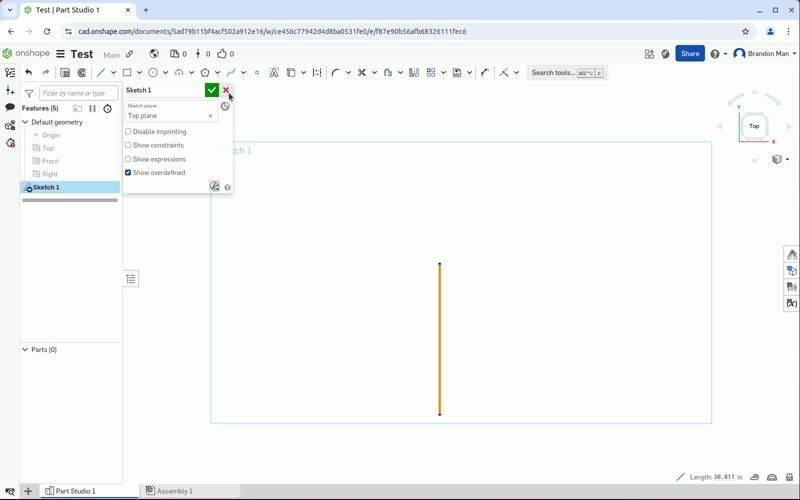
key(shift+h)
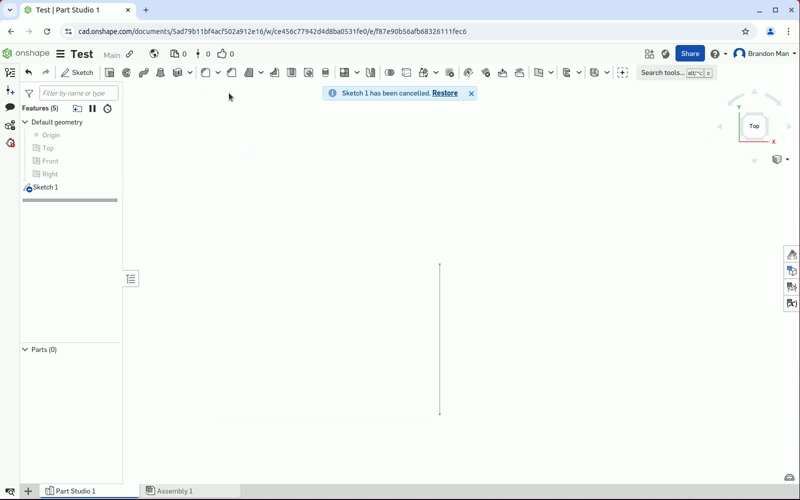
key(shift+s)
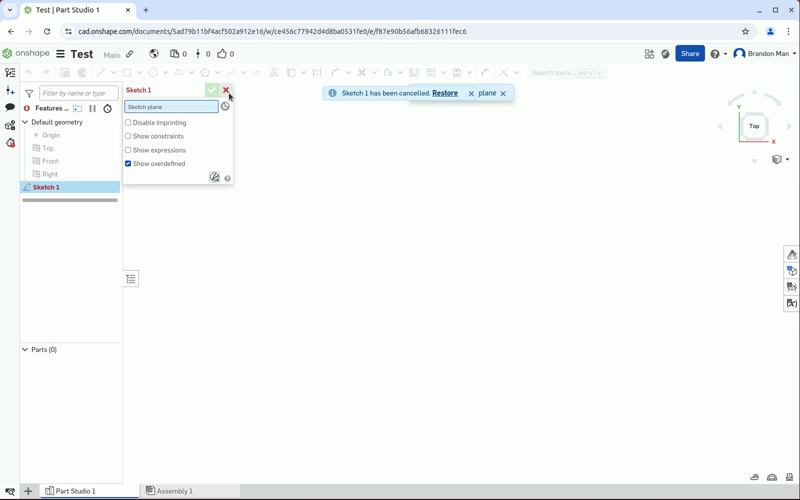
mouse_move(73, 150)
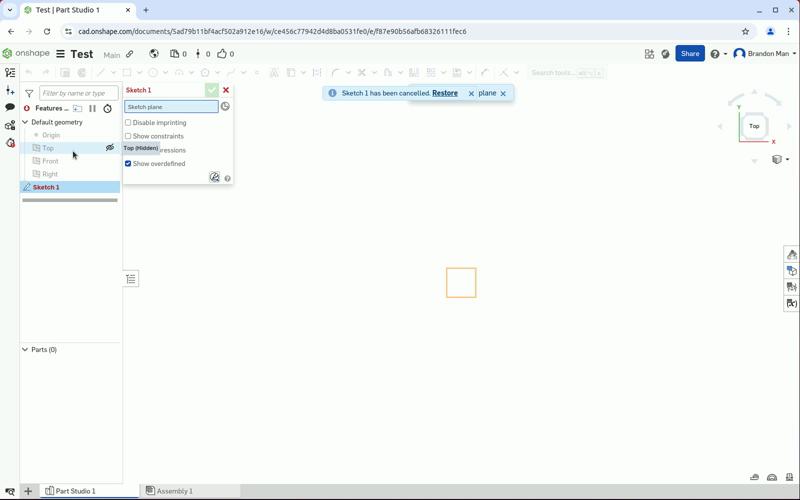
click(73, 150)
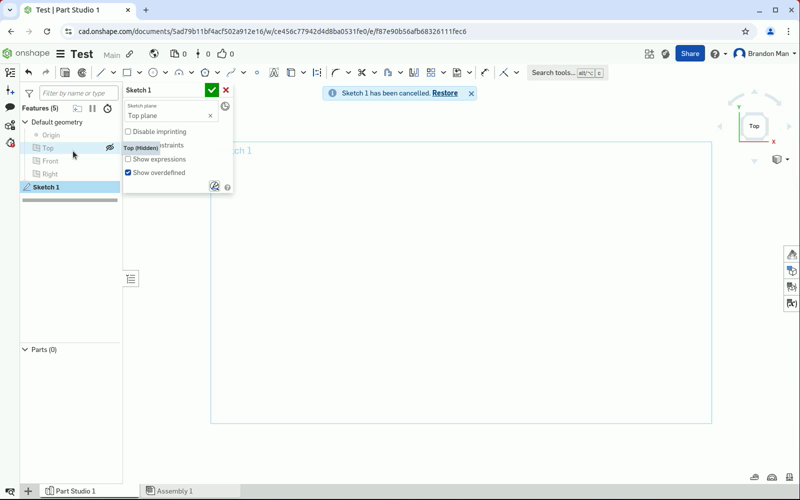
mouse_move(73, 352)
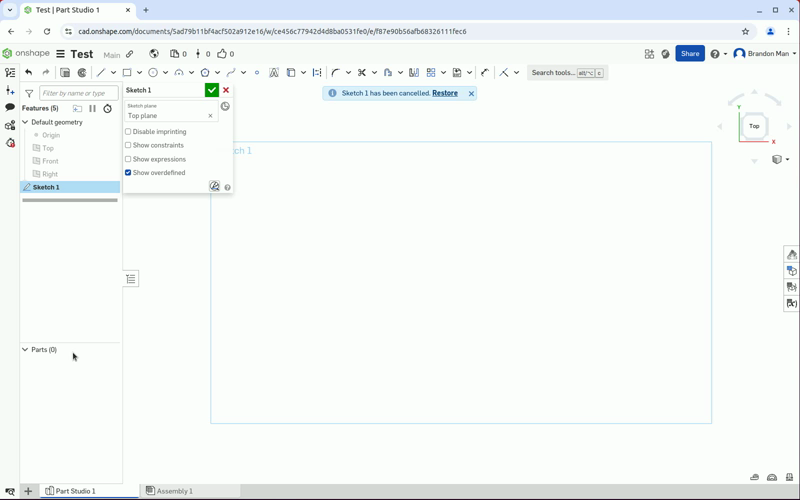
key(y)
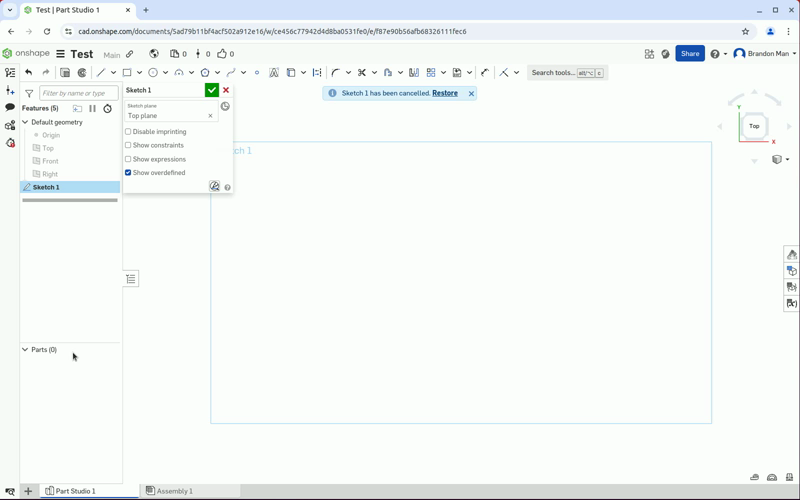
key(a)
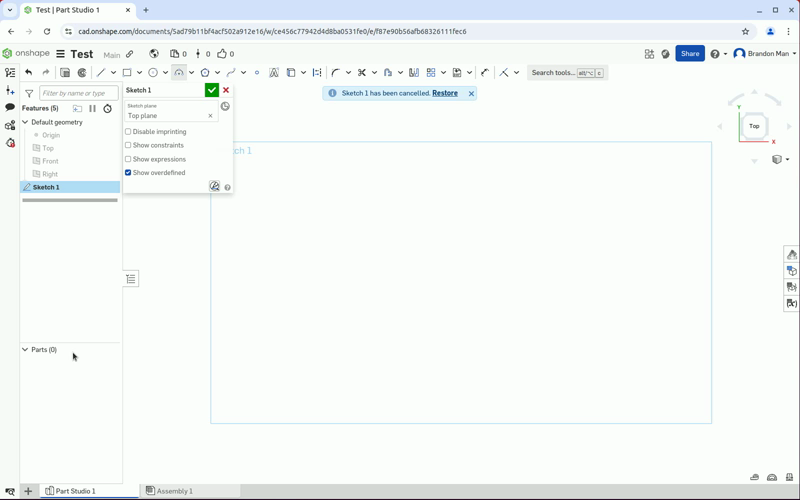
key_down(shift)
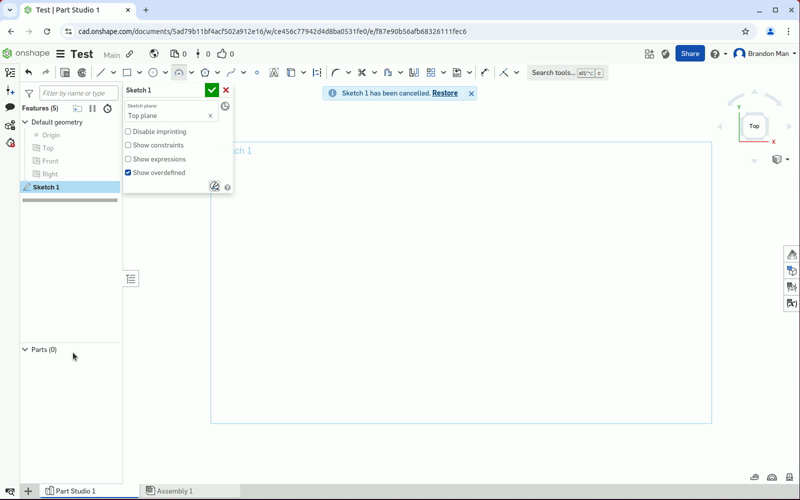
mouse_move(388, 301)
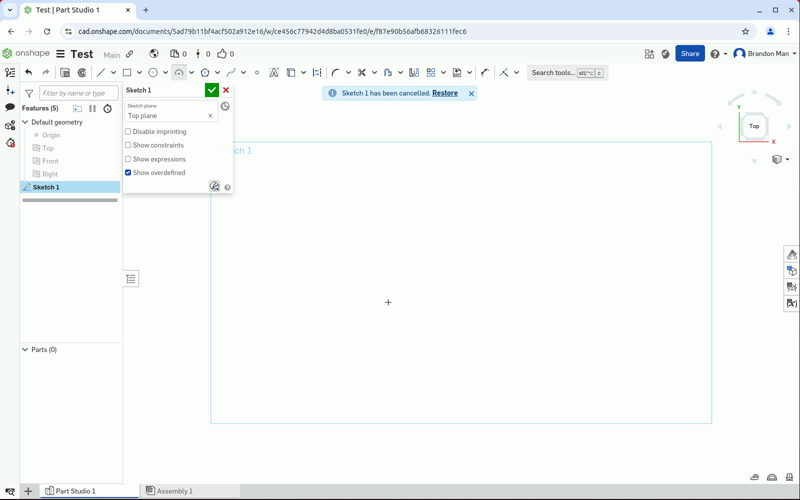
click(388, 301)
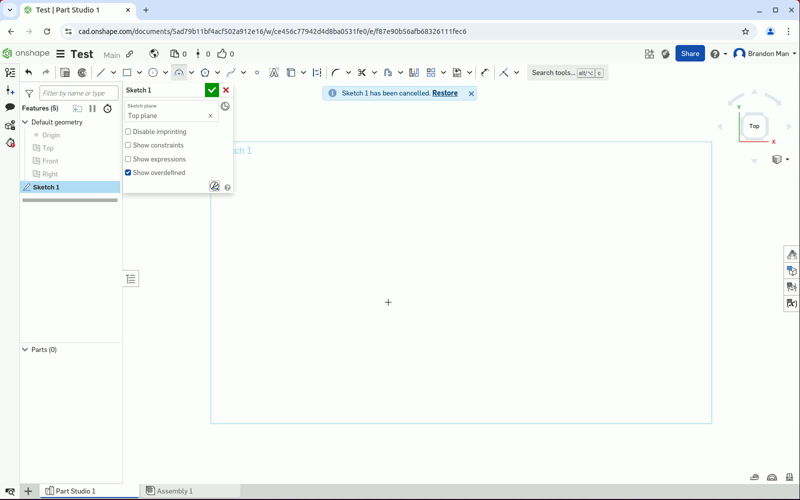
key_up(shift)
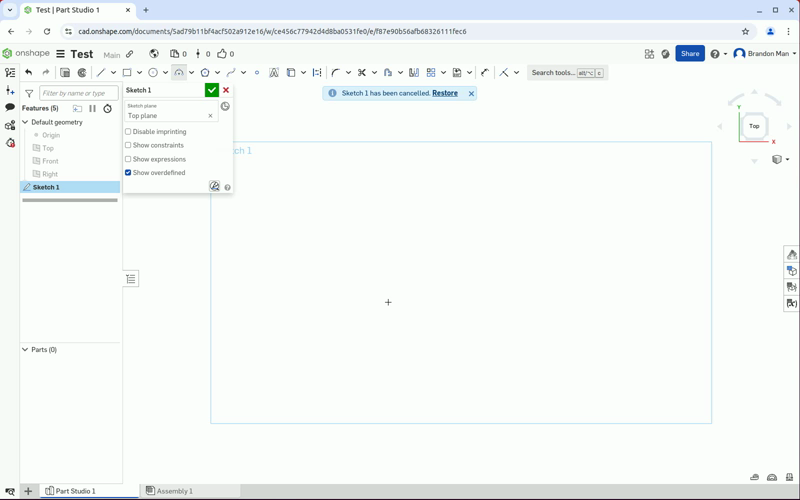
key_down(shift)
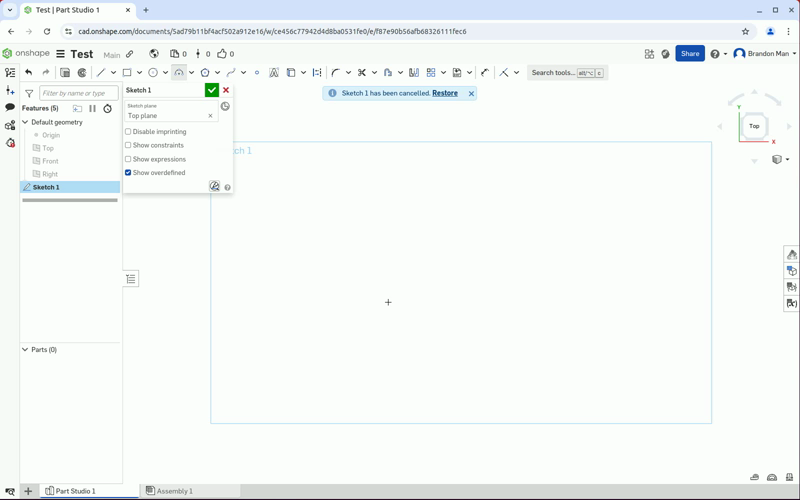
mouse_move(388, 264)
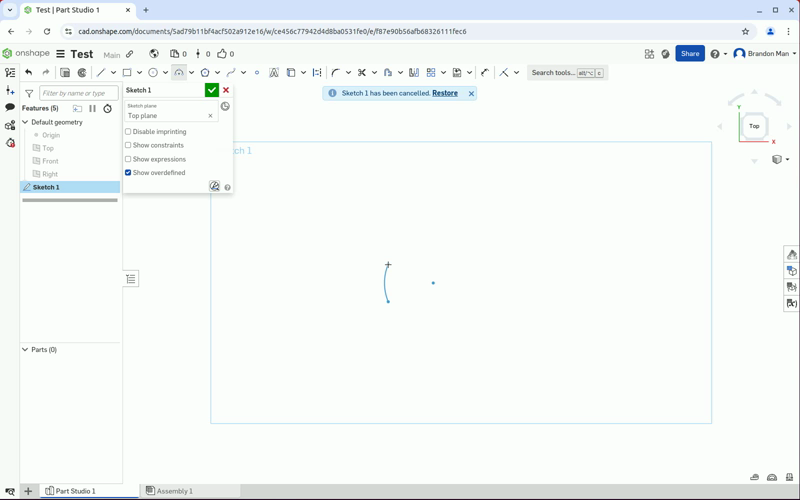
click(388, 264)
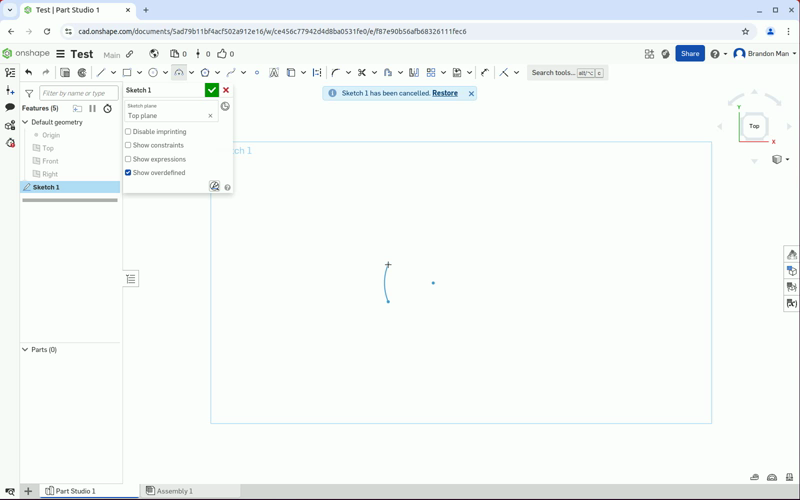
mouse_move(539, 282)
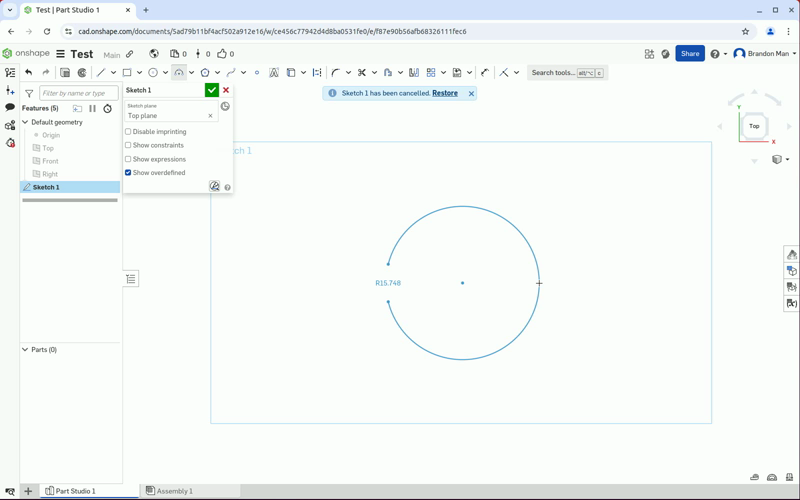
click(539, 282)
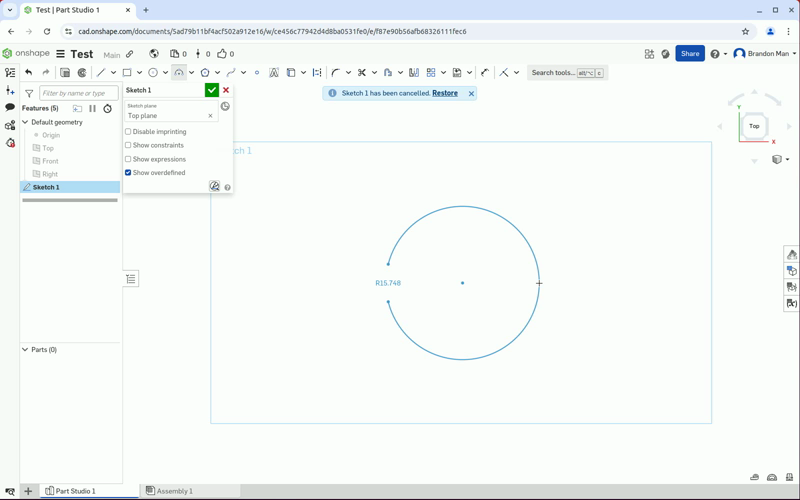
key_up(shift)
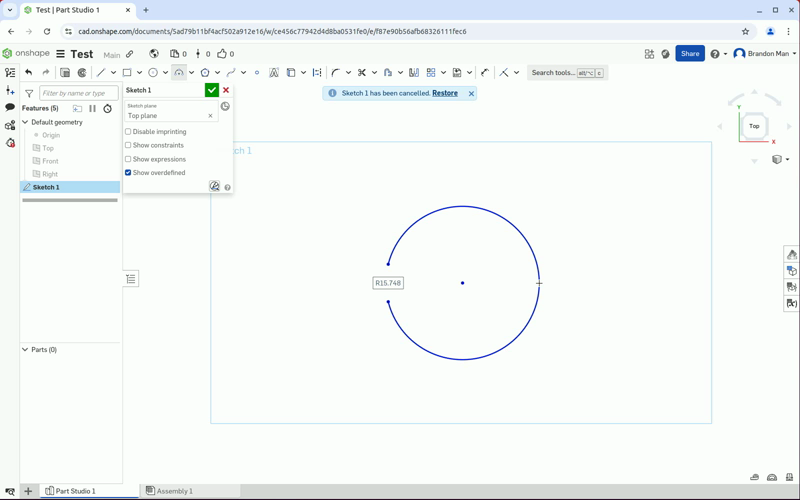
mouse_move(388, 264)
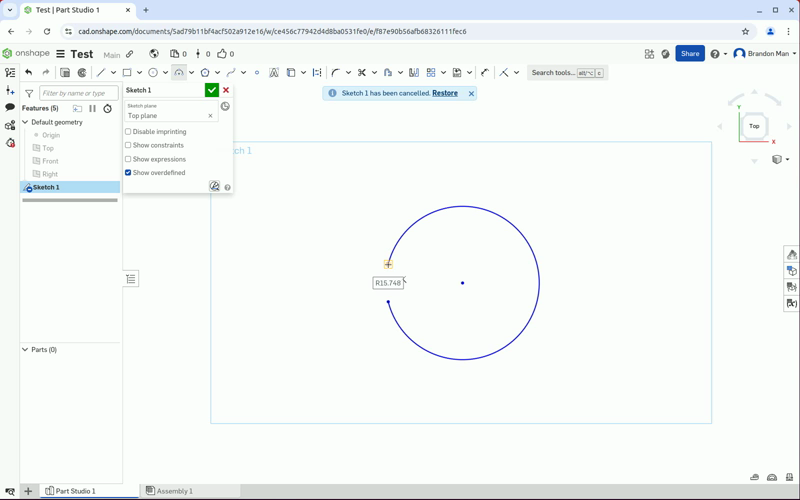
click(388, 264)
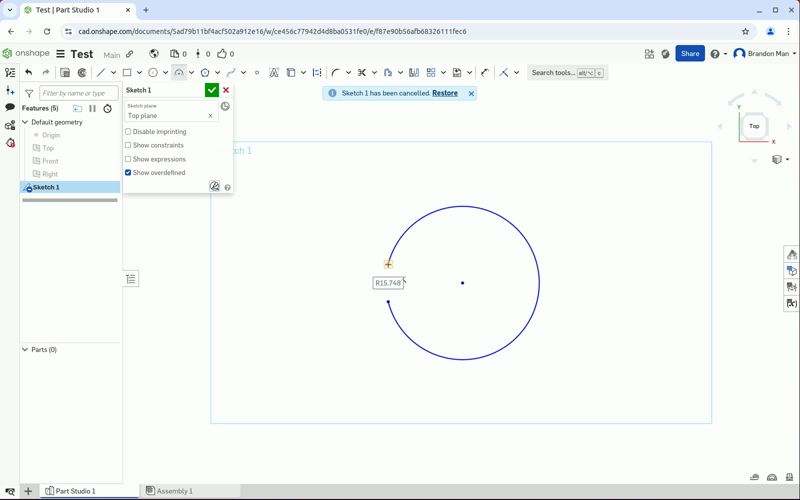
mouse_move(388, 301)
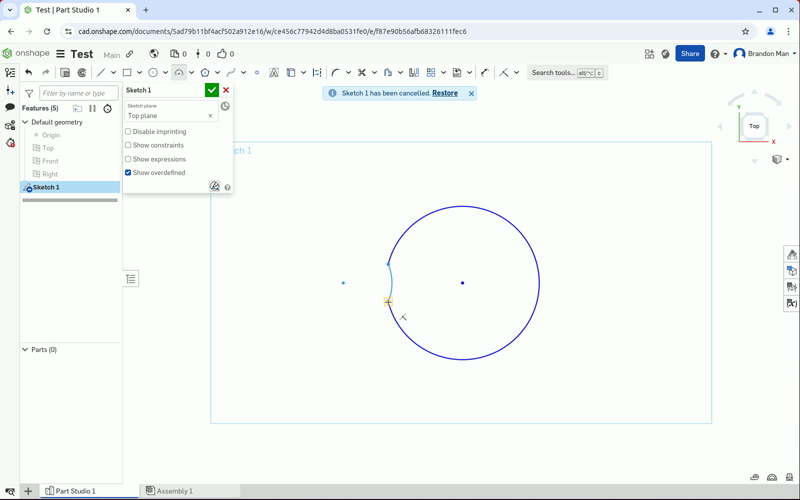
click(388, 301)
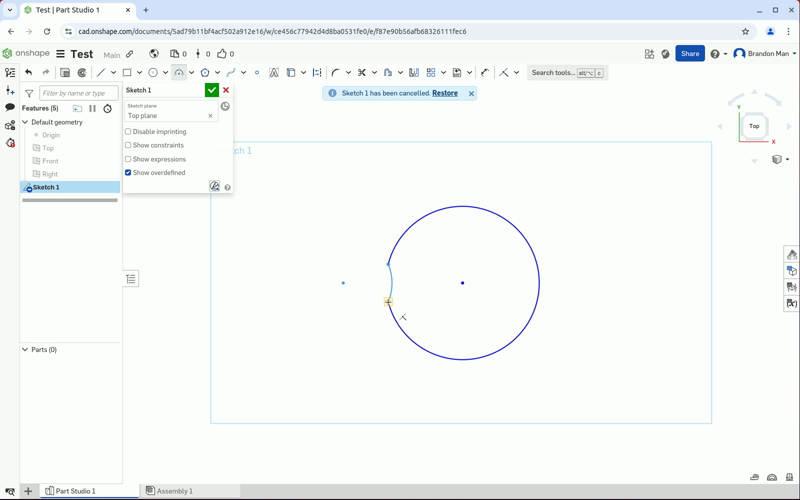
key_down(shift)
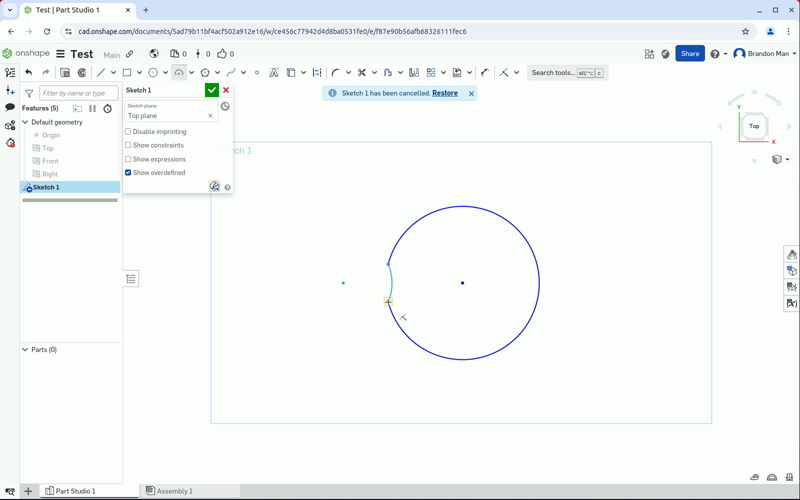
mouse_move(404, 282)
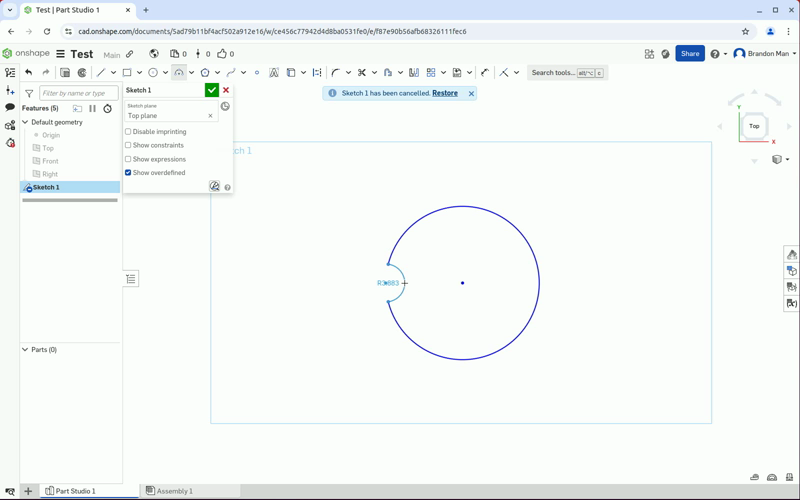
click(404, 282)
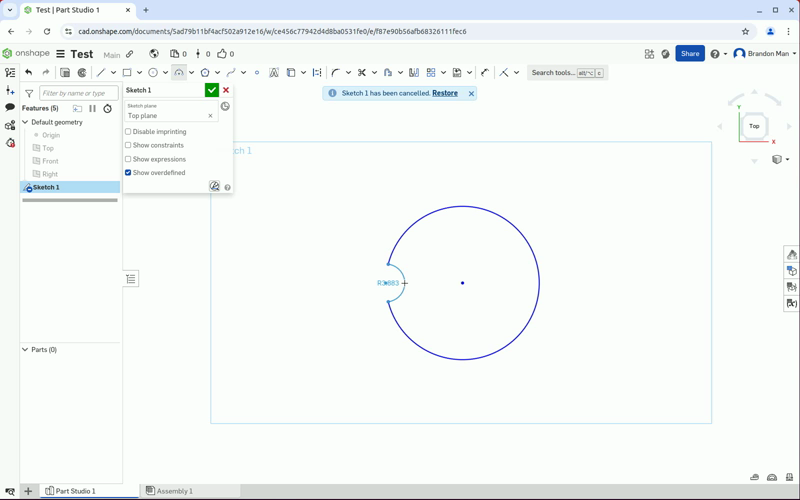
key_up(shift)
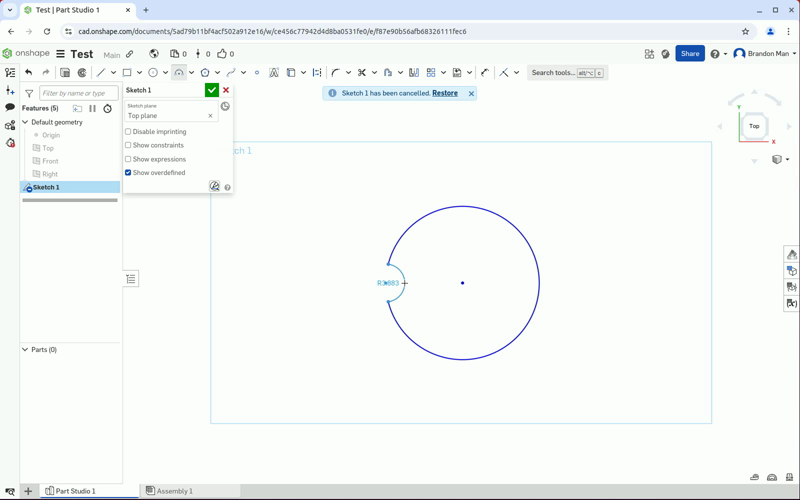
key(esc)
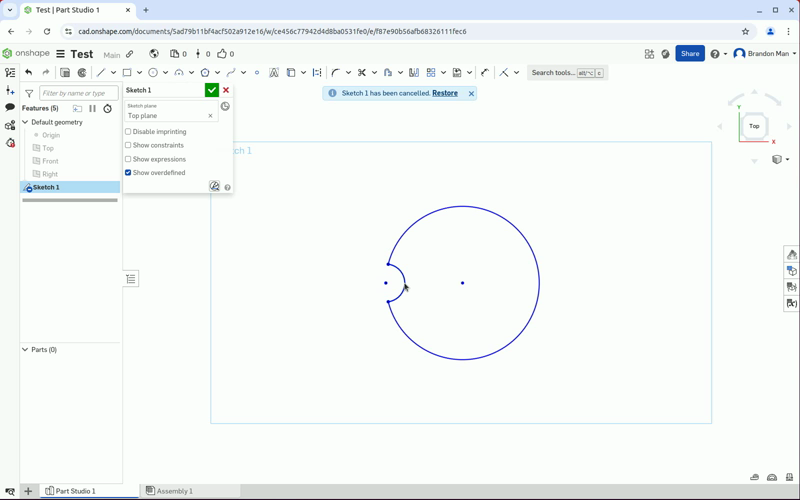
mouse_move(474, 271)
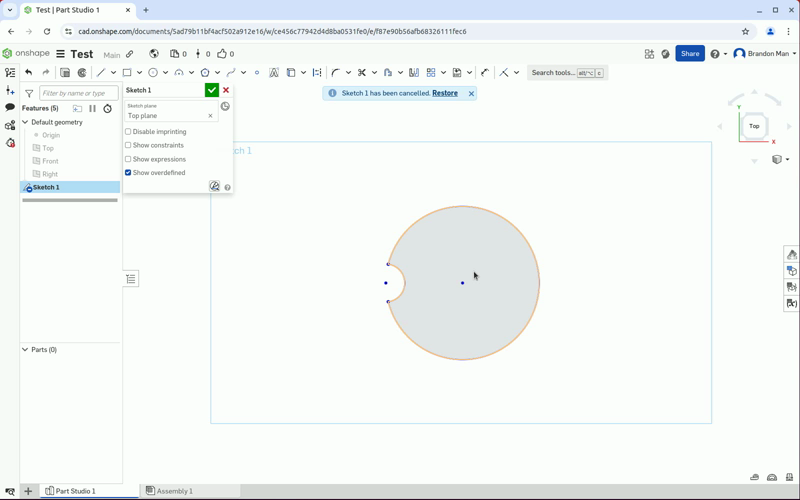
click(474, 271)
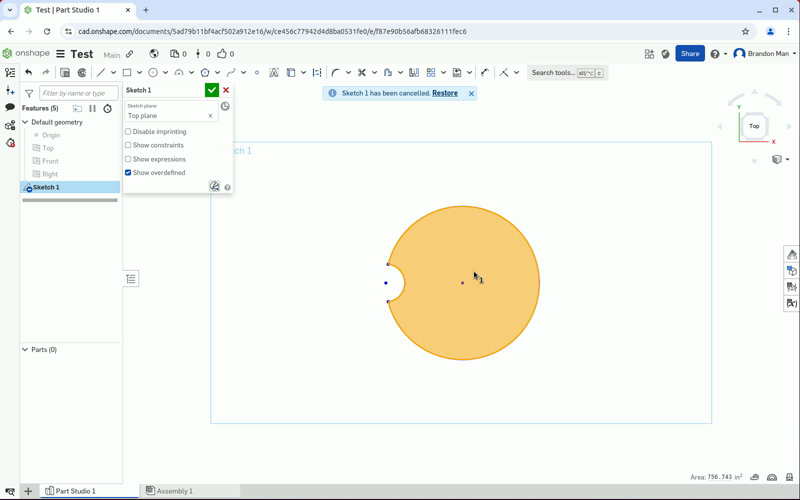
mouse_move(73, 352)
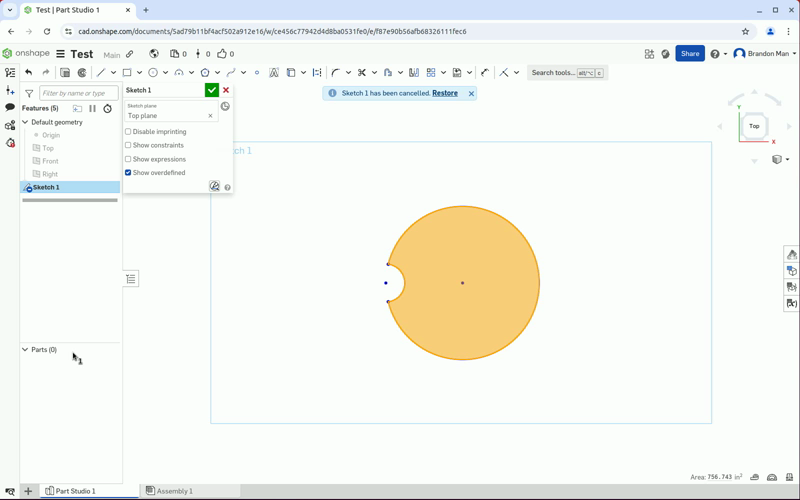
key(shift+y)
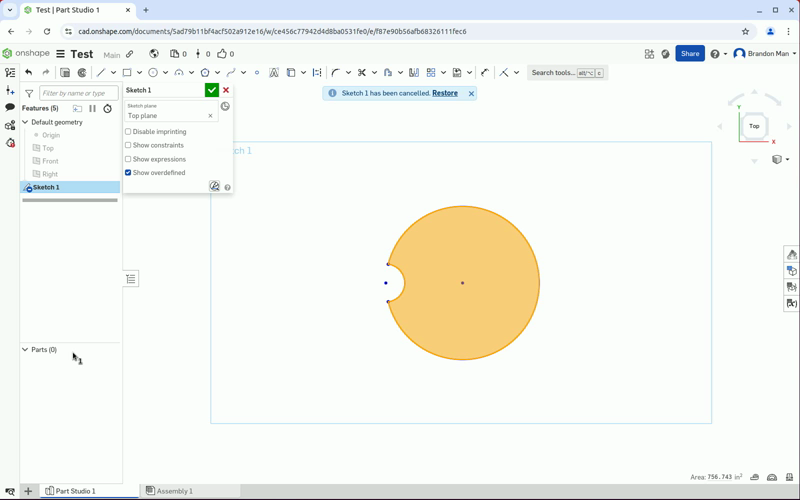
key(shift+e)
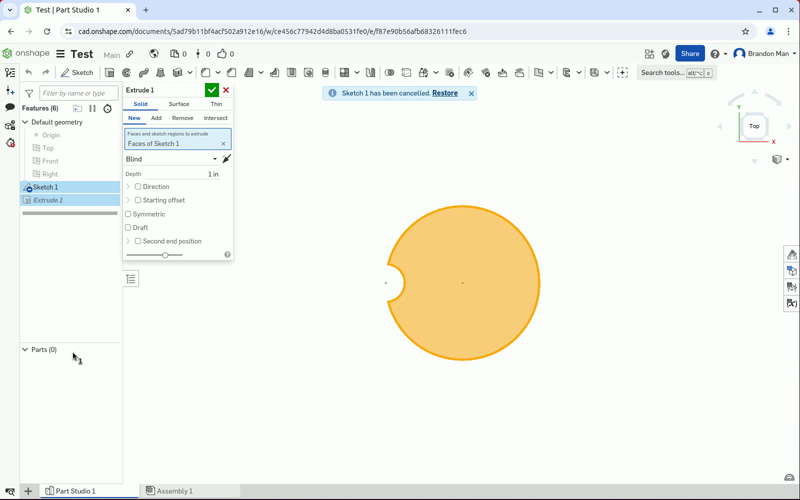
mouse_move(143, 106)
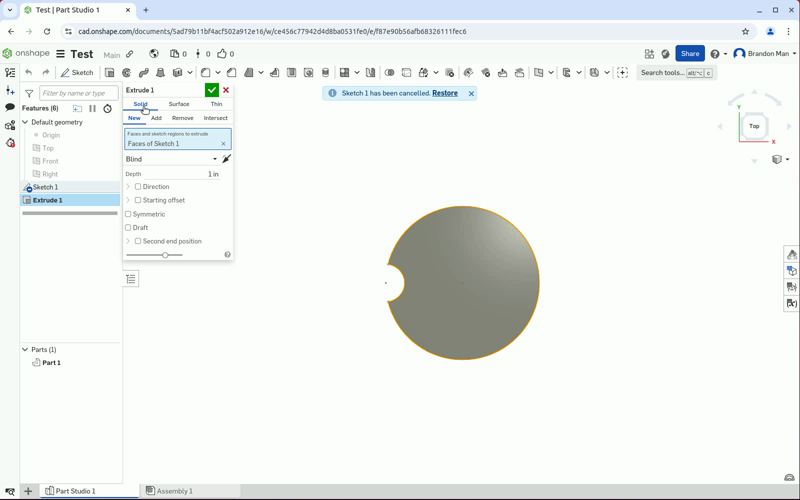
click(143, 106)
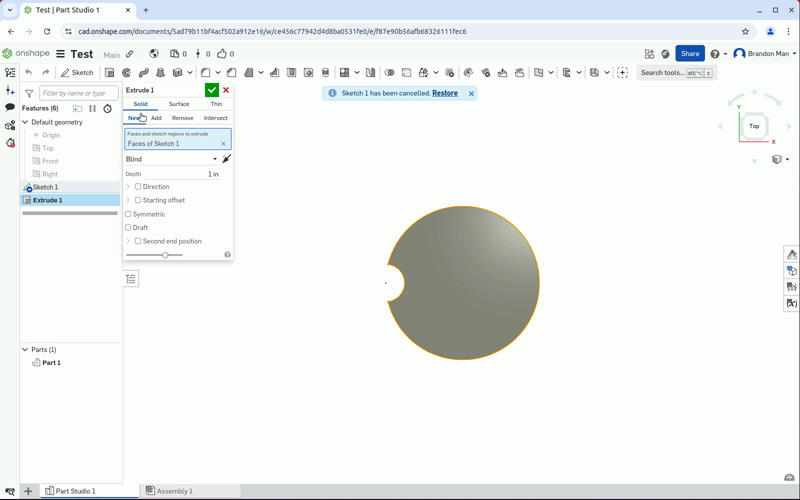
mouse_move(137, 120)
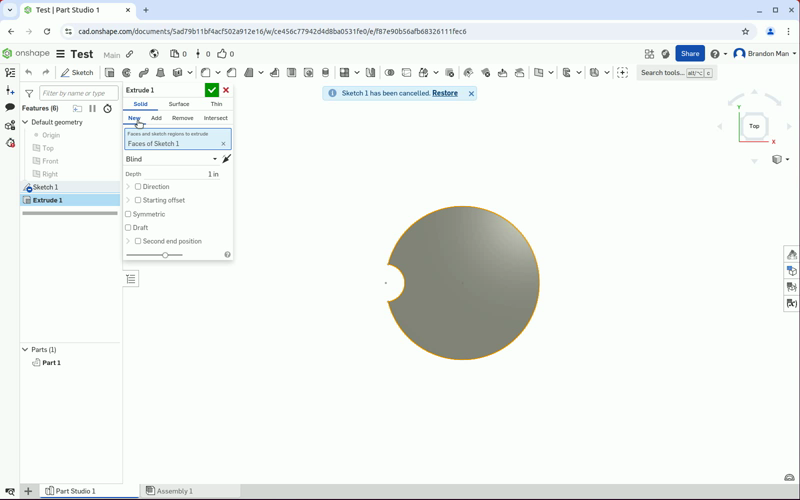
click(137, 120)
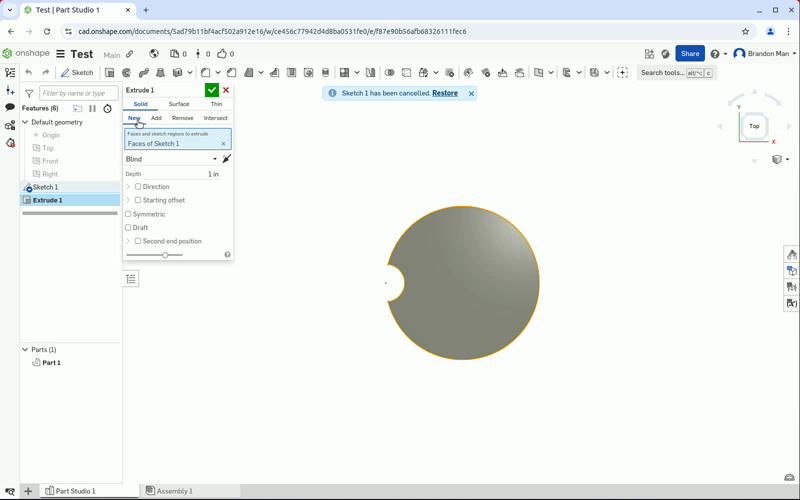
key(tab, 4)
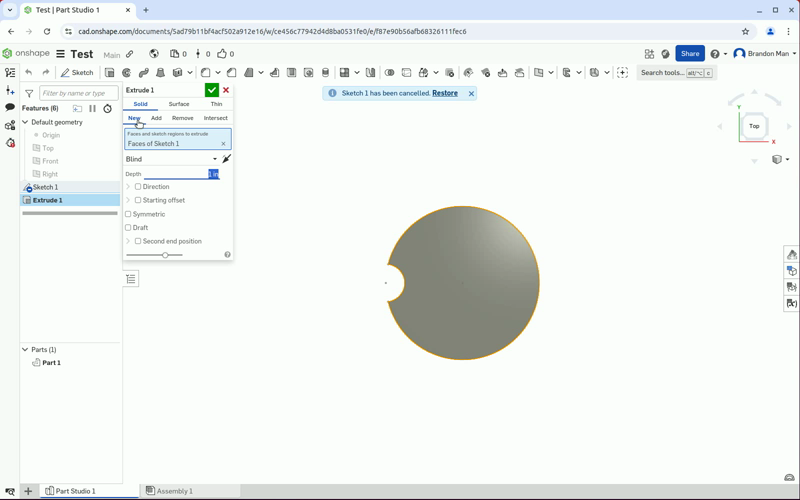
text(7.703)
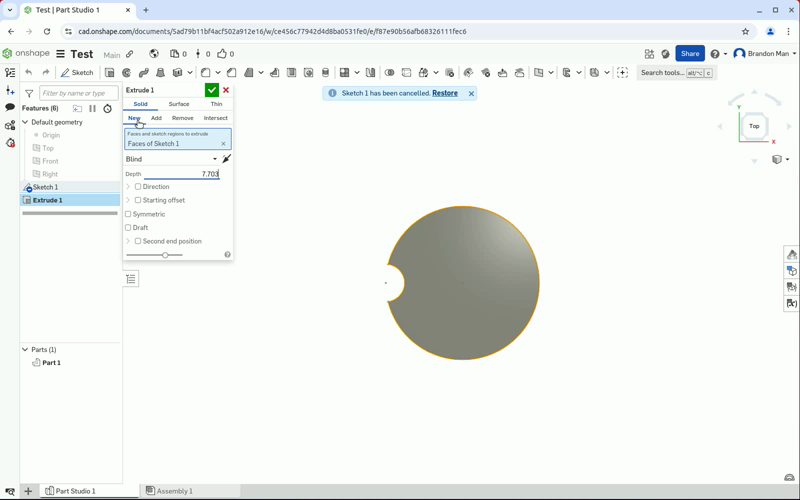
key(enter)
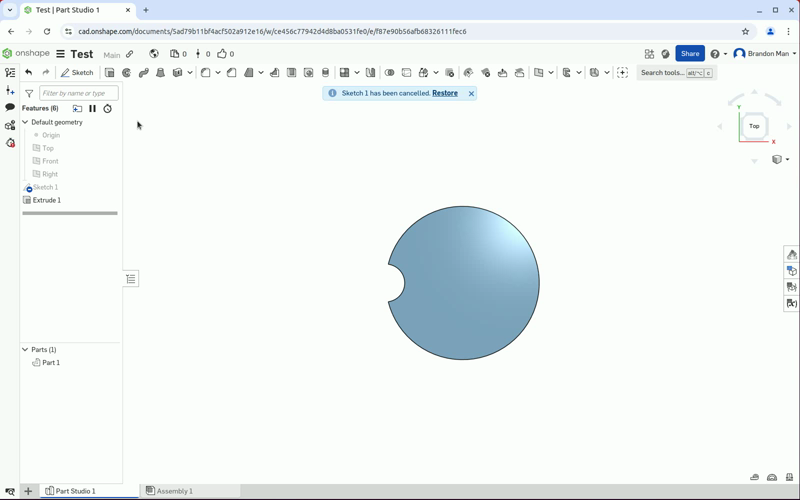
key(shift+h)
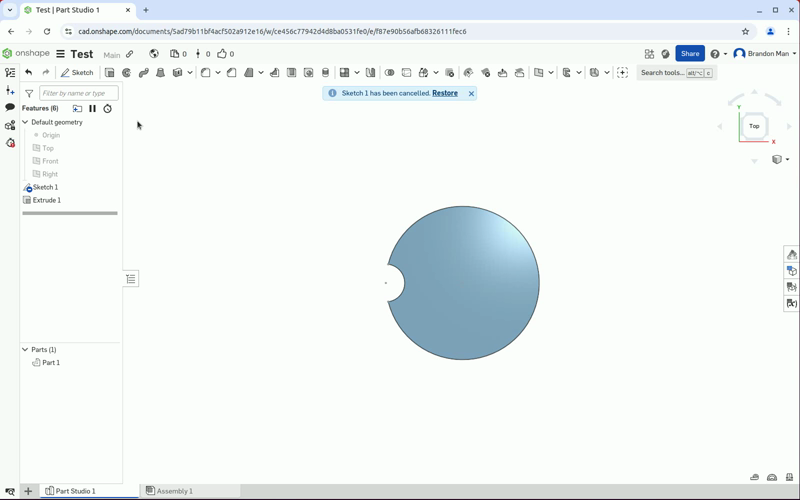
key(shift+h)
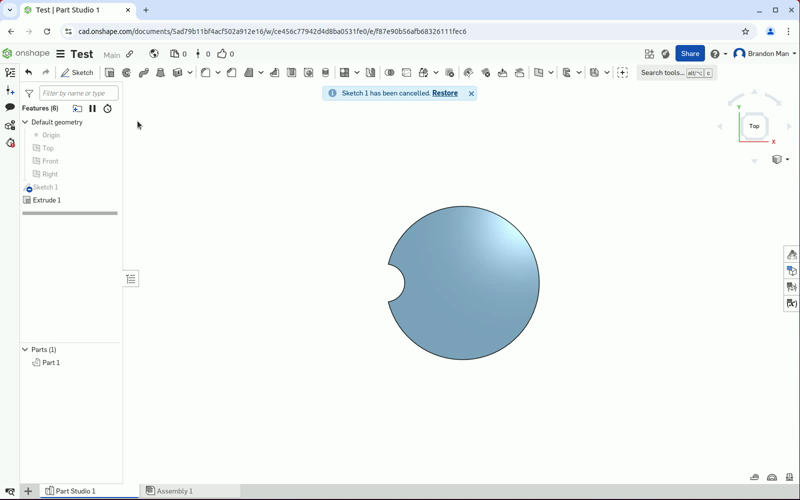
mouse_move(73, 189)
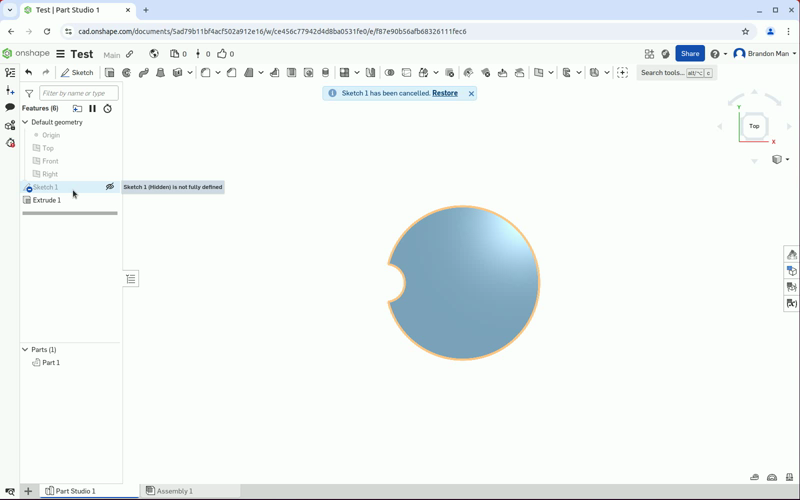
click(73, 189)
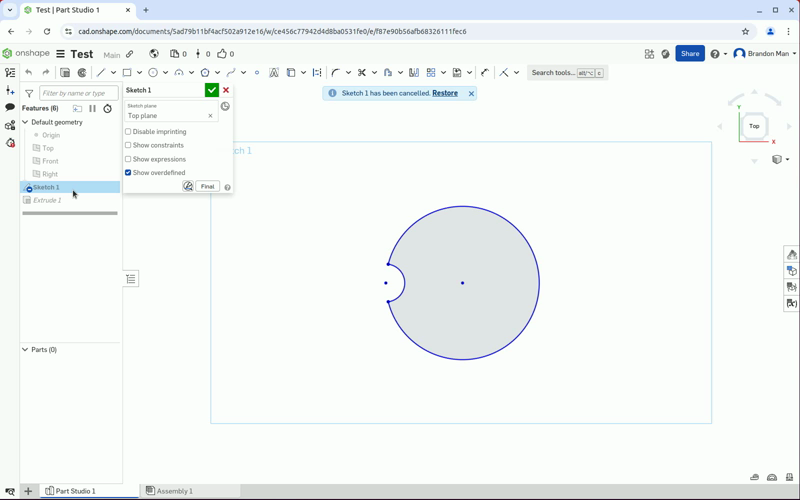
mouse_move(229, 92)
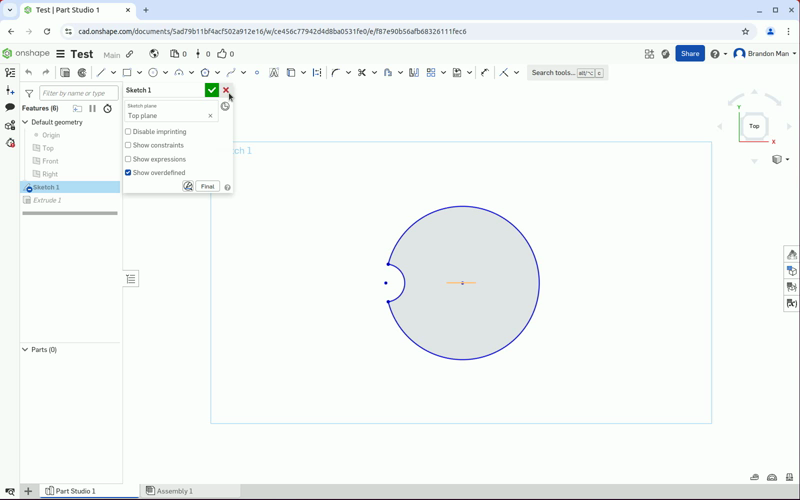
click(229, 92)
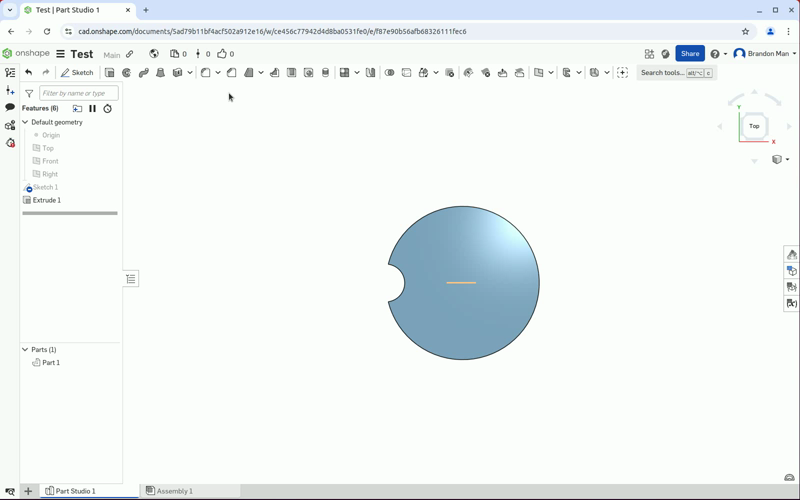
mouse_move(541, 75)
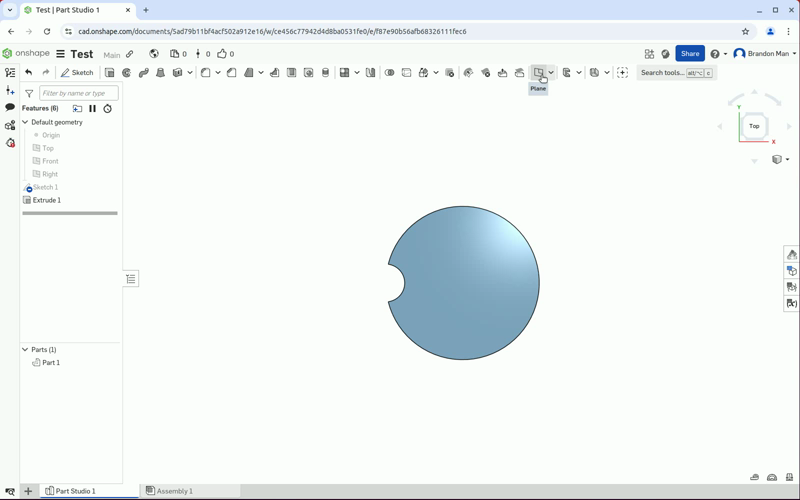
click(541, 75)
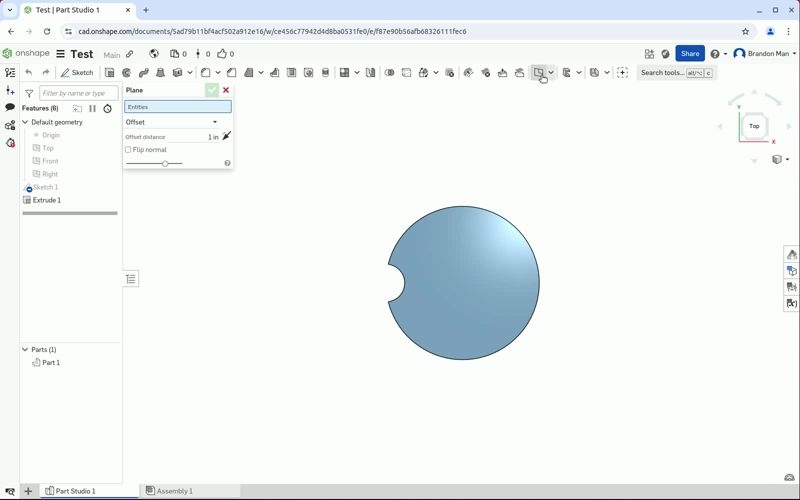
mouse_move(73, 150)
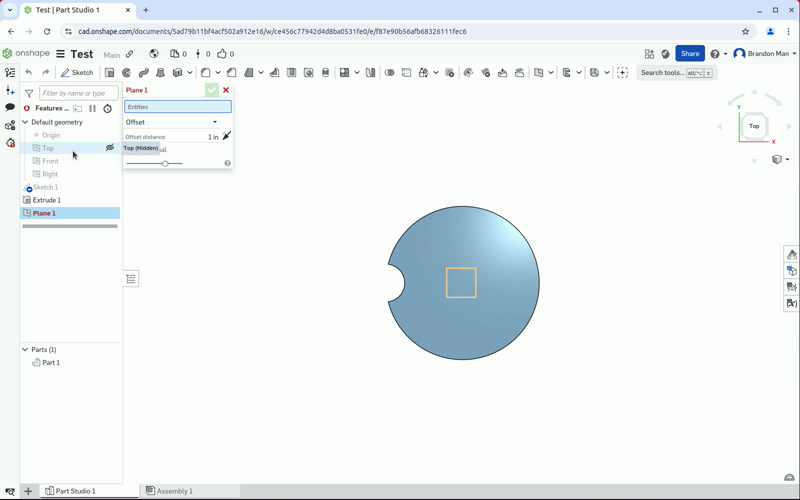
click(73, 150)
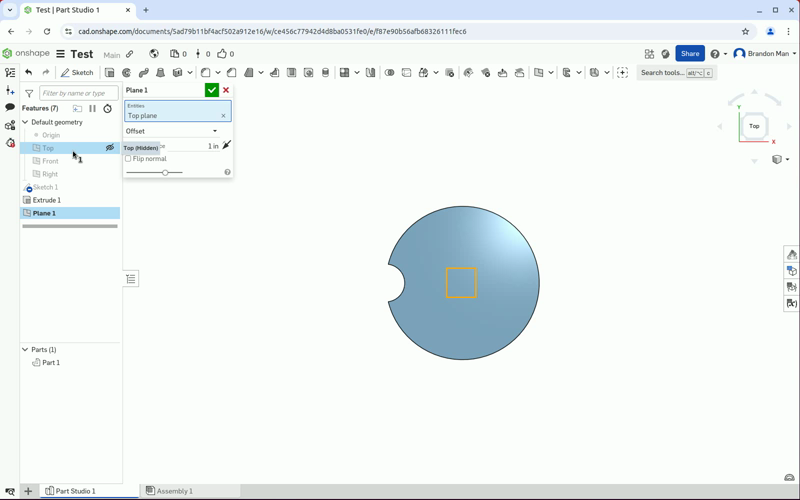
key(tab, 2)
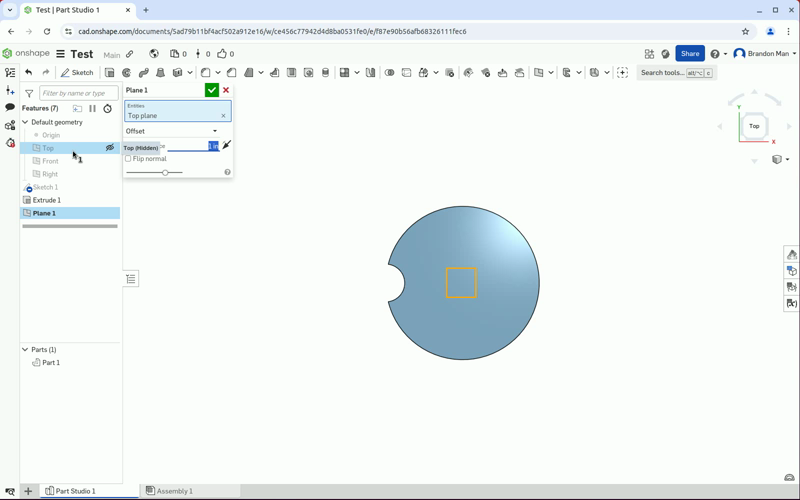
text(7.703)
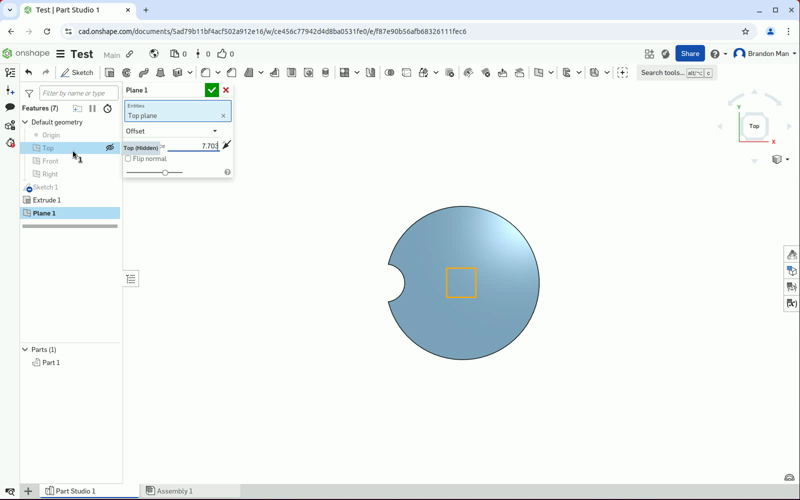
key(enter, 2)
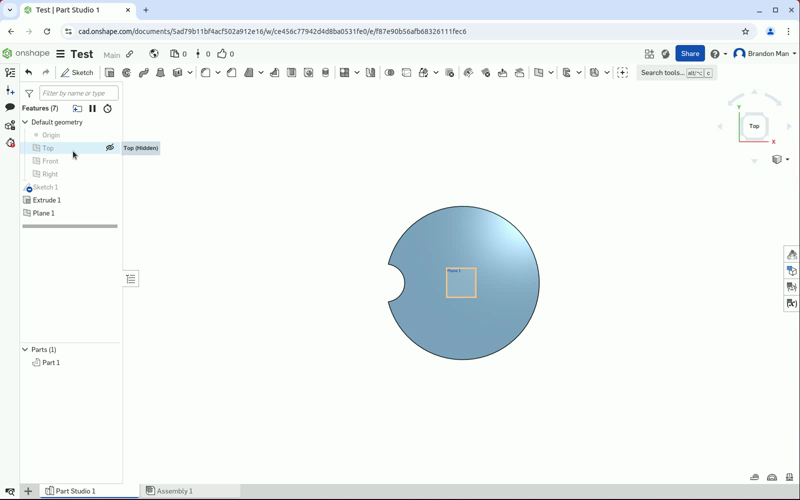
key(shift+s)
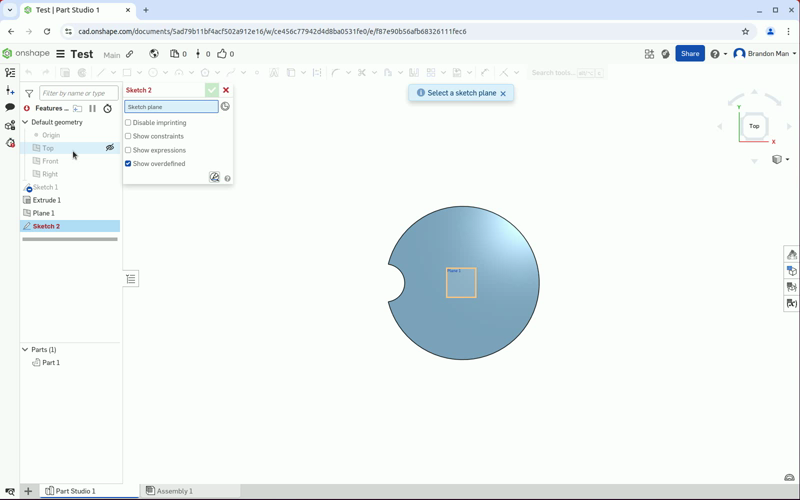
mouse_move(73, 215)
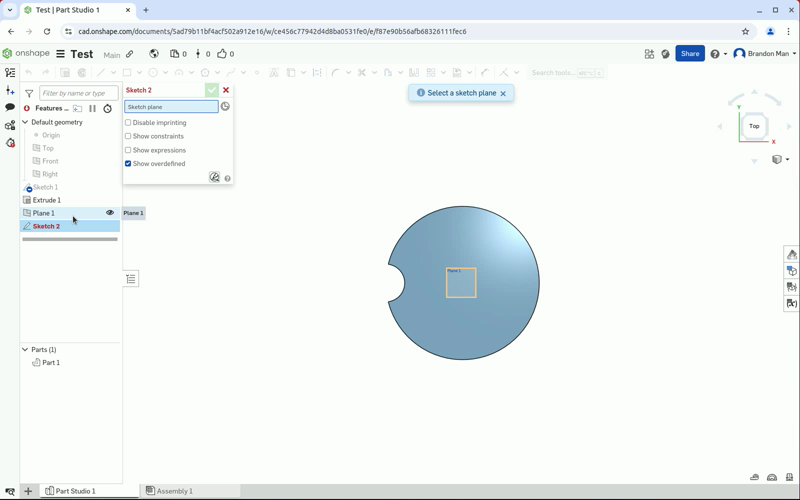
click(73, 215)
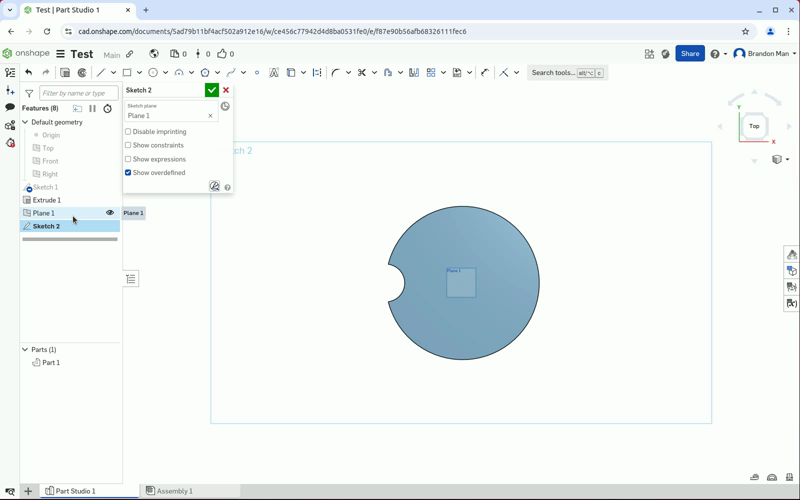
mouse_move(73, 352)
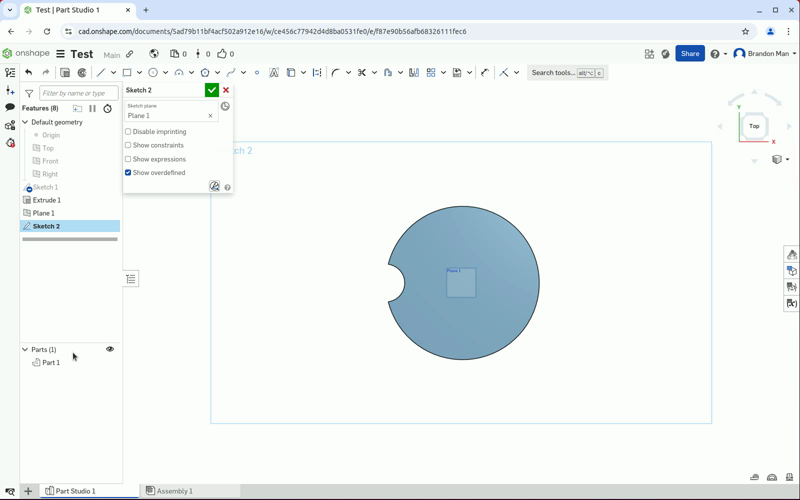
key(y)
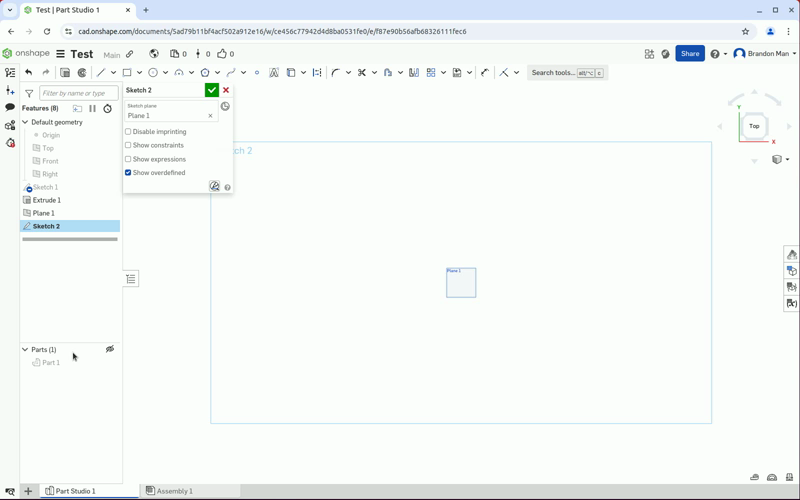
key(l)
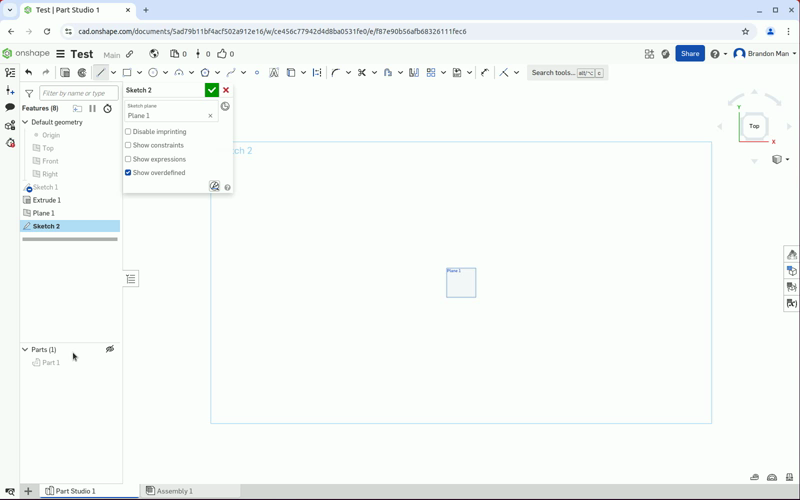
key_down(shift)
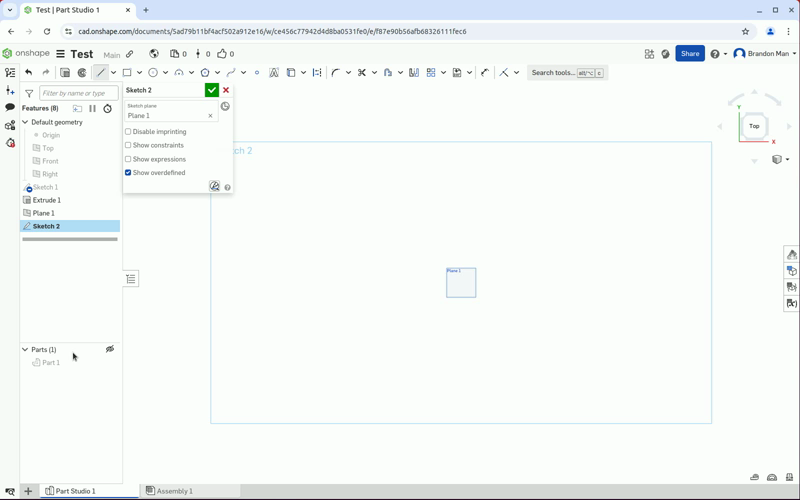
mouse_move(432, 254)
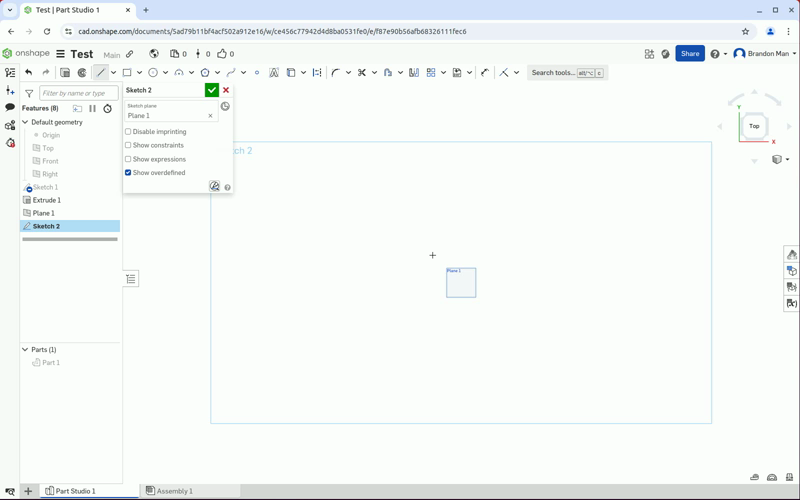
click(432, 254)
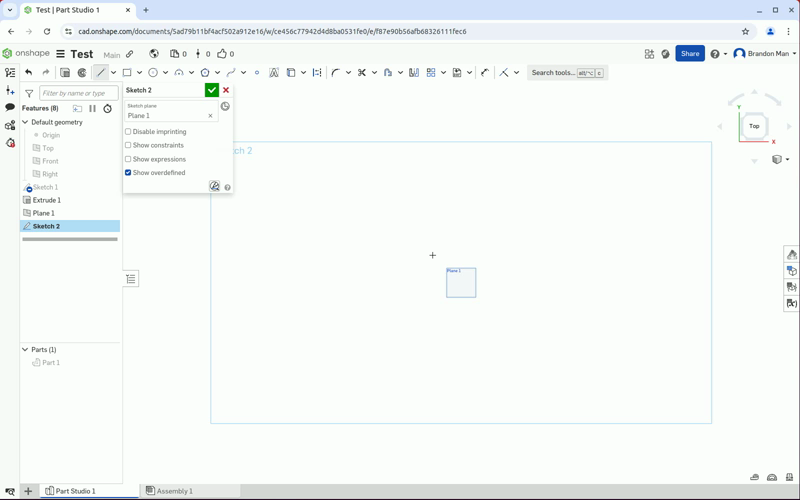
key_up(shift)
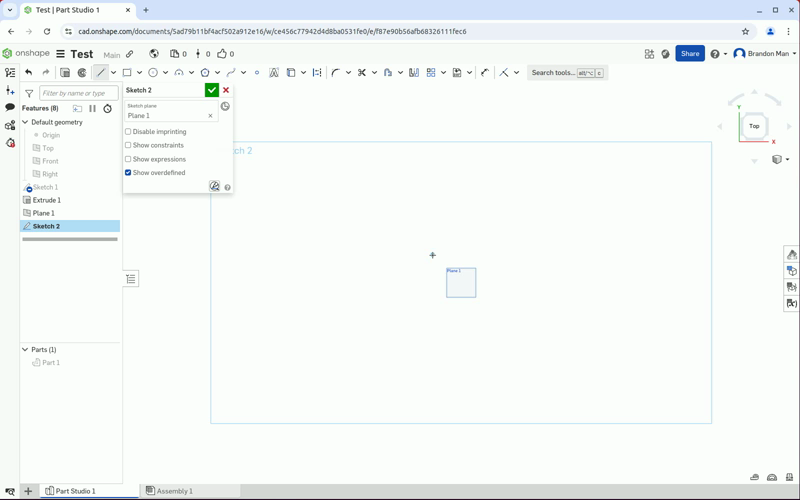
key_down(shift)
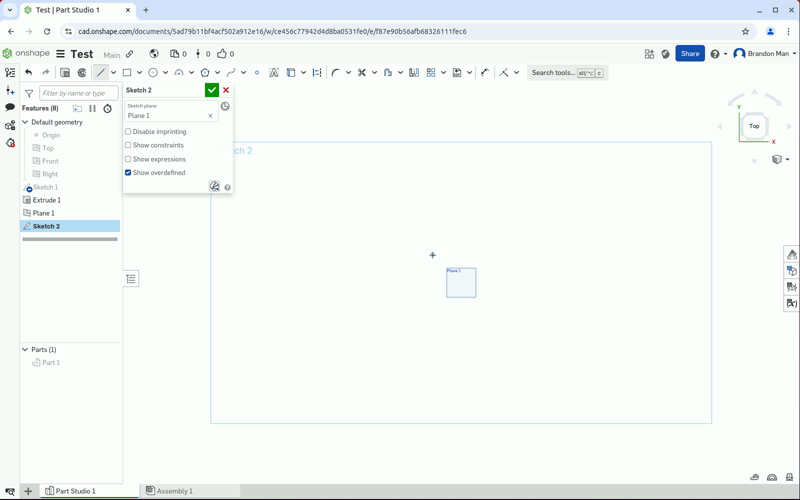
mouse_move(462, 254)
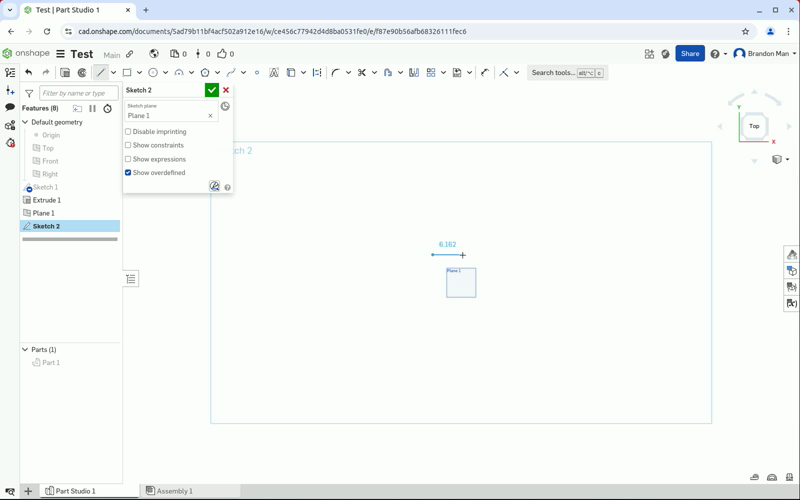
mouse_move(461, 283)
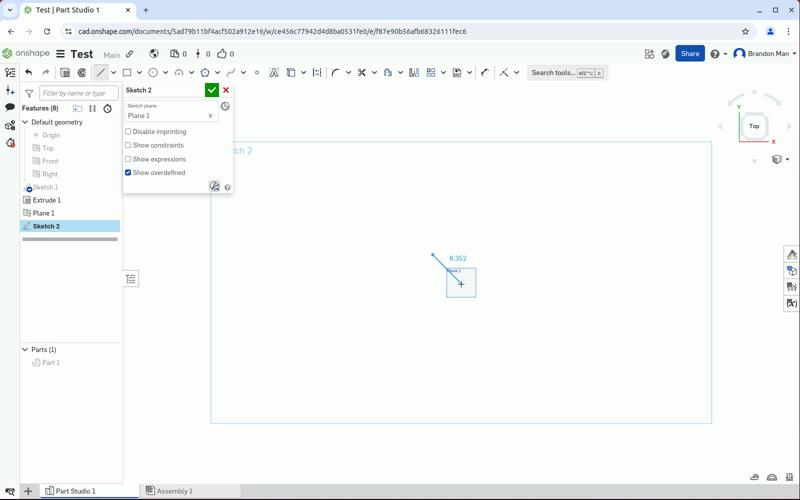
click(461, 283)
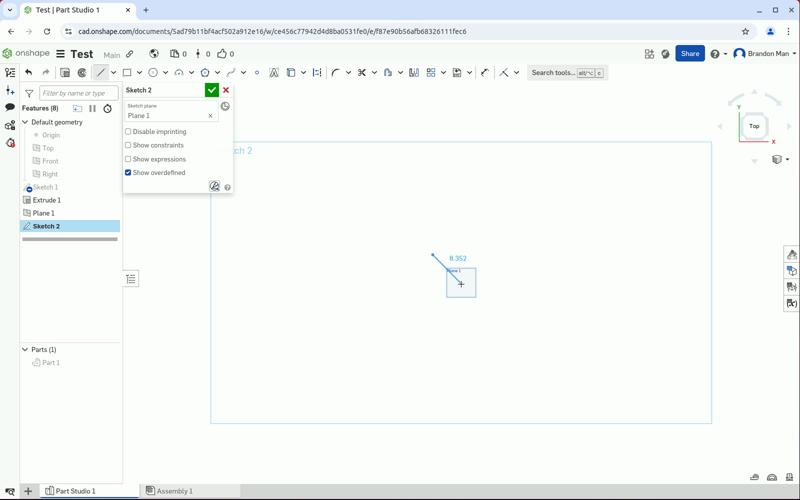
key_up(shift)
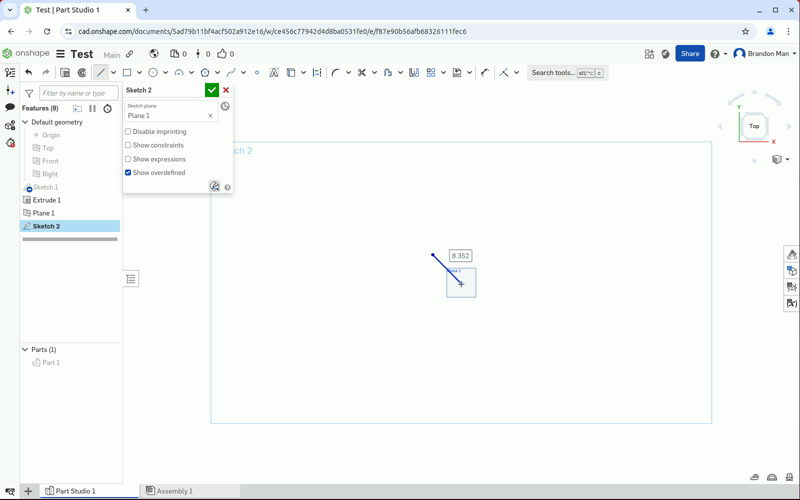
key_down(shift)
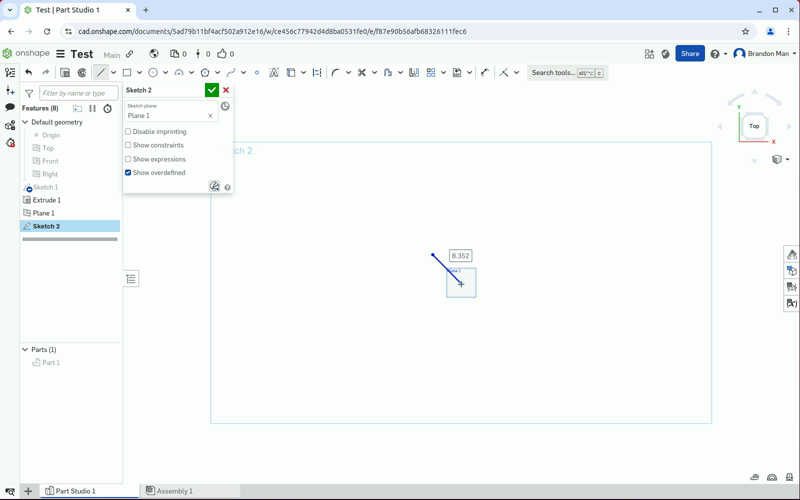
mouse_move(491, 283)
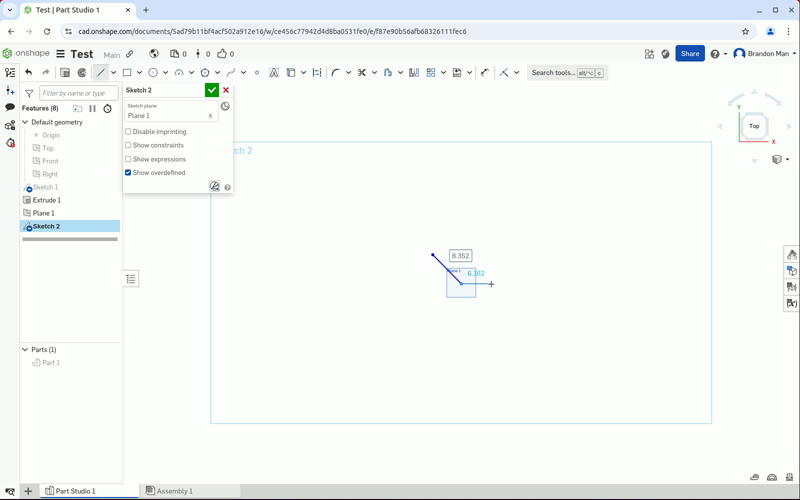
mouse_move(489, 254)
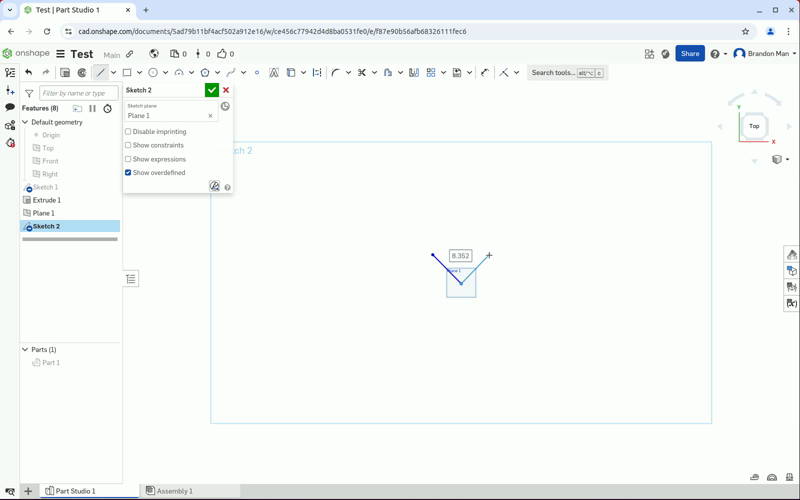
click(489, 254)
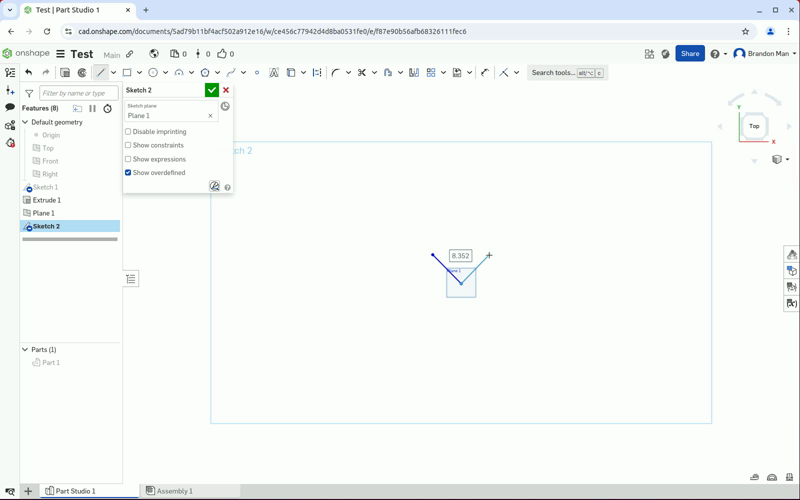
key_up(shift)
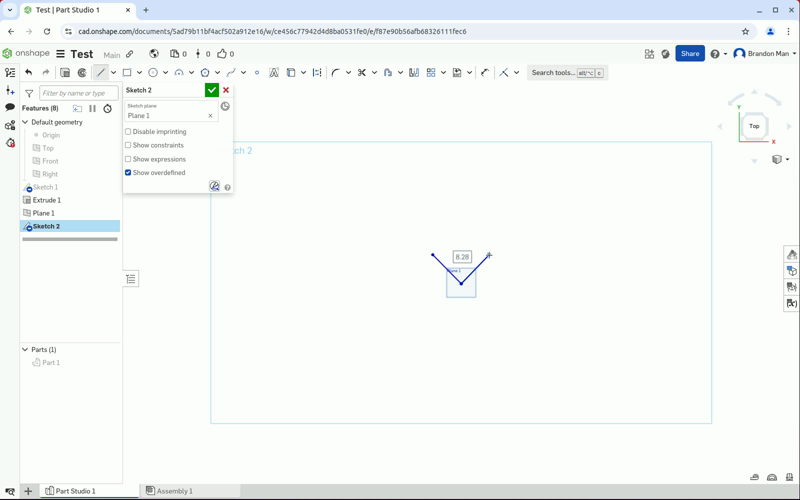
mouse_move(519, 254)
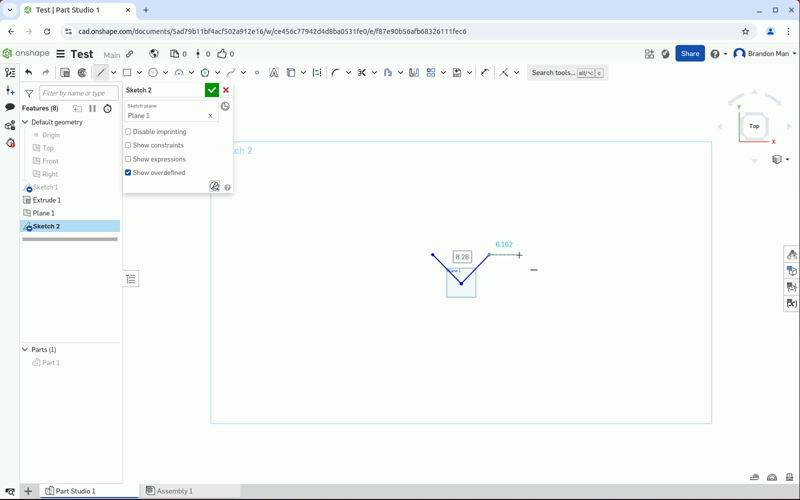
key_down(shift)
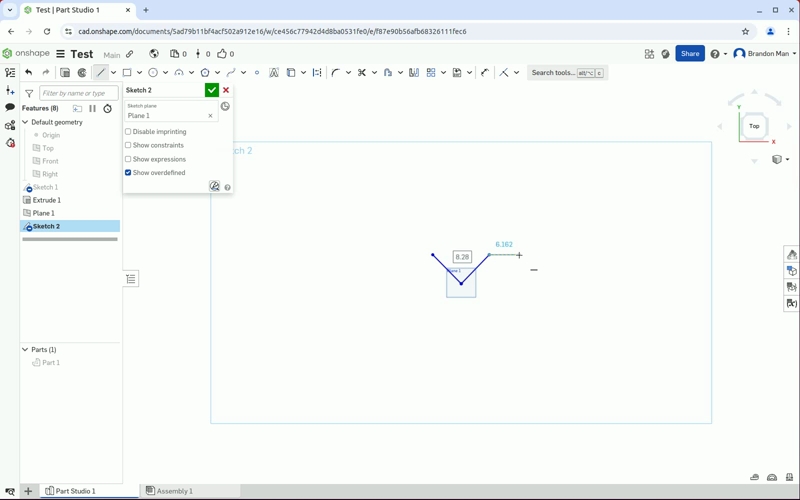
mouse_move(432, 254)
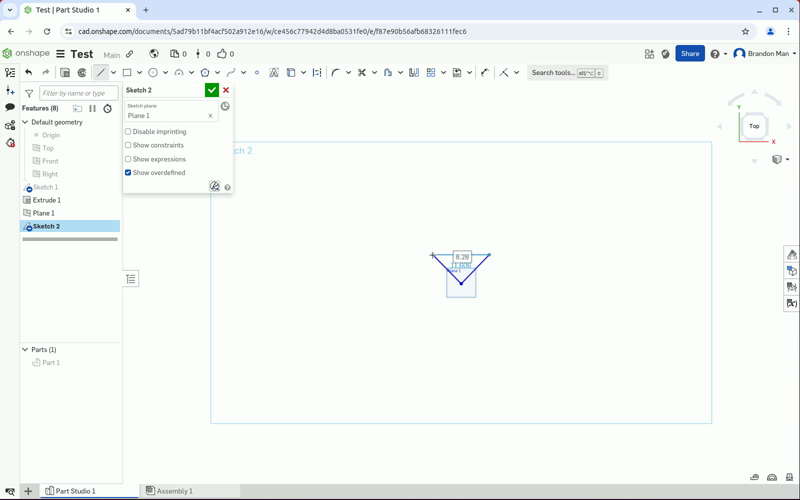
key_up(shift)
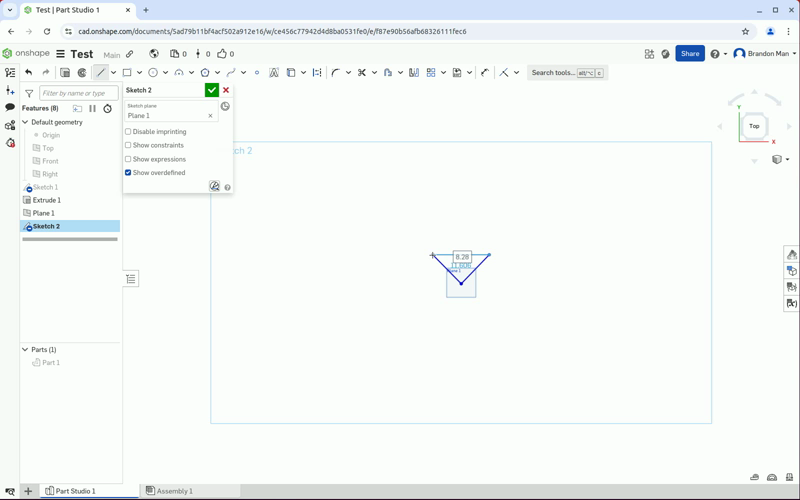
click(432, 254)
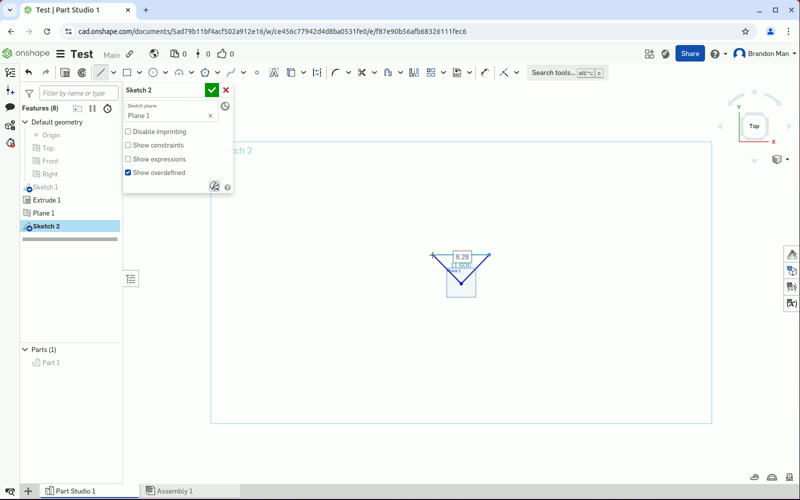
key(esc)
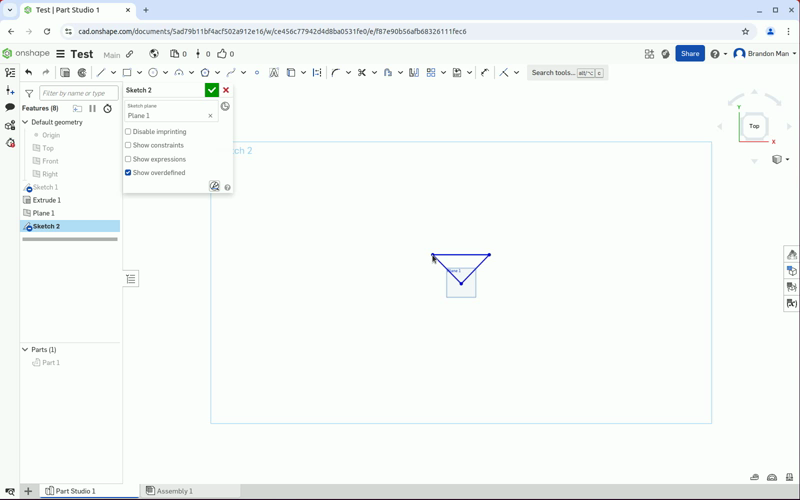
mouse_move(471, 260)
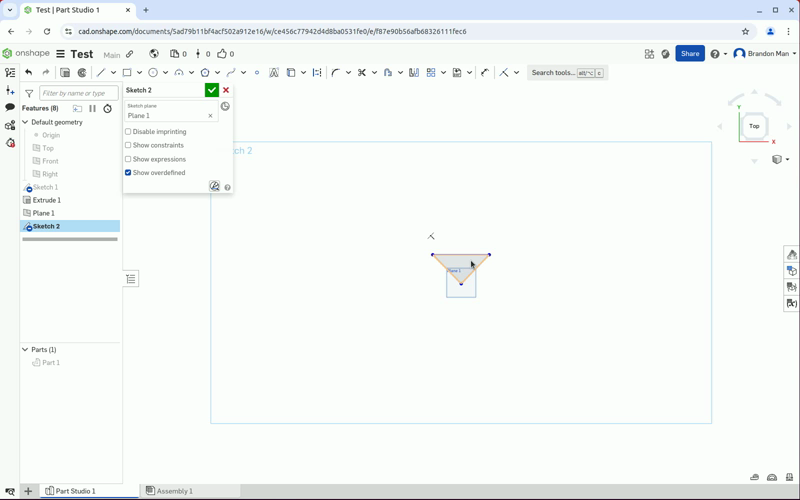
scroll(6)
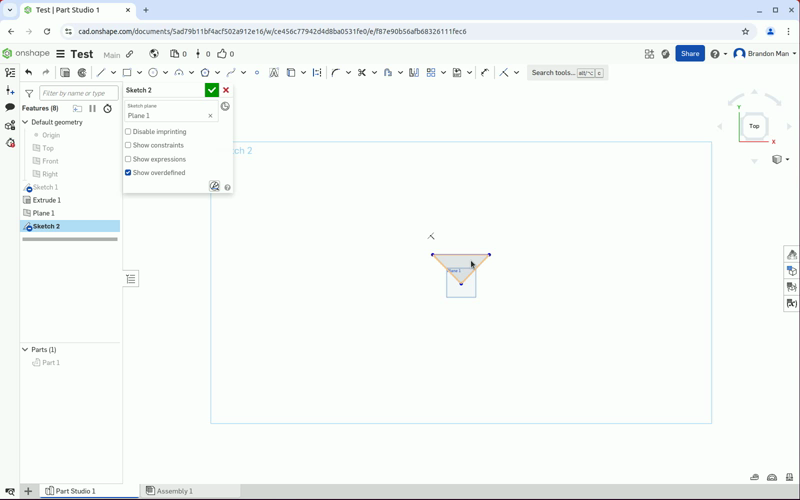
scroll(6)
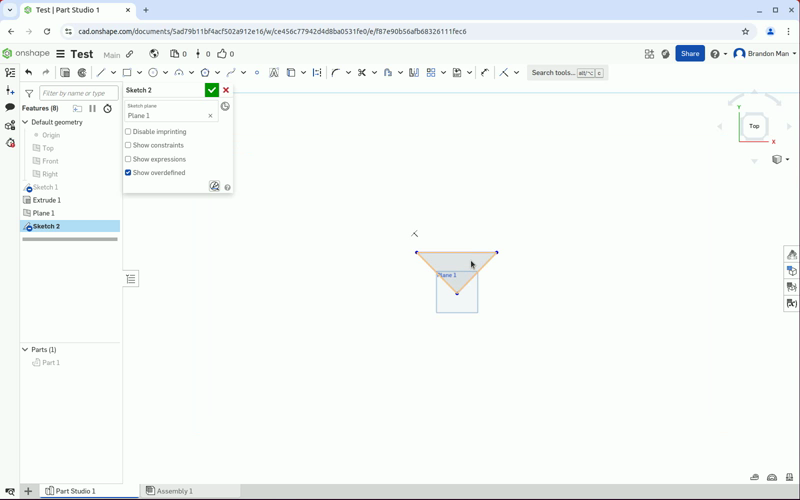
scroll(6)
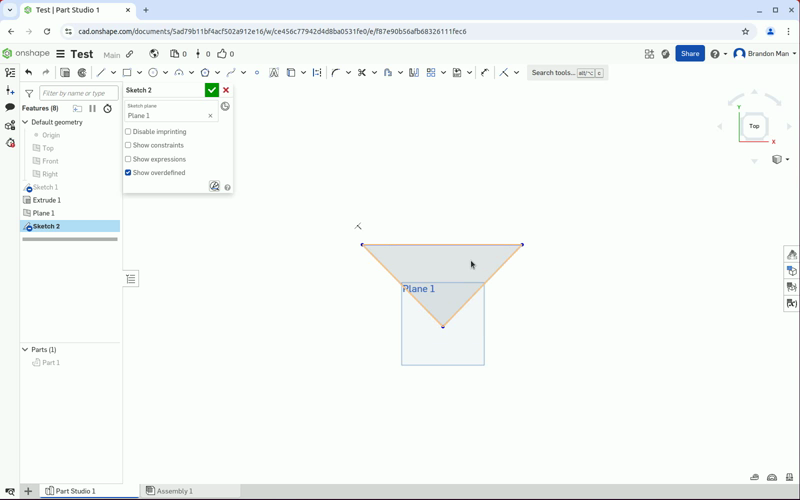
scroll(6)
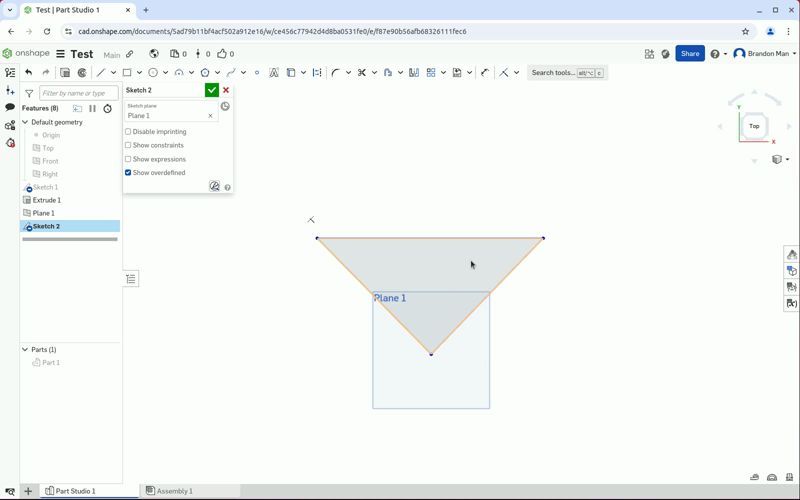
scroll(6)
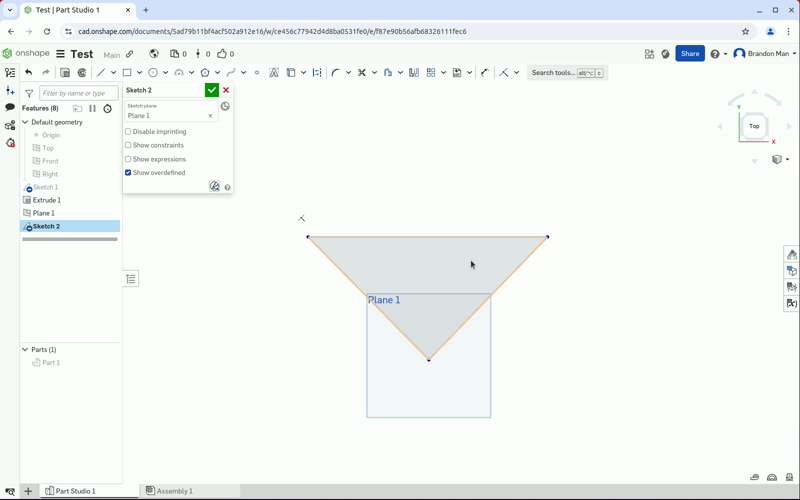
scroll(6)
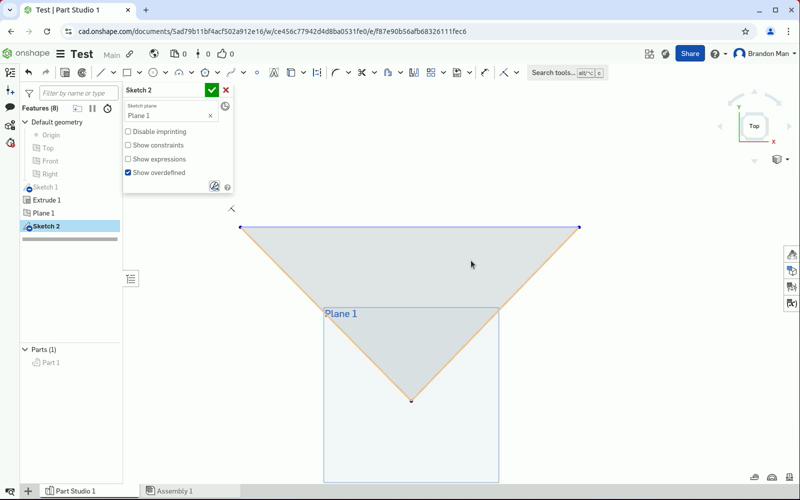
scroll(6)
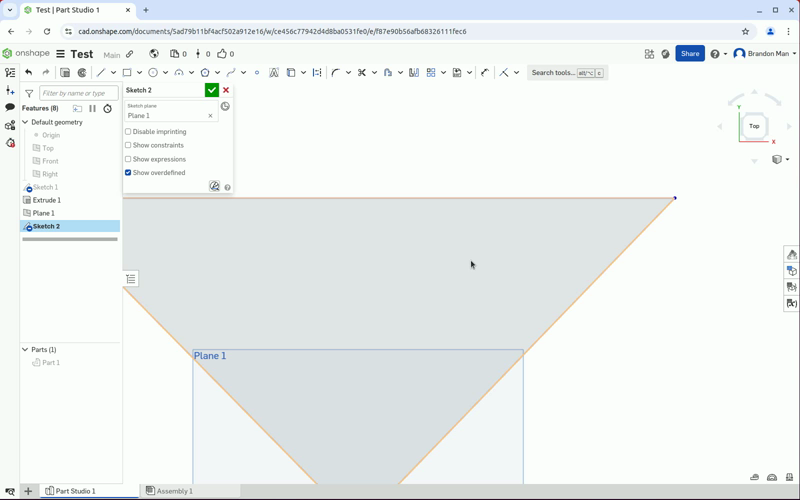
click(471, 260)
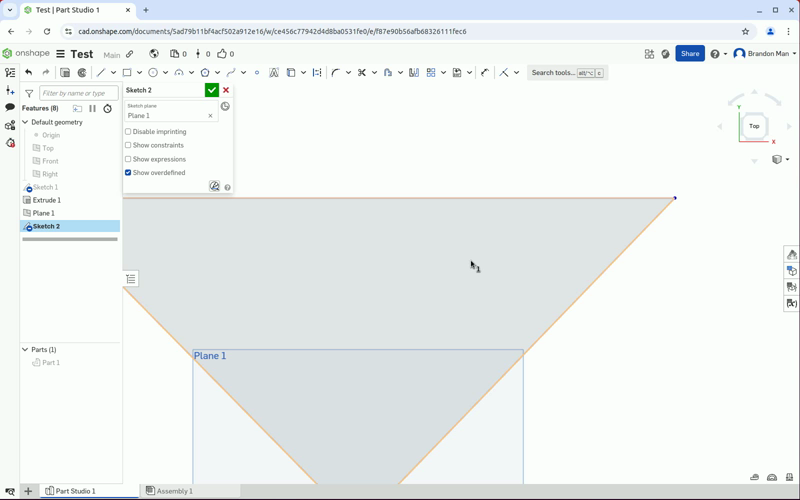
scroll(-6)
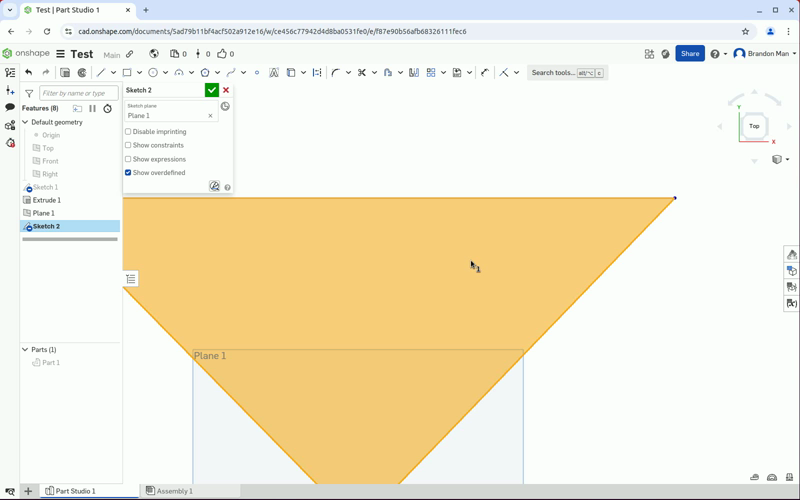
scroll(-6)
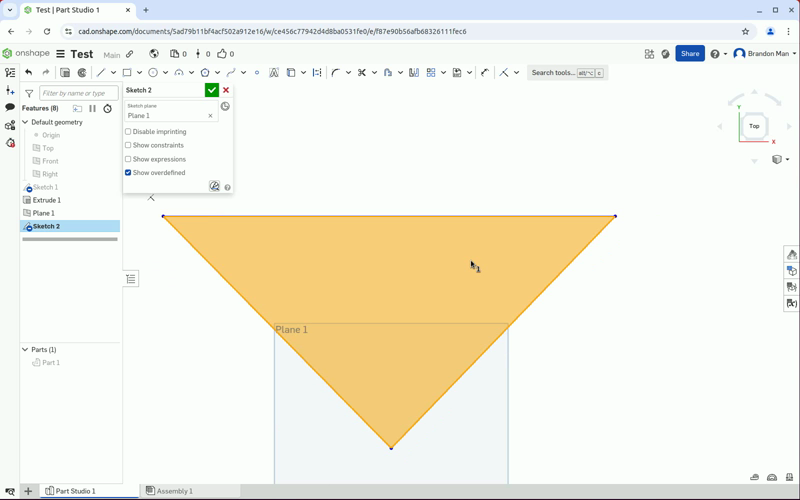
scroll(-6)
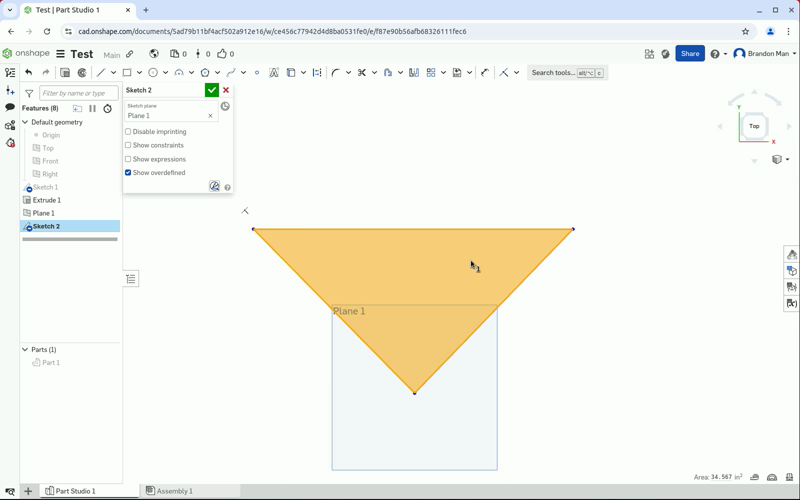
scroll(-6)
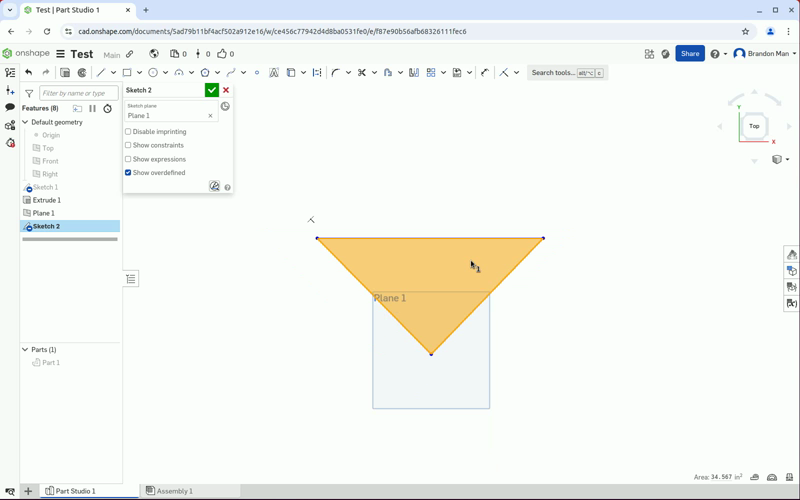
scroll(-6)
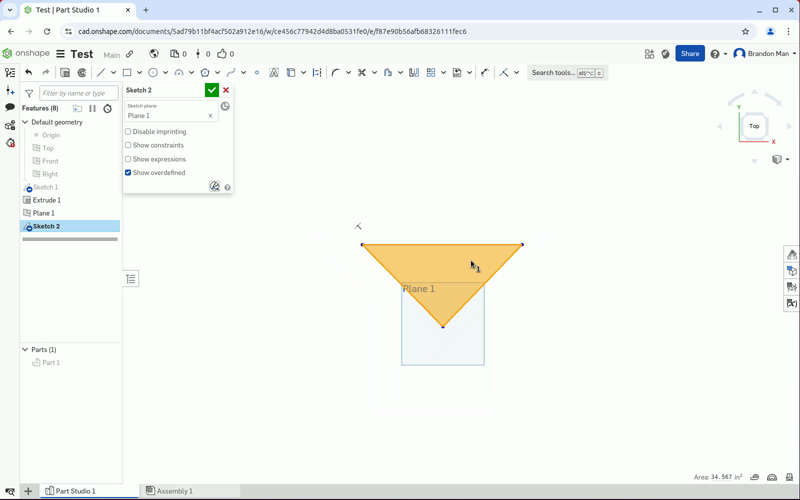
scroll(-6)
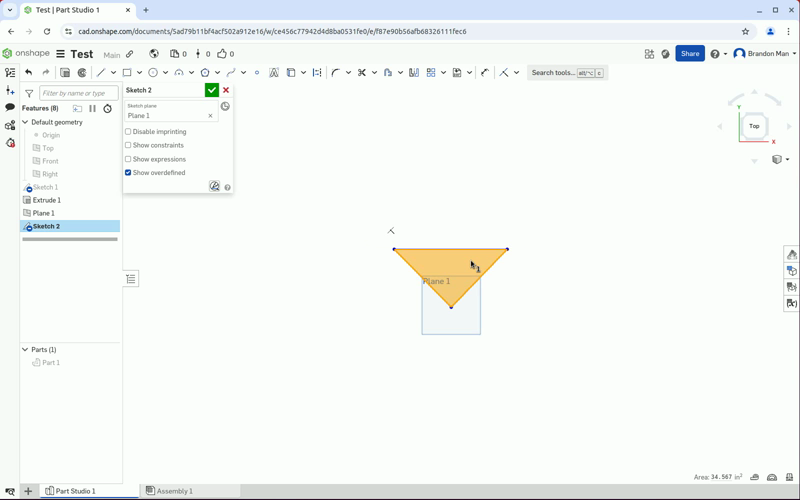
scroll(-6)
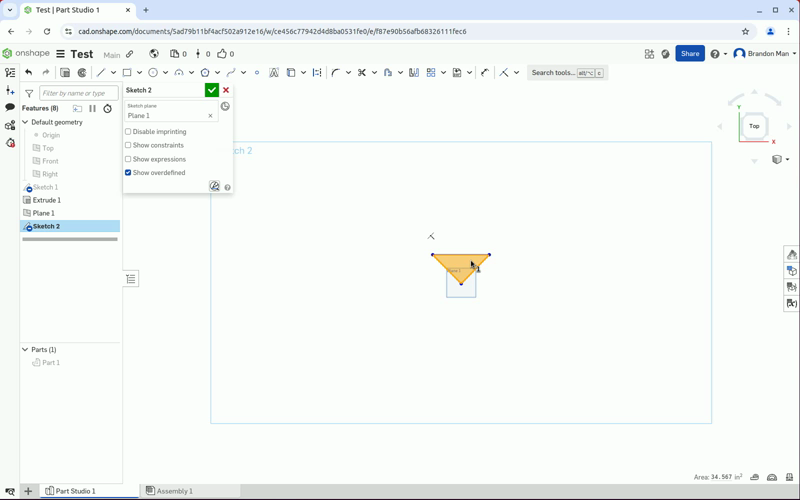
mouse_move(73, 352)
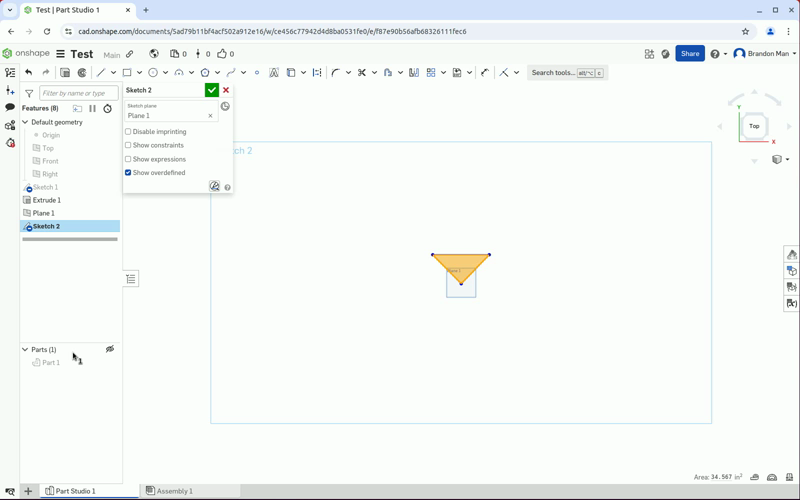
key(shift+y)
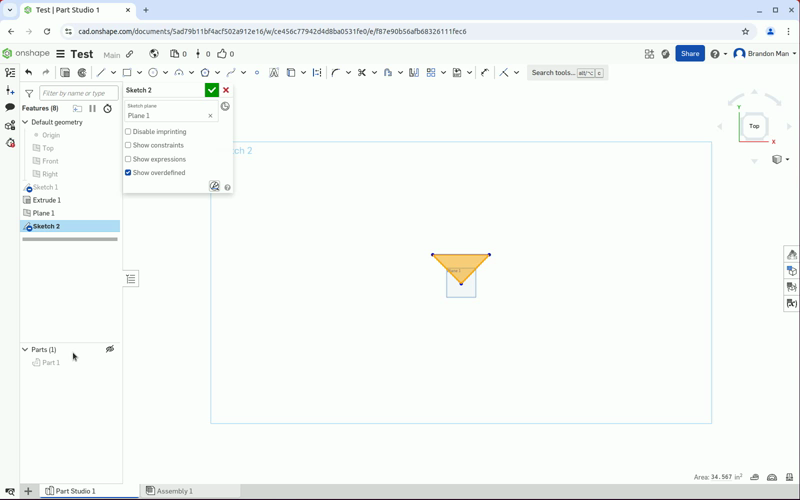
key(shift+e)
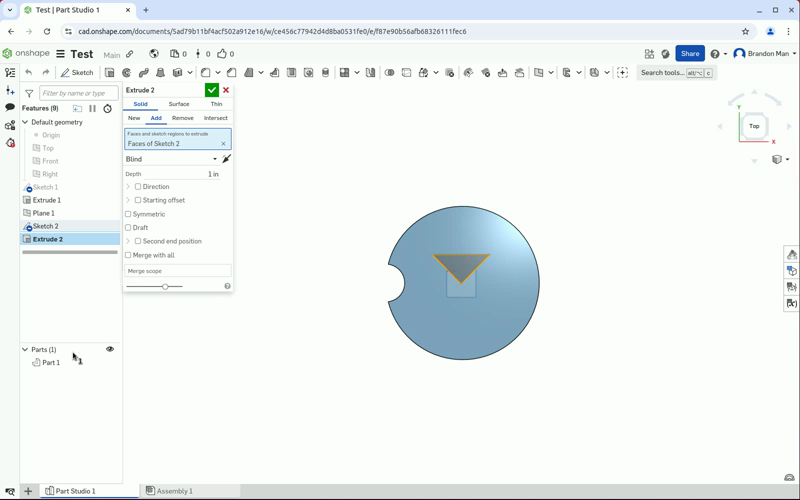
mouse_move(143, 106)
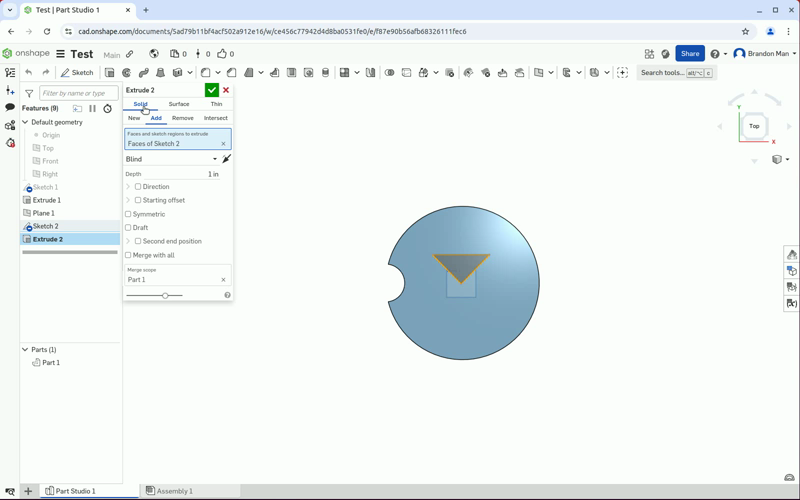
click(143, 106)
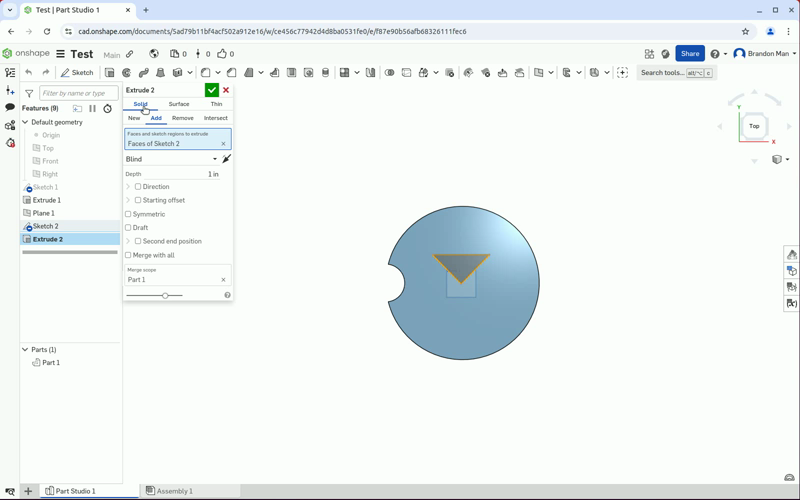
mouse_move(137, 120)
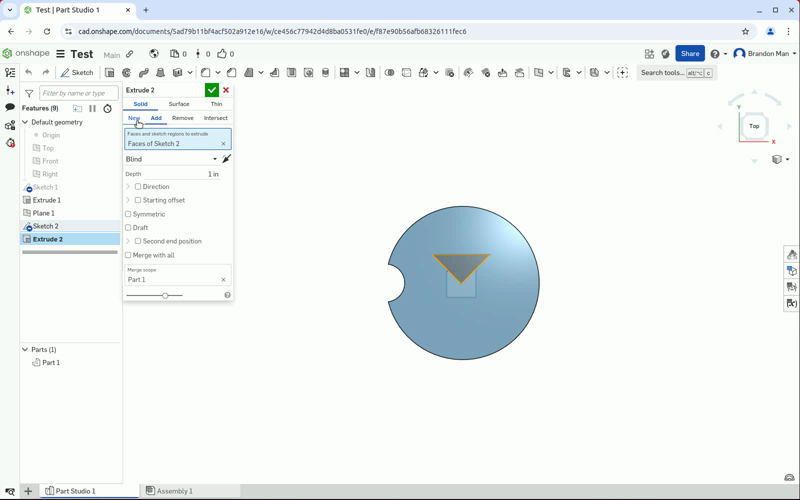
click(137, 120)
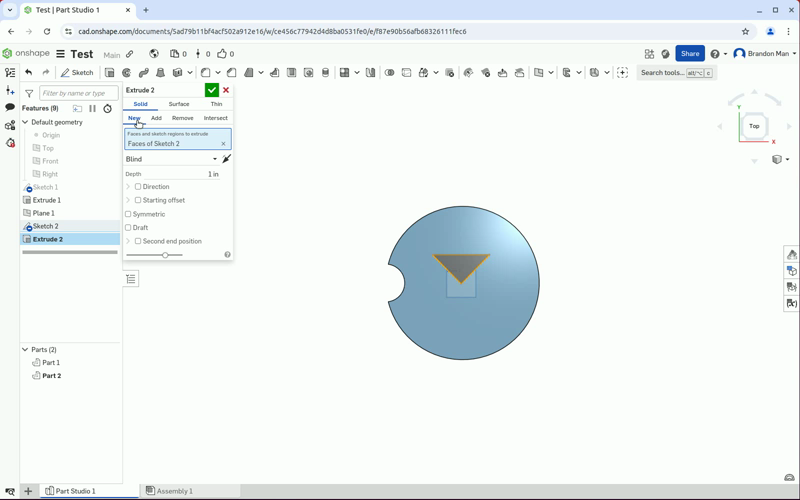
key(tab, 4)
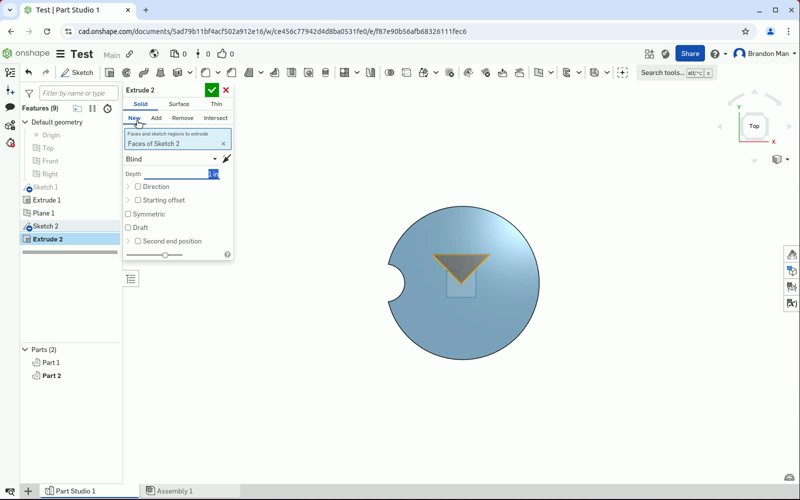
text(7.703)
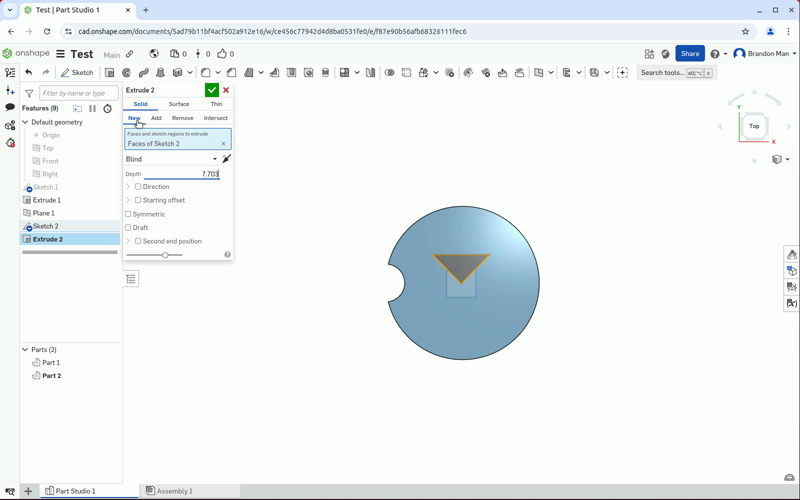
key(enter)
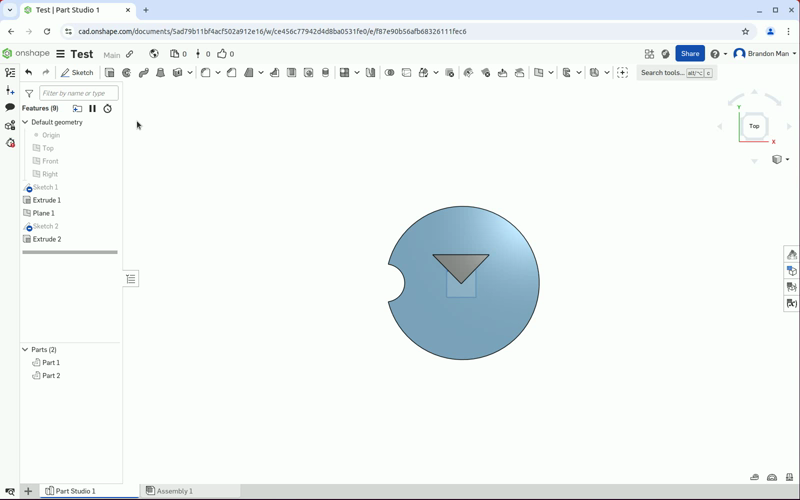
key(shift+h)
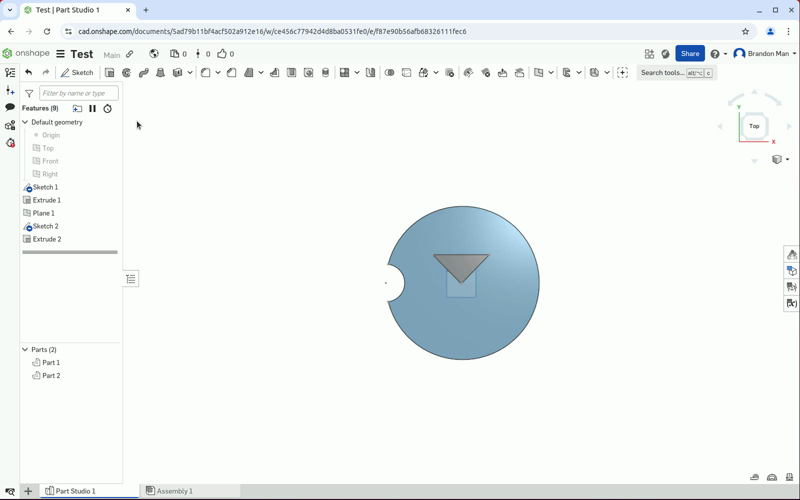
key(shift+h)
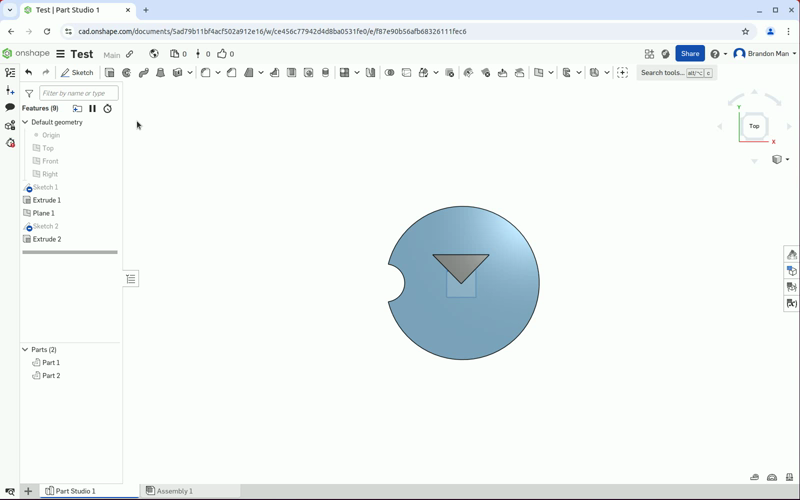
mouse_move(73, 189)
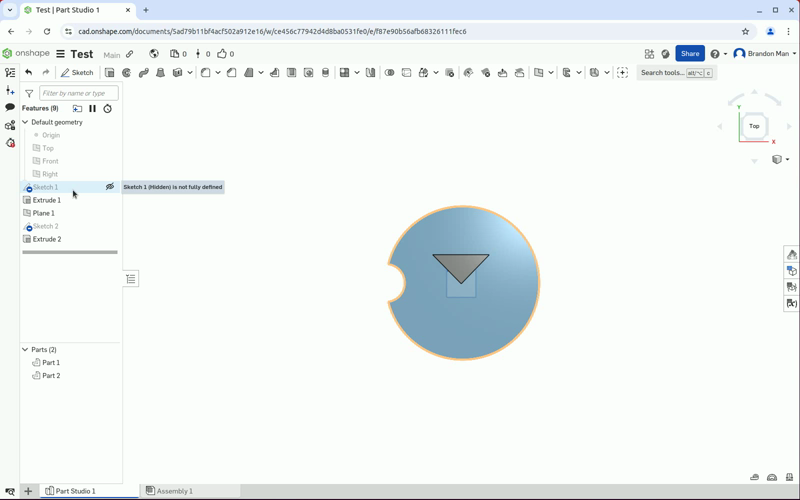
click(73, 189)
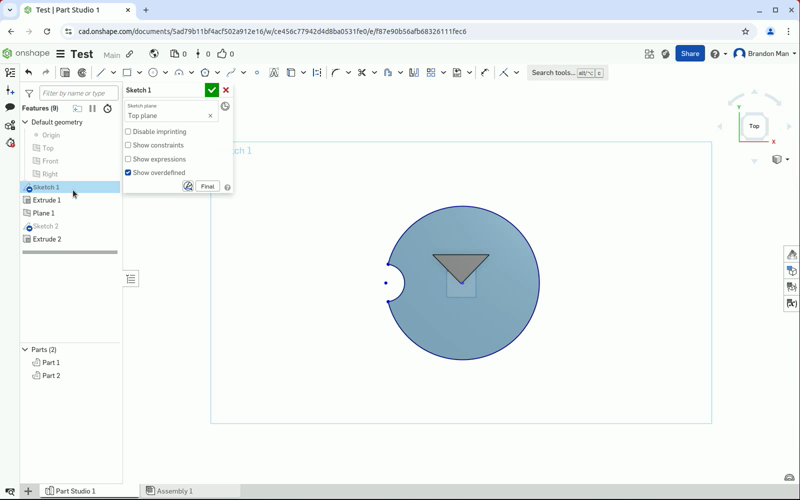
mouse_move(229, 92)
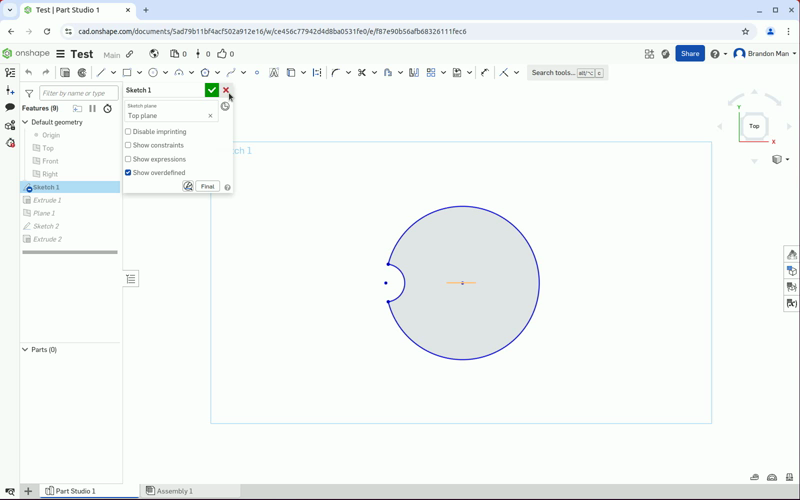
click(229, 92)
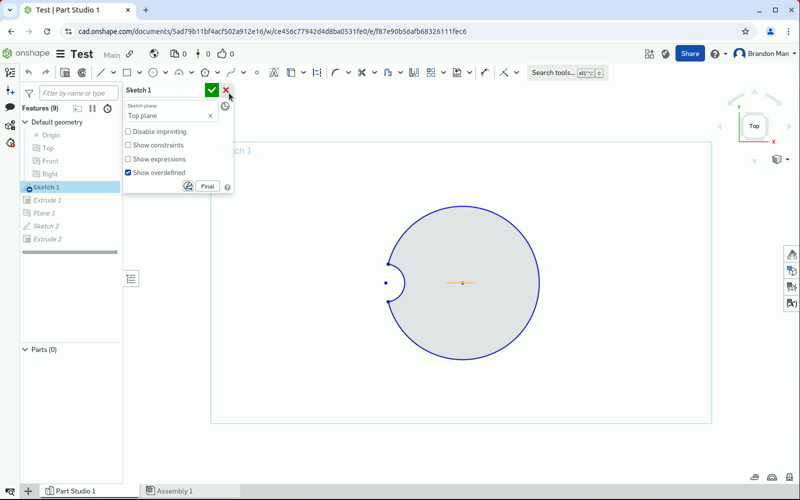
key(shift+s)
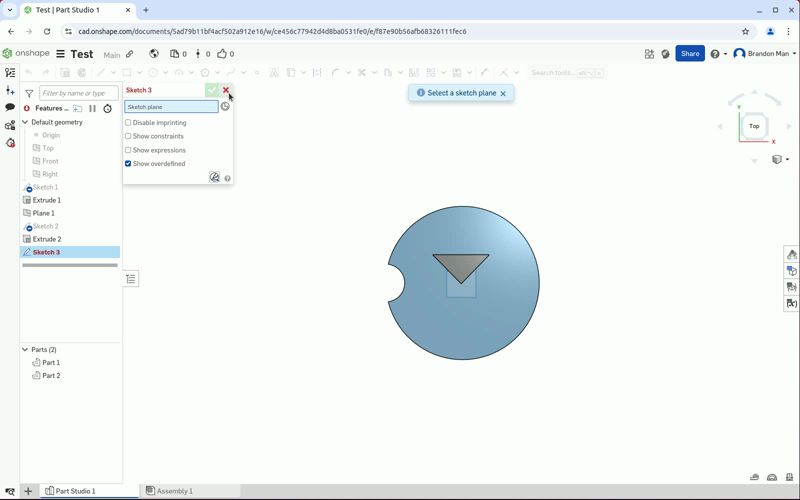
mouse_move(73, 215)
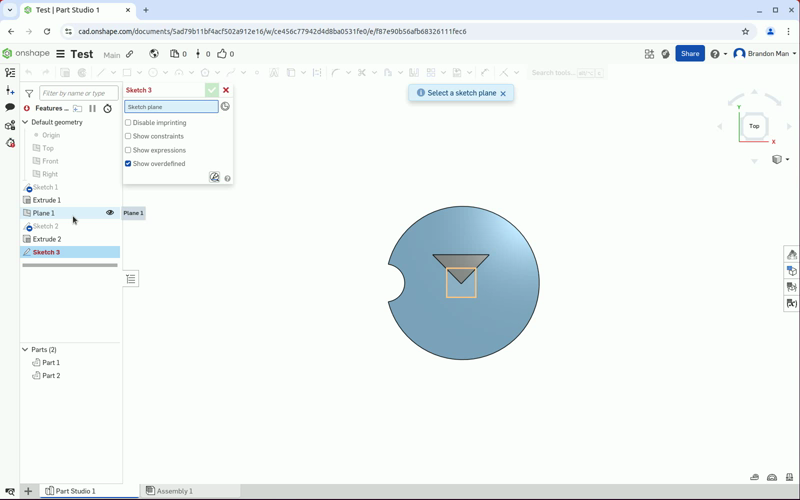
click(73, 215)
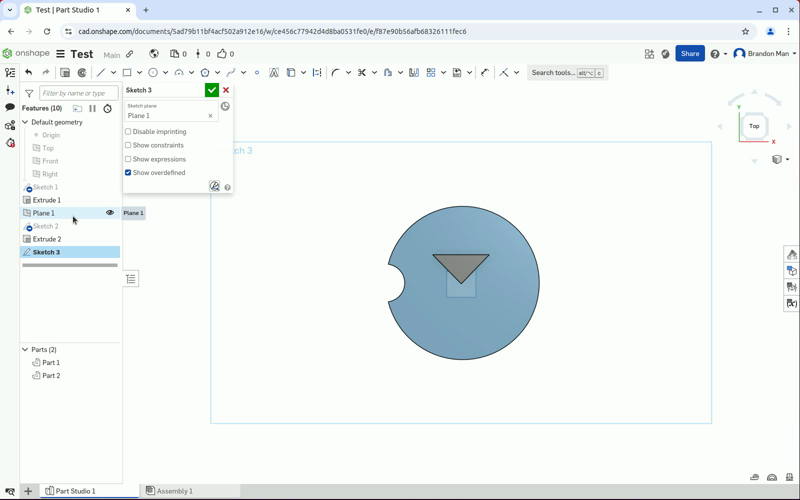
mouse_move(73, 352)
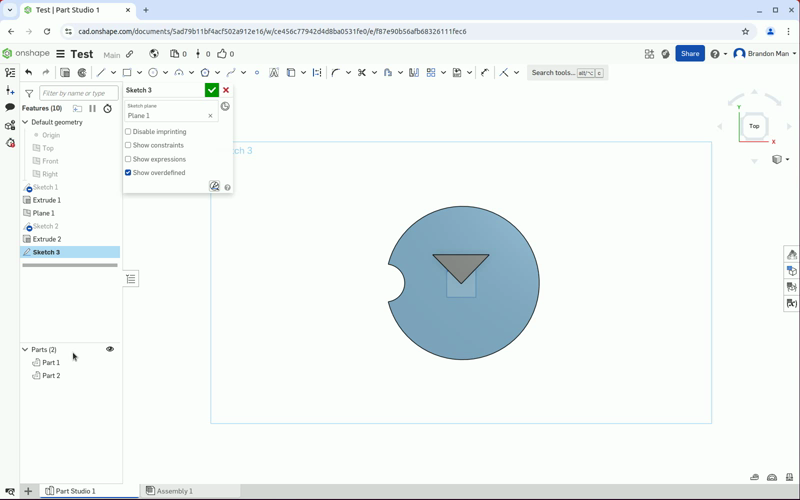
key(y)
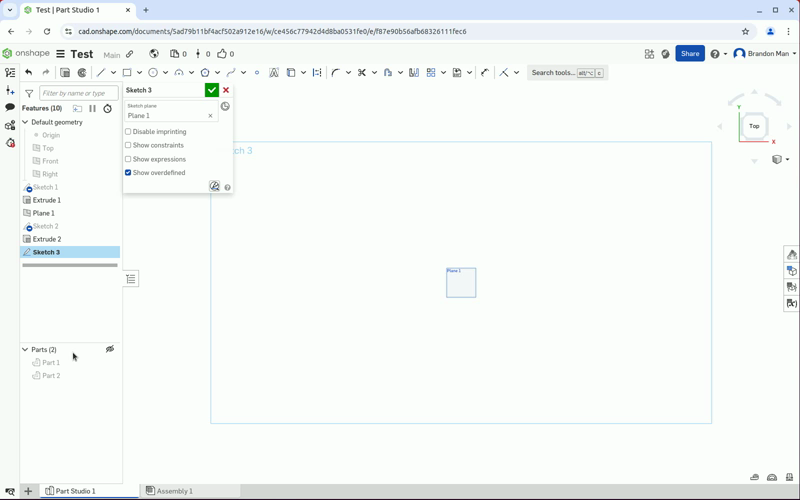
key(l)
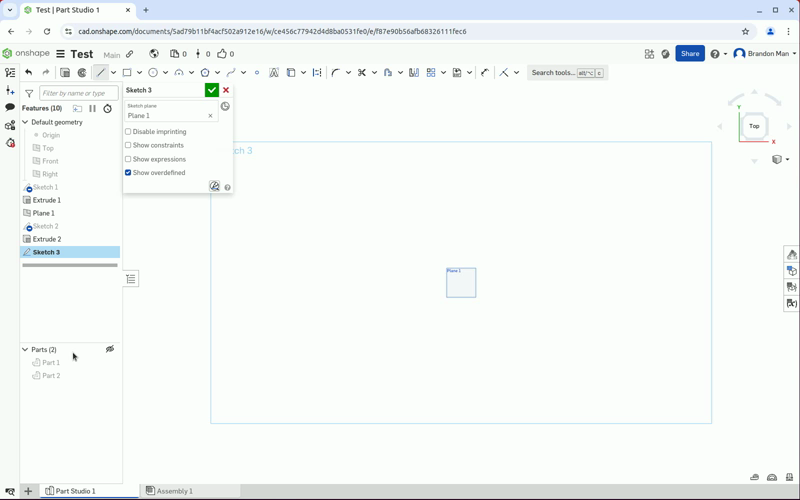
key_down(shift)
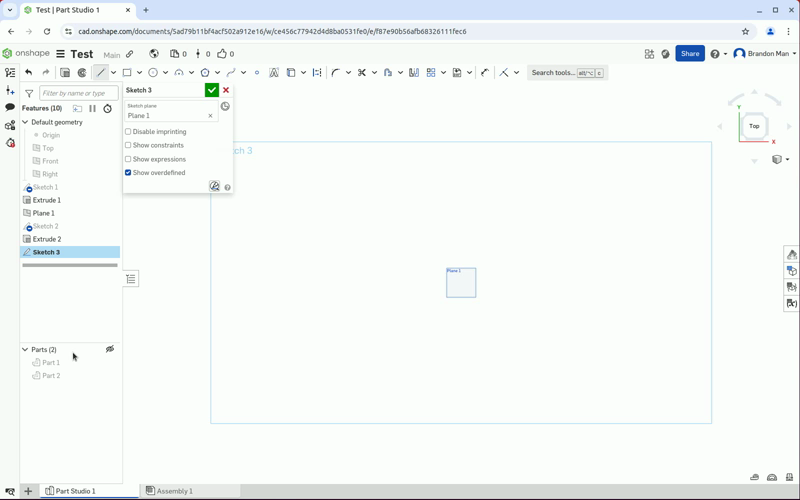
mouse_move(432, 311)
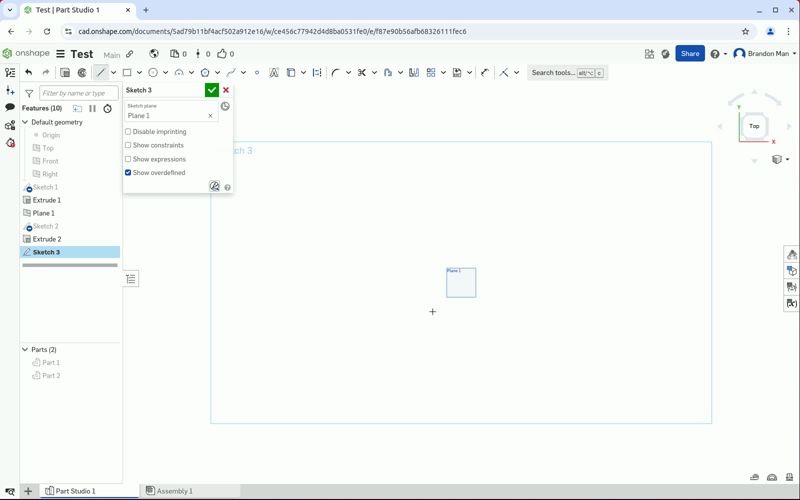
click(432, 311)
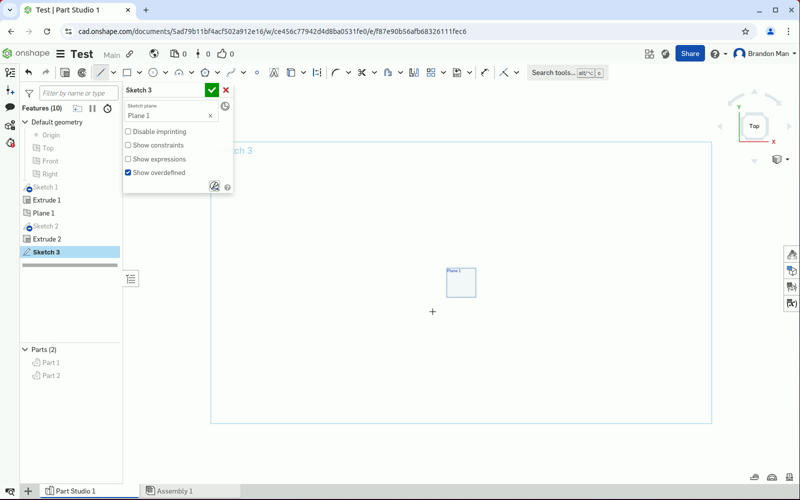
key_up(shift)
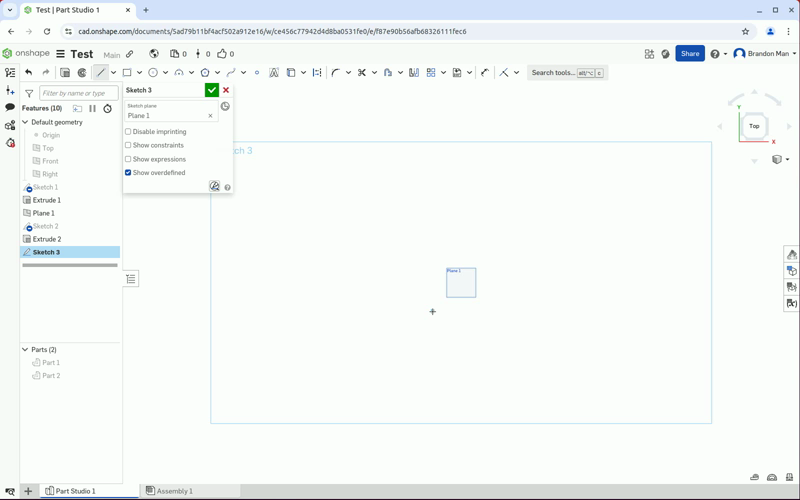
key_down(shift)
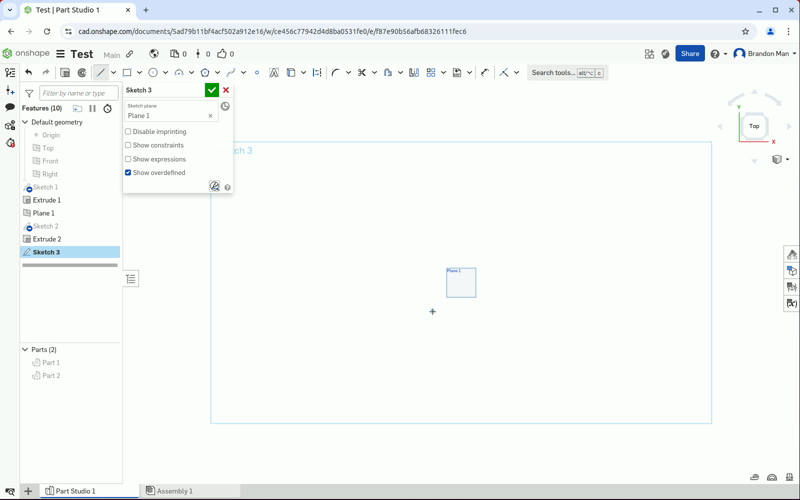
mouse_move(462, 311)
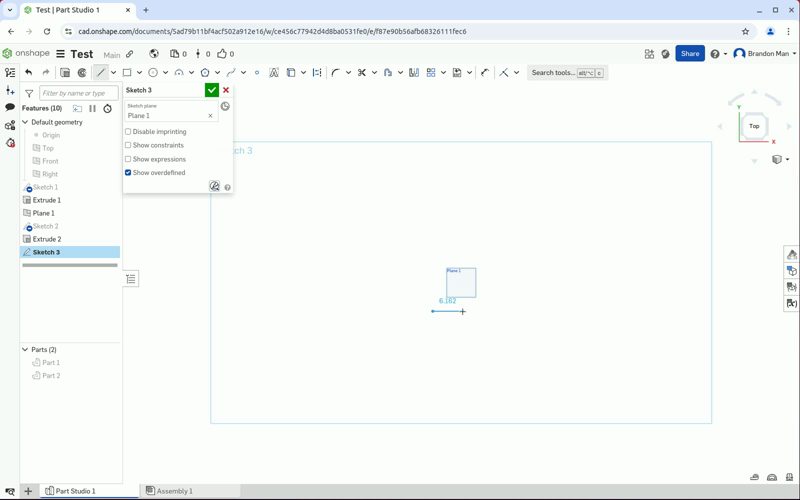
mouse_move(461, 282)
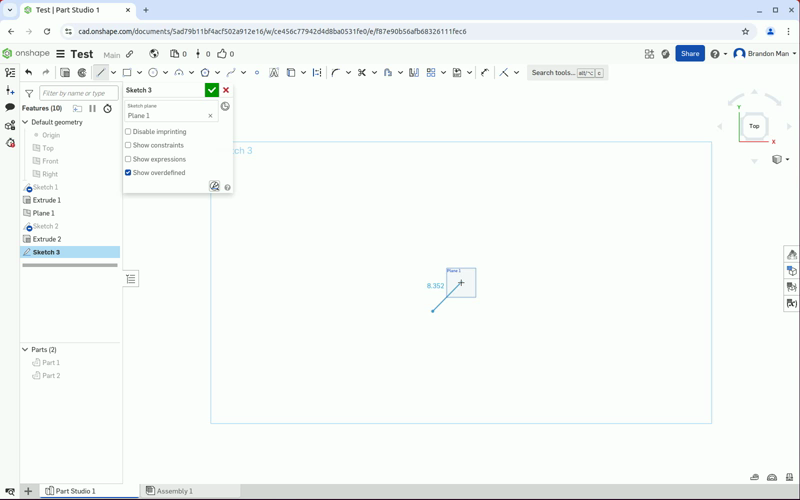
click(461, 282)
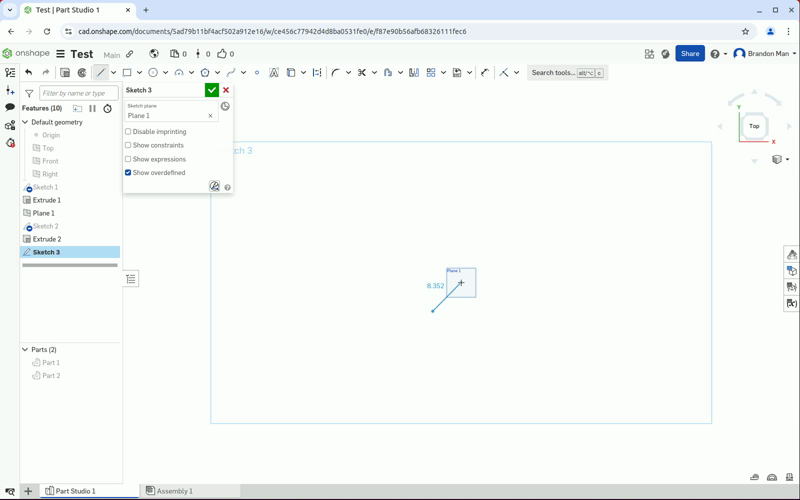
key_up(shift)
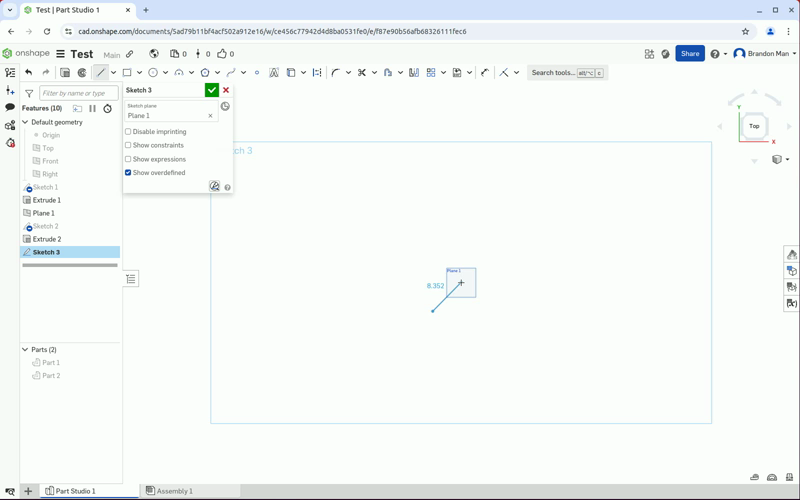
key_down(shift)
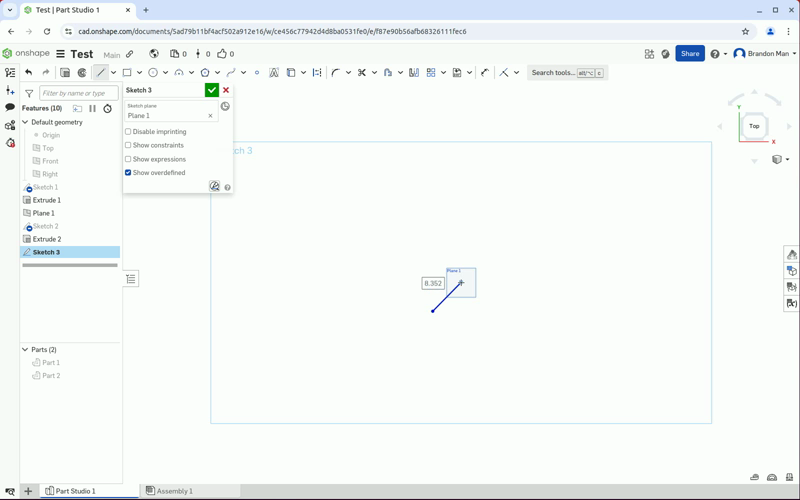
mouse_move(491, 282)
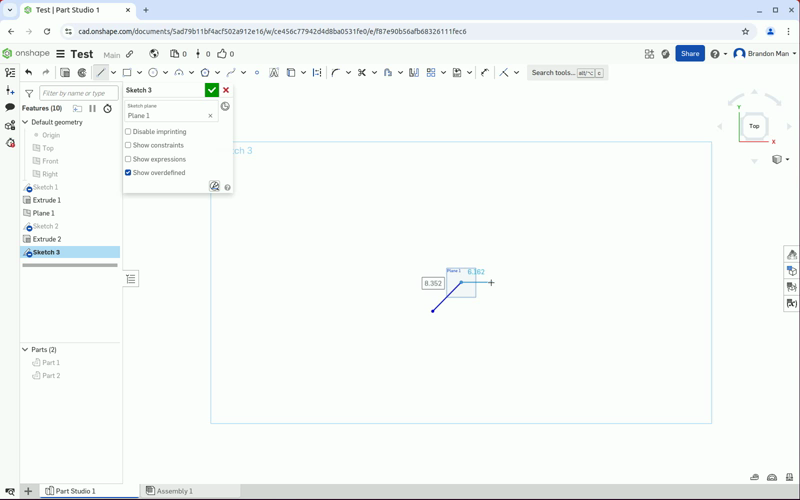
mouse_move(432, 254)
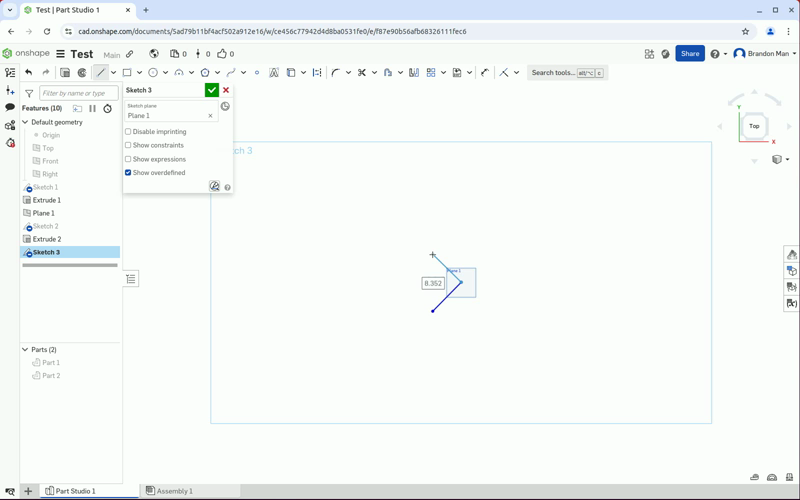
click(432, 254)
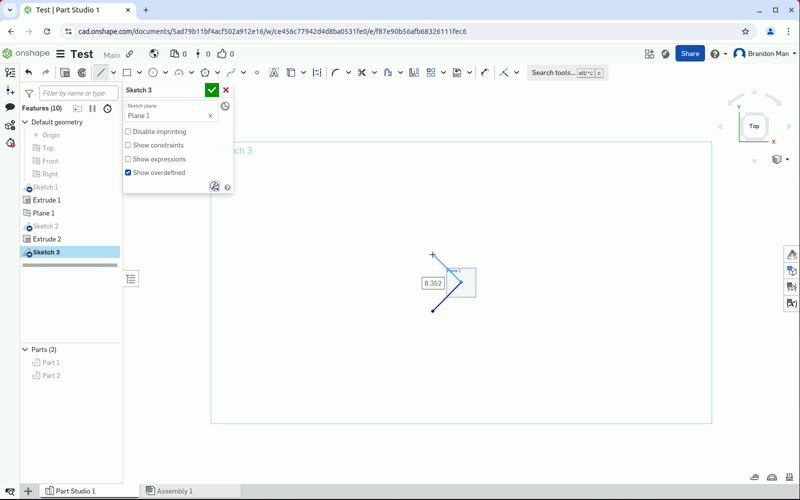
key_up(shift)
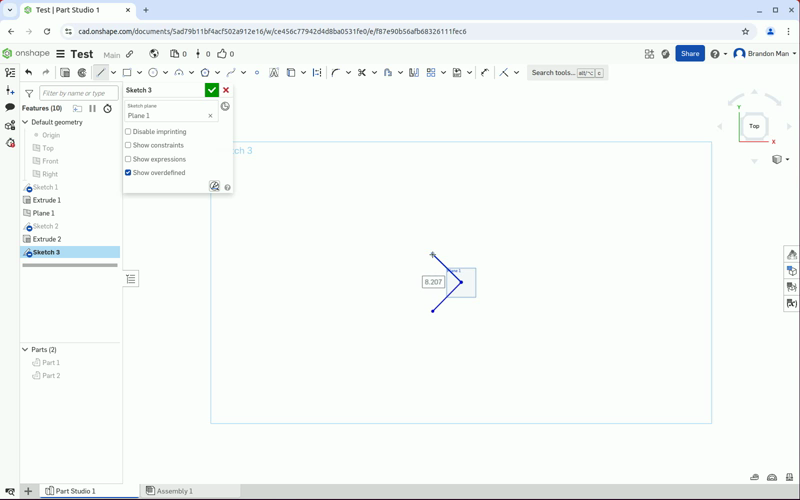
mouse_move(462, 254)
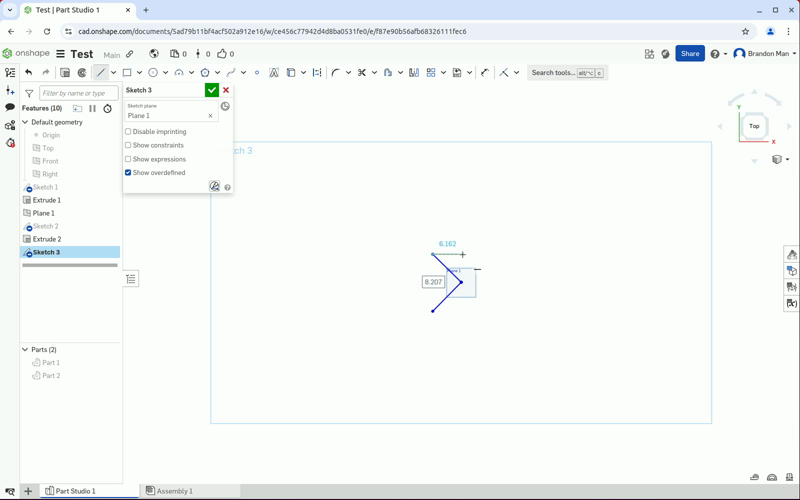
key_down(shift)
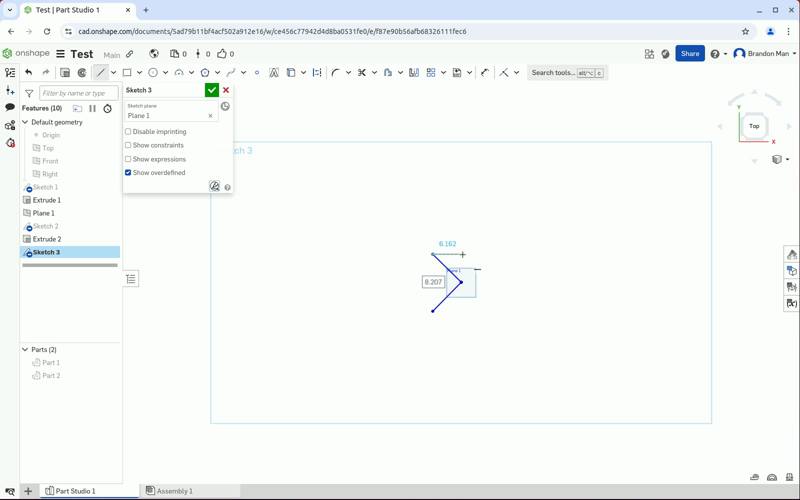
mouse_move(432, 311)
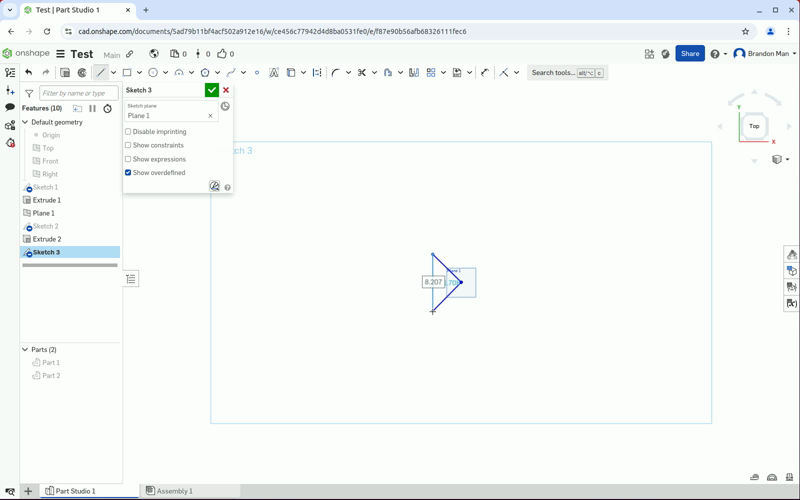
key_up(shift)
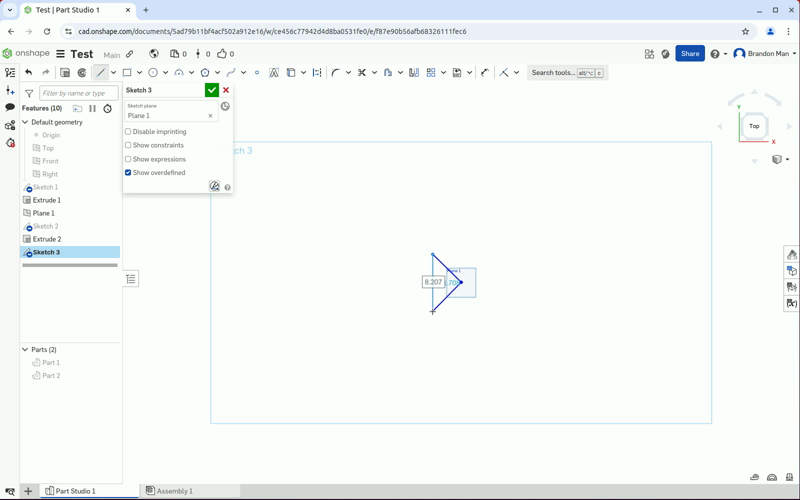
click(432, 311)
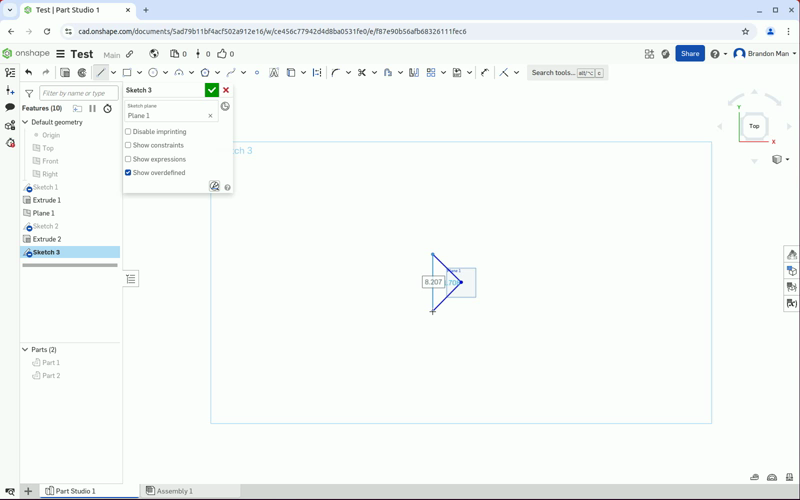
key(esc)
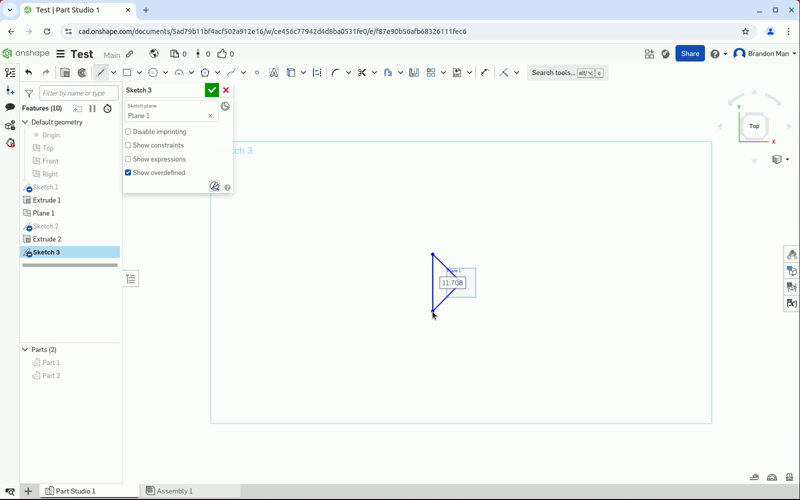
mouse_move(443, 292)
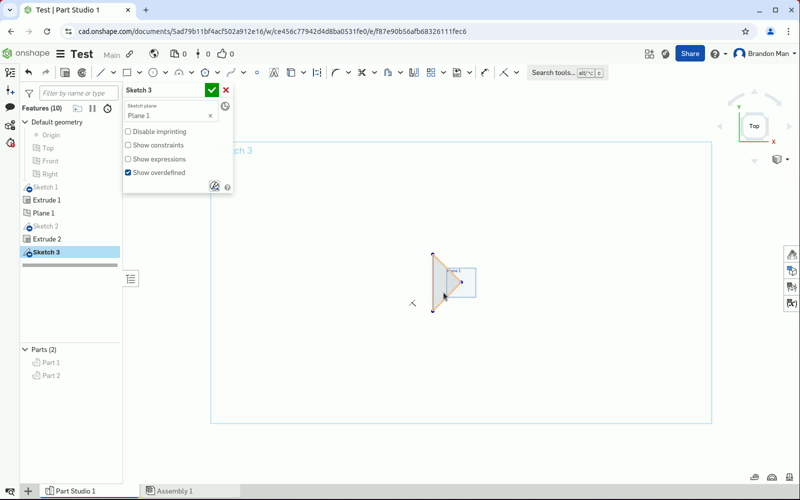
scroll(6)
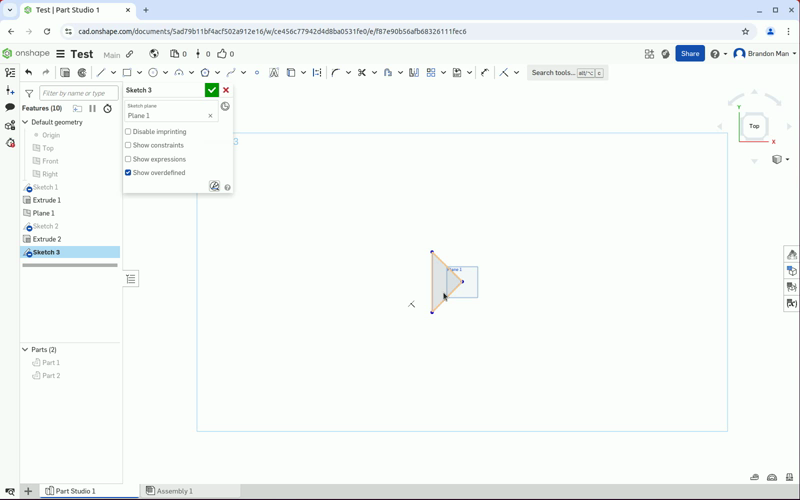
scroll(6)
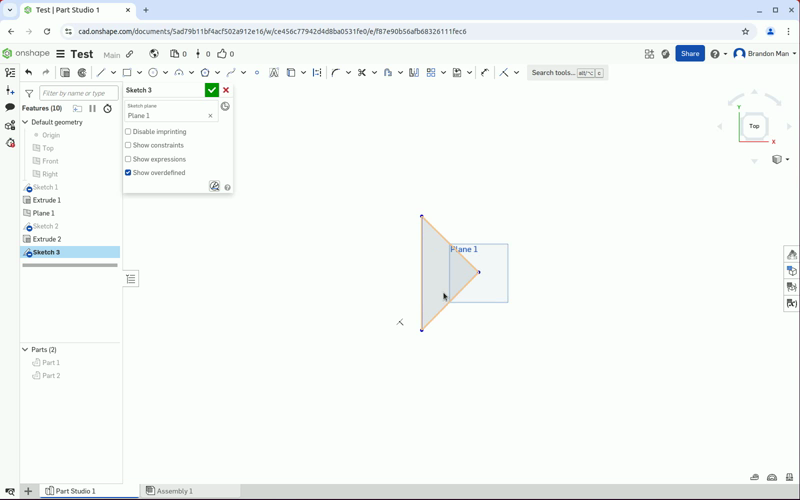
scroll(6)
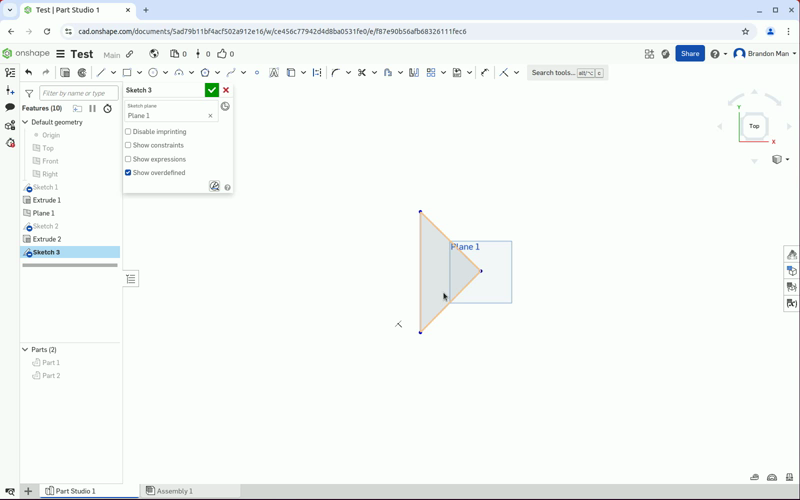
scroll(6)
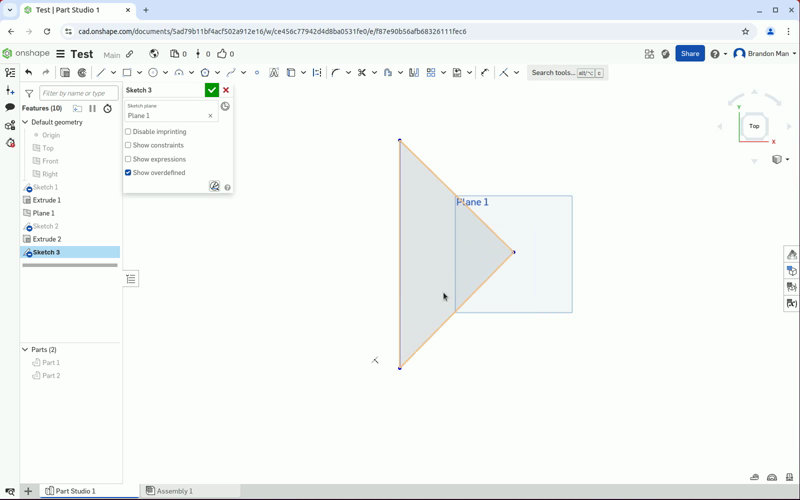
scroll(6)
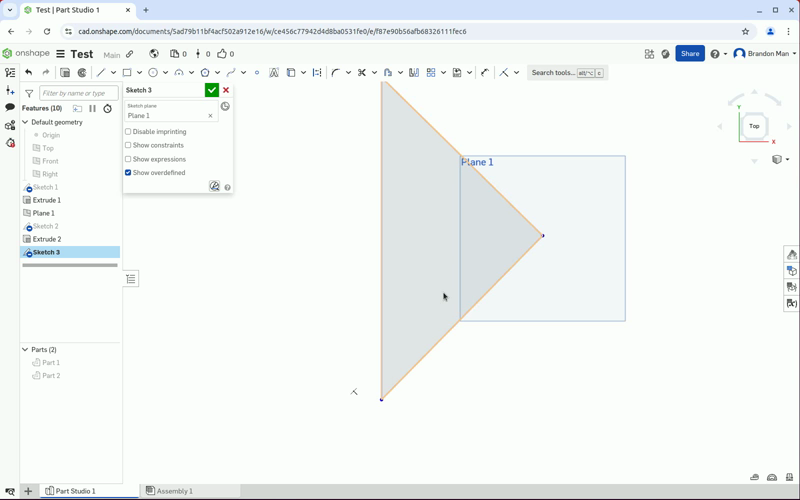
scroll(6)
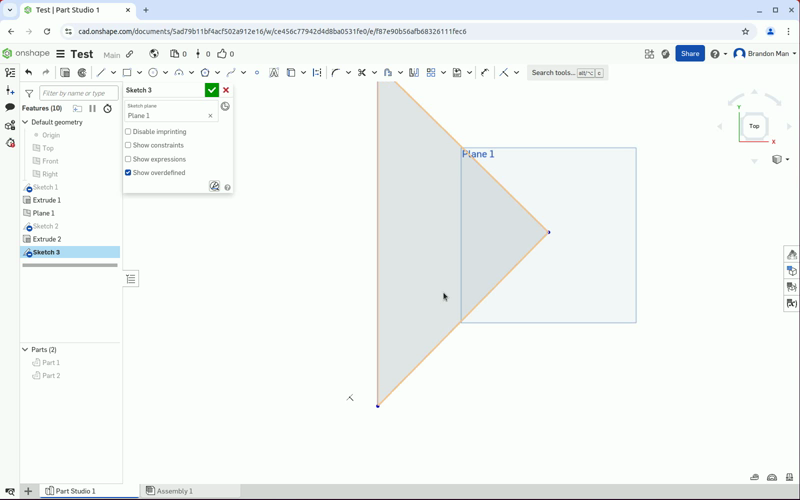
scroll(6)
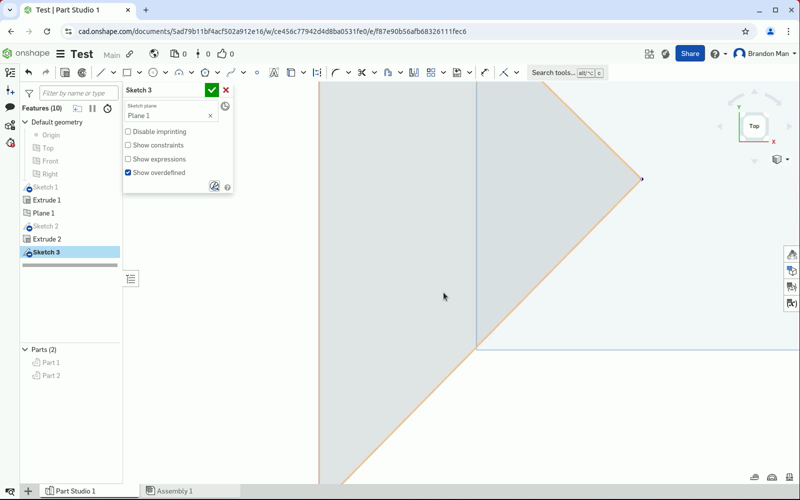
click(443, 292)
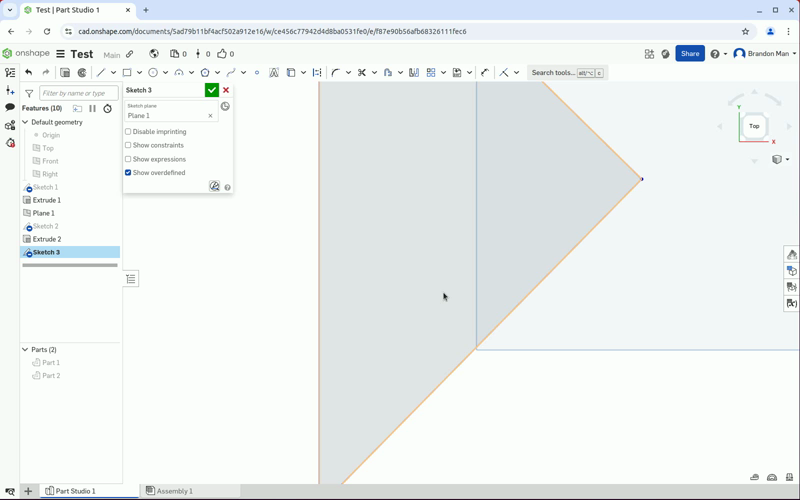
scroll(-6)
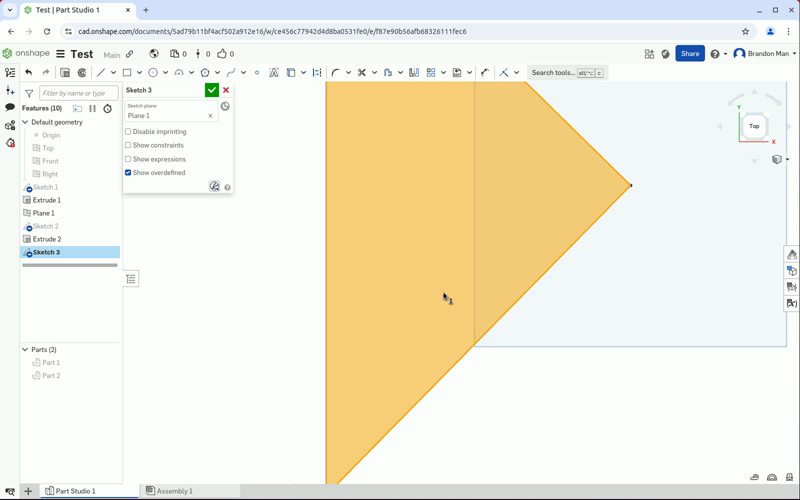
scroll(-6)
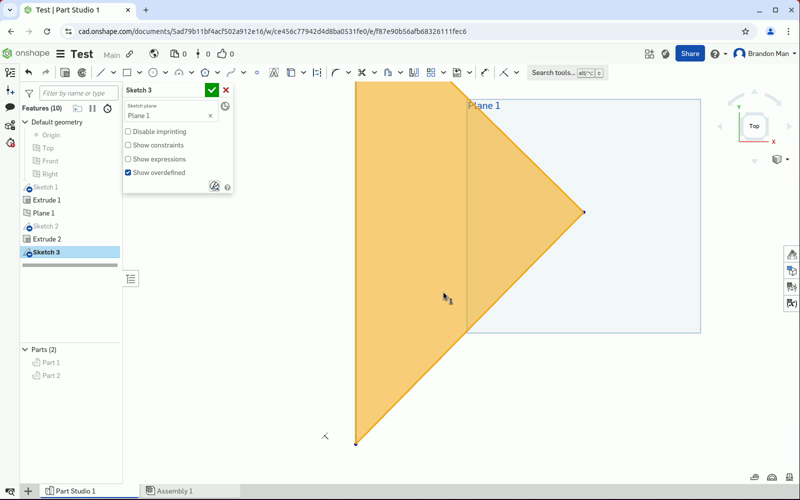
scroll(-6)
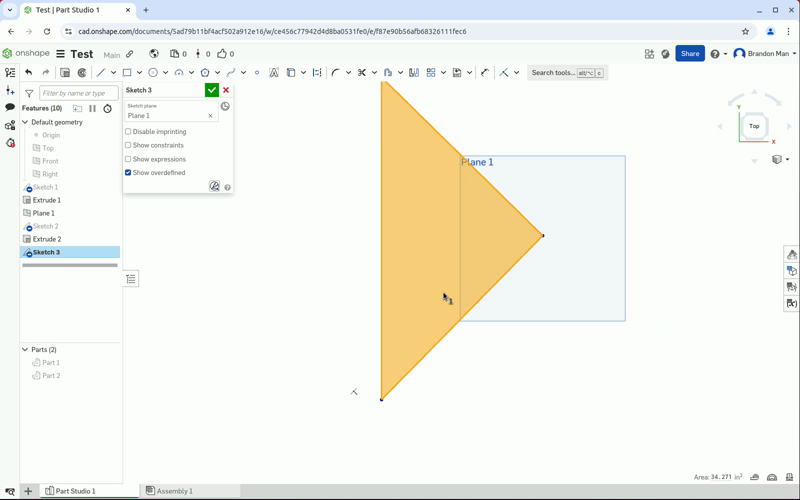
scroll(-6)
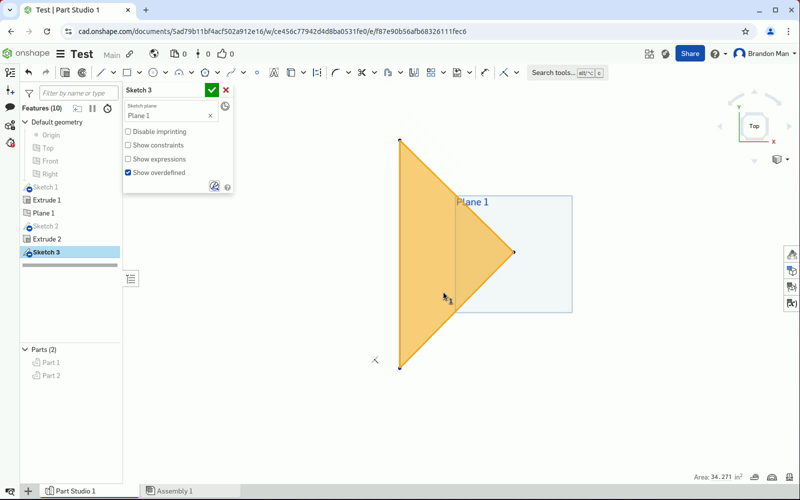
scroll(-6)
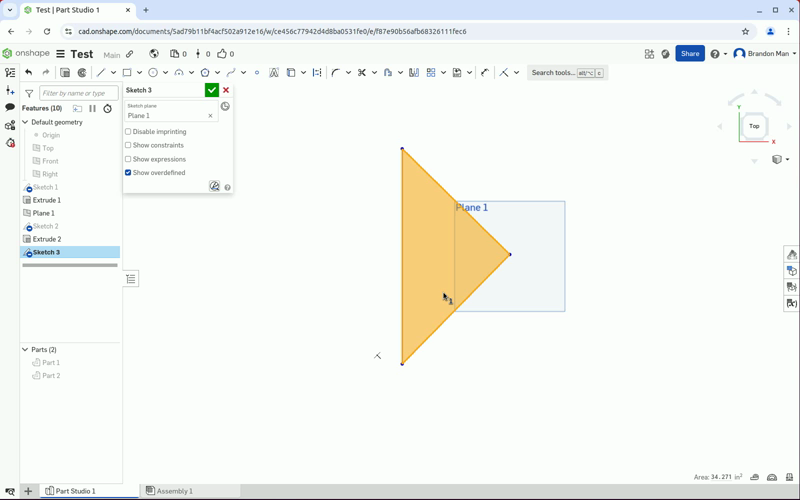
scroll(-6)
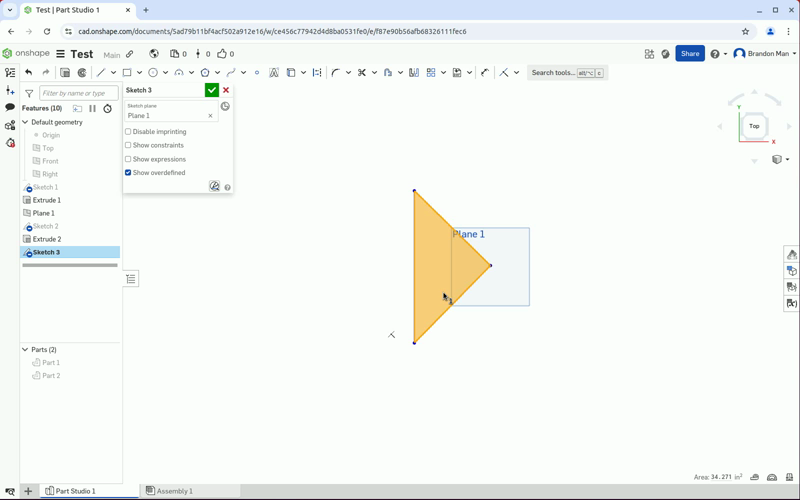
scroll(-6)
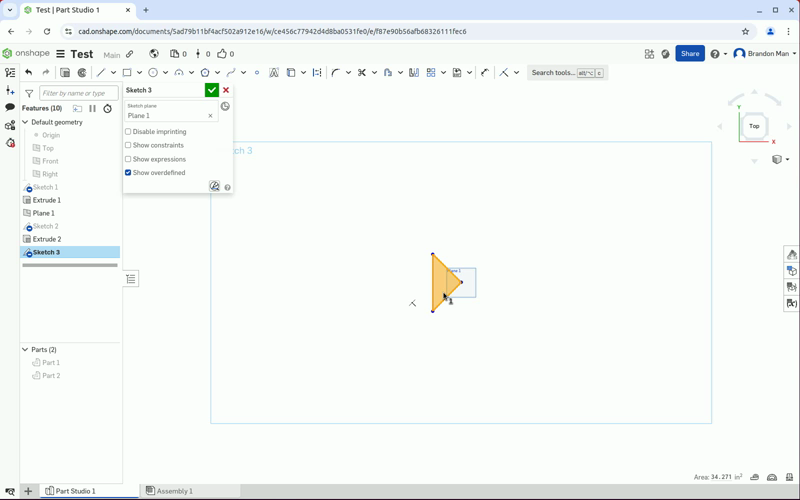
mouse_move(73, 352)
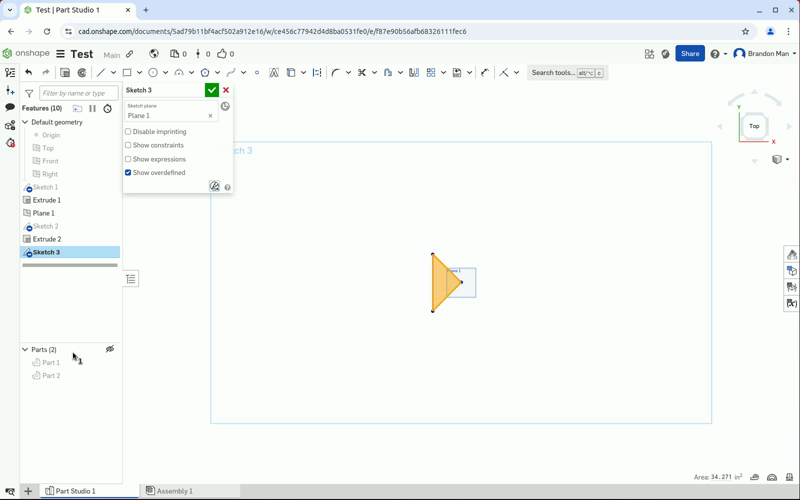
key(shift+y)
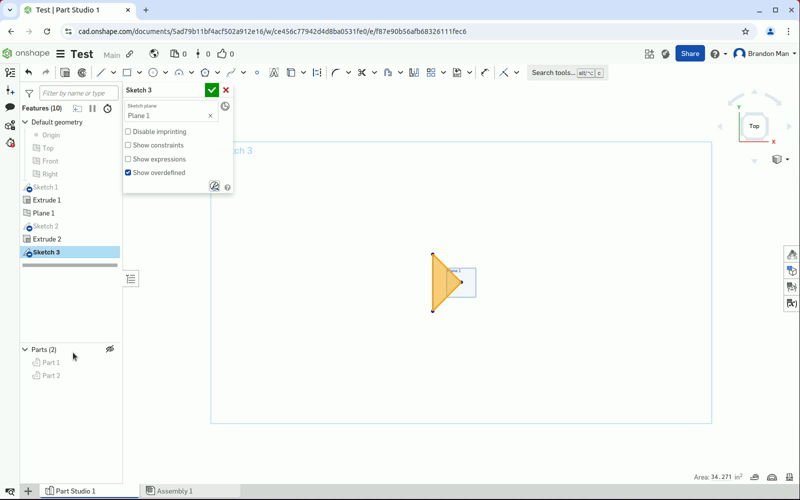
key(shift+e)
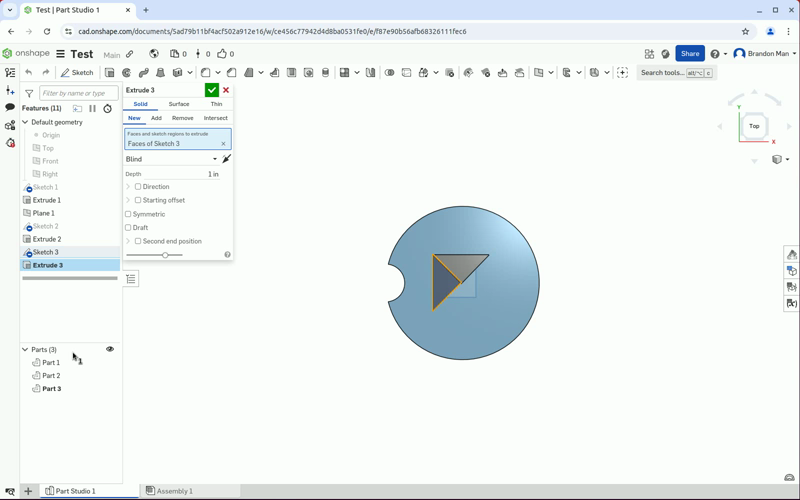
mouse_move(143, 106)
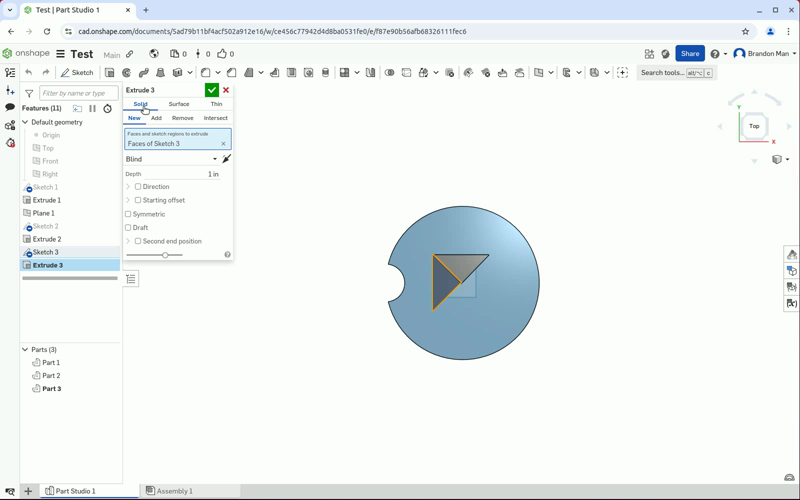
click(143, 106)
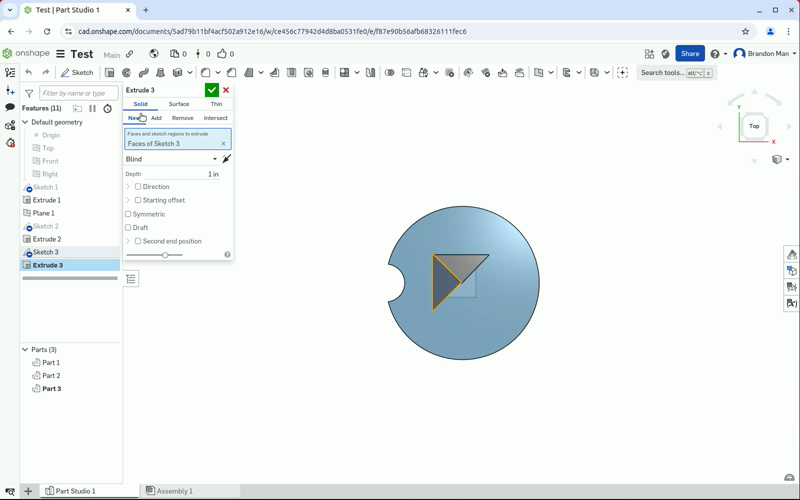
mouse_move(137, 120)
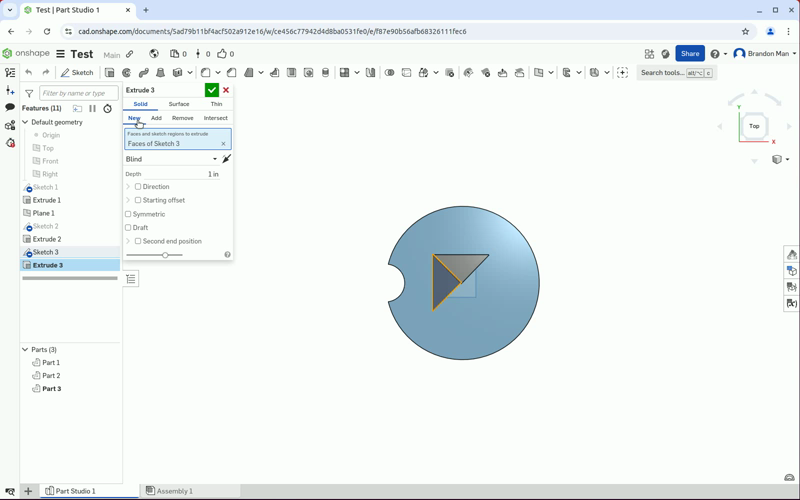
click(137, 120)
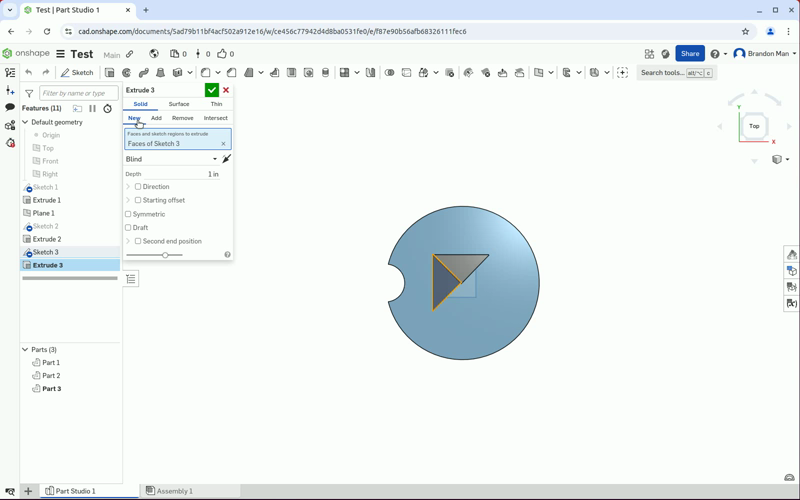
key(tab, 4)
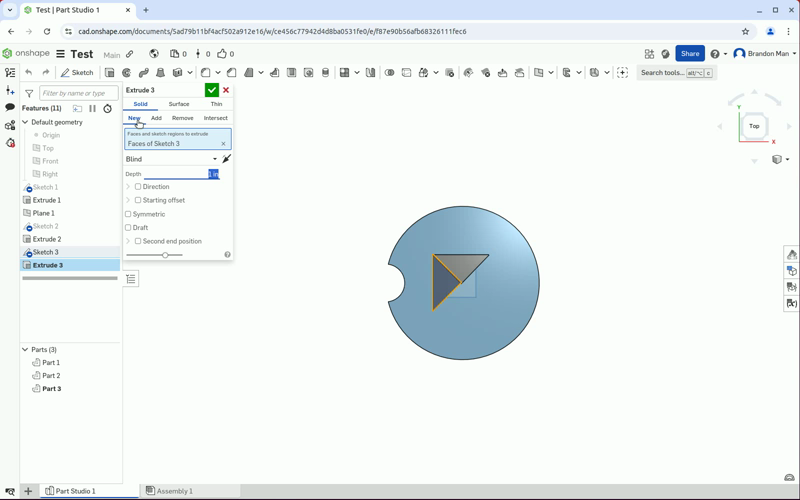
text(7.703)
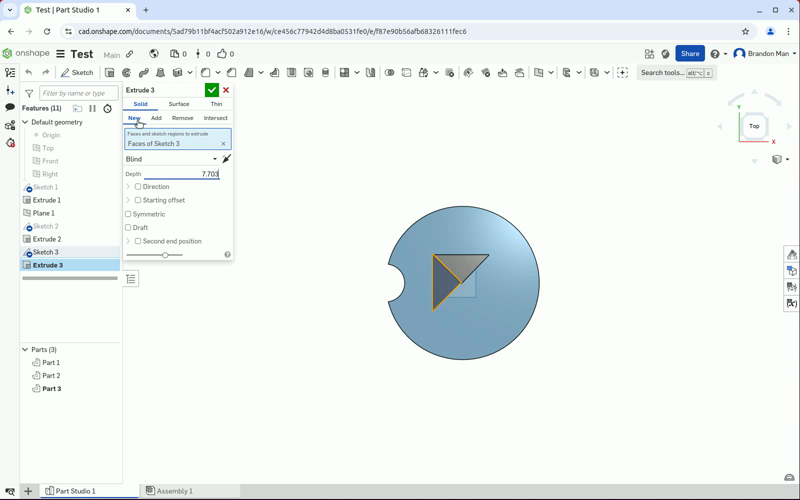
key(enter)
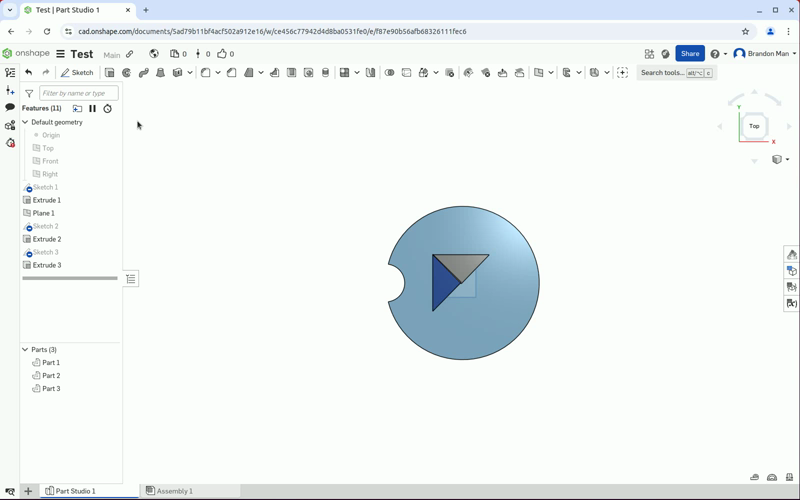
key(shift+h)
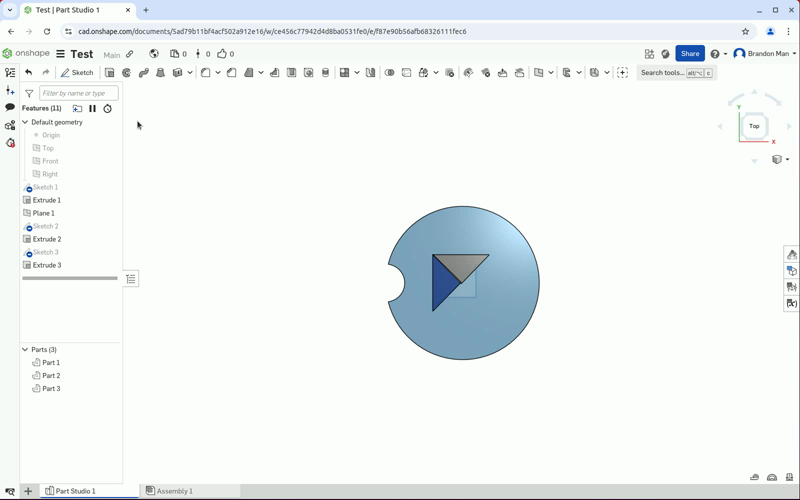
key(shift+h)
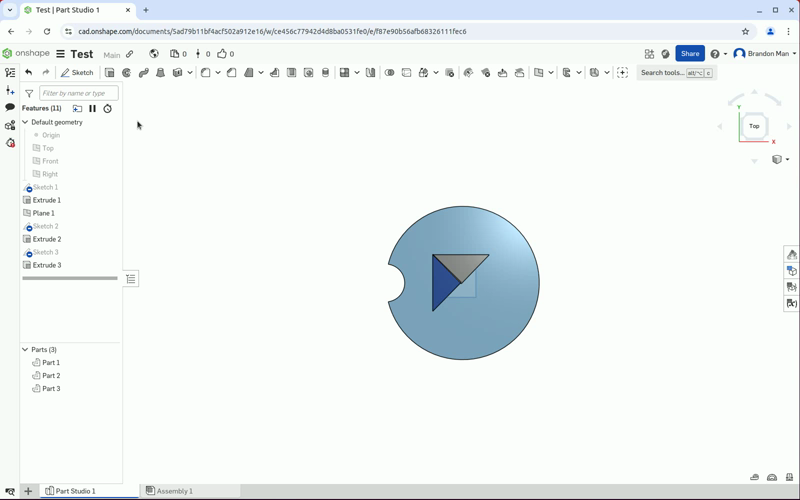
mouse_move(73, 189)
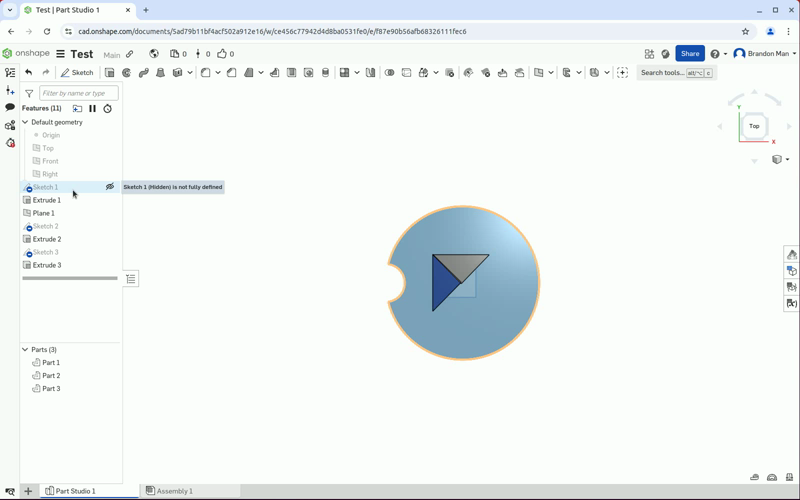
click(73, 189)
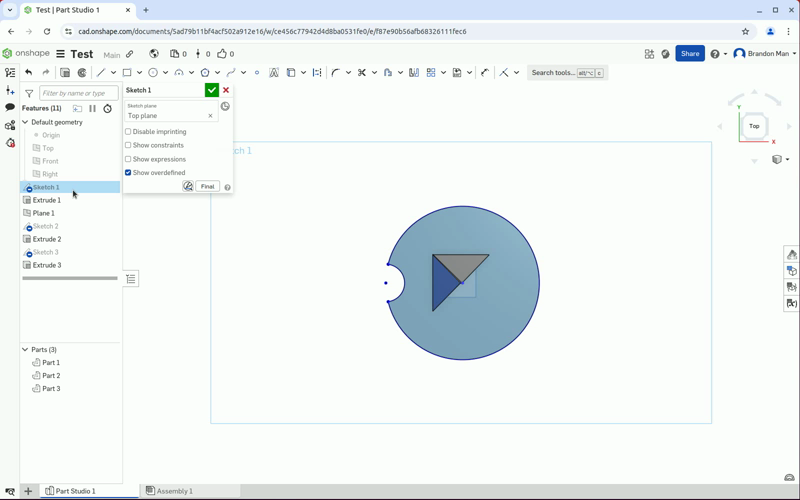
mouse_move(229, 92)
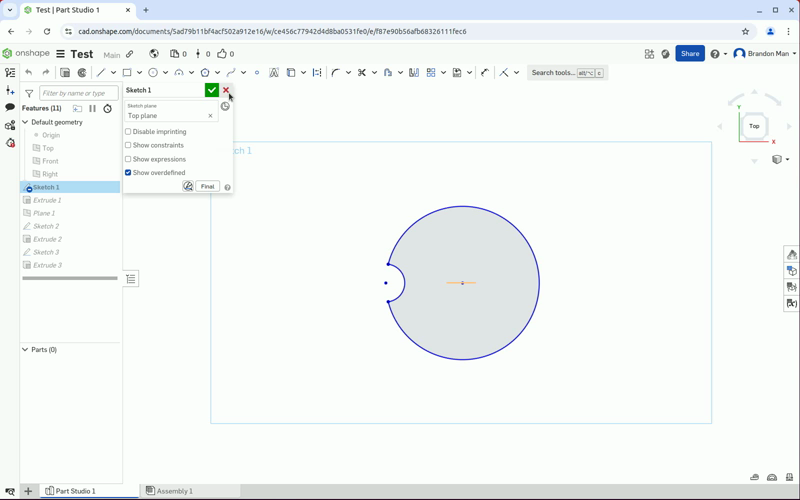
click(229, 92)
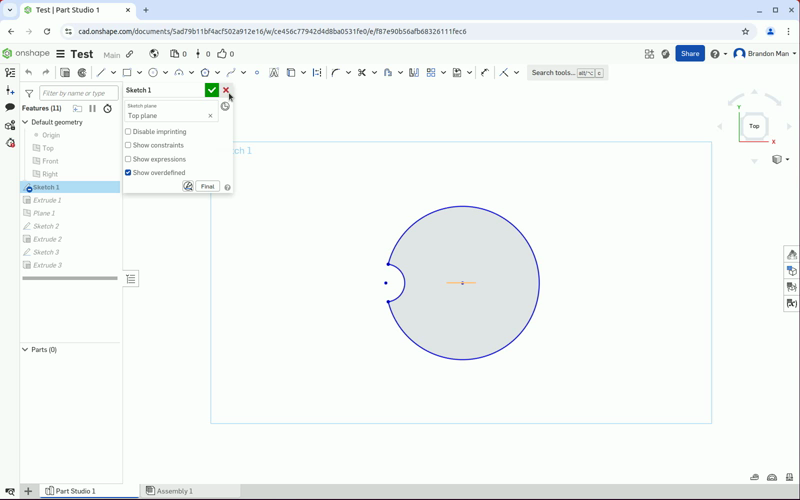
key(shift+s)
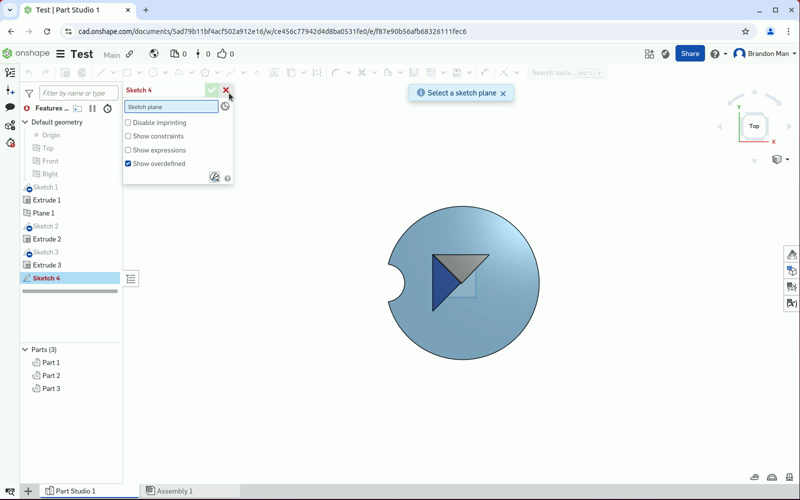
mouse_move(73, 215)
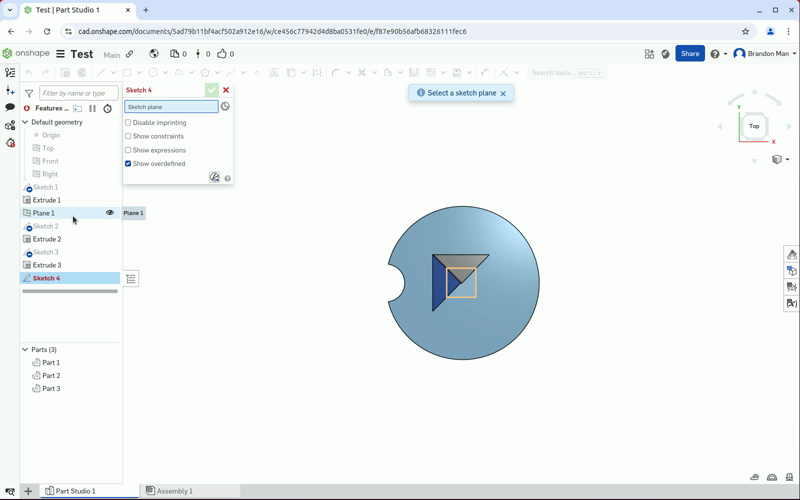
click(73, 215)
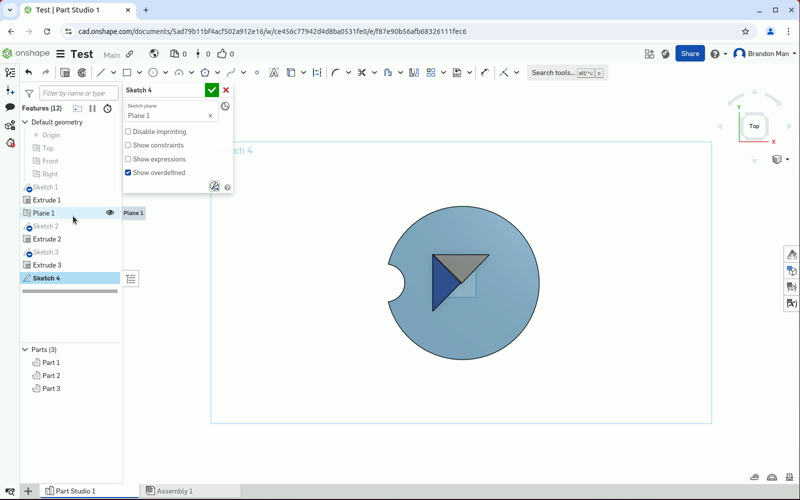
mouse_move(73, 352)
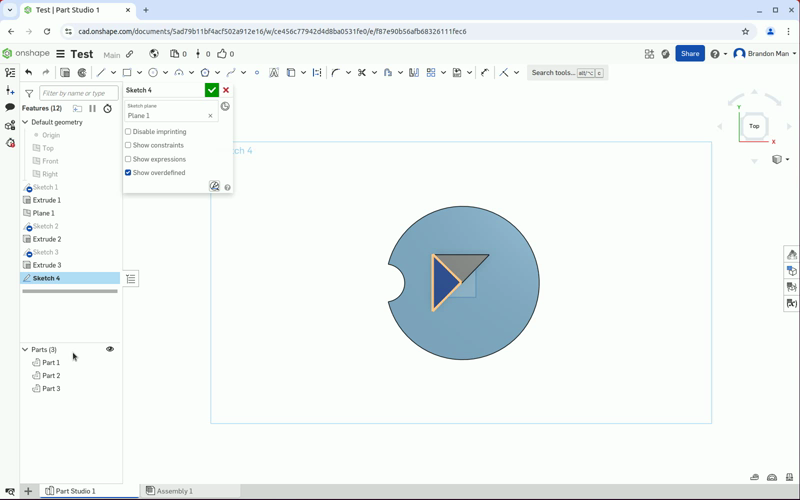
key(y)
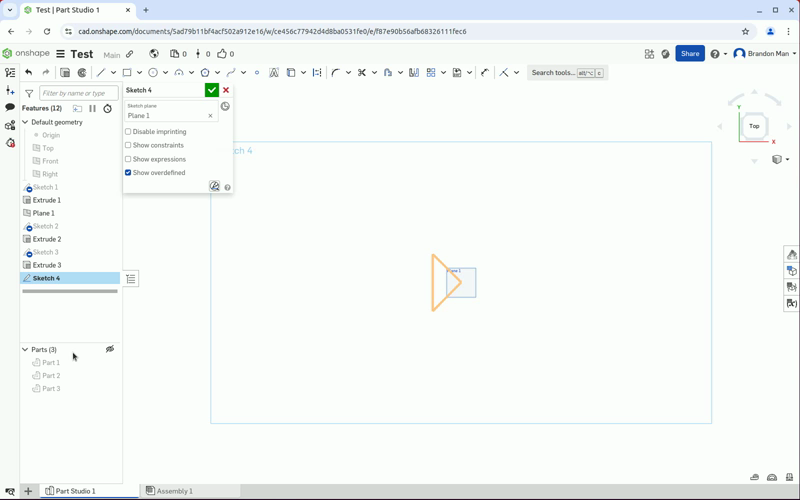
key(l)
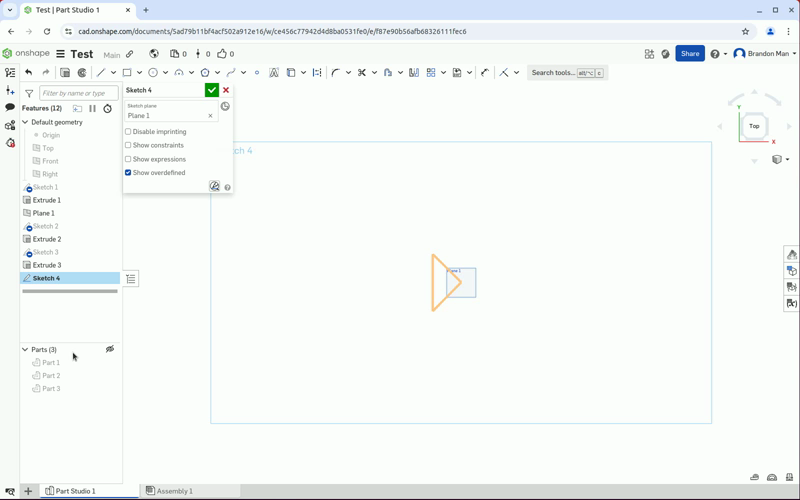
key_down(shift)
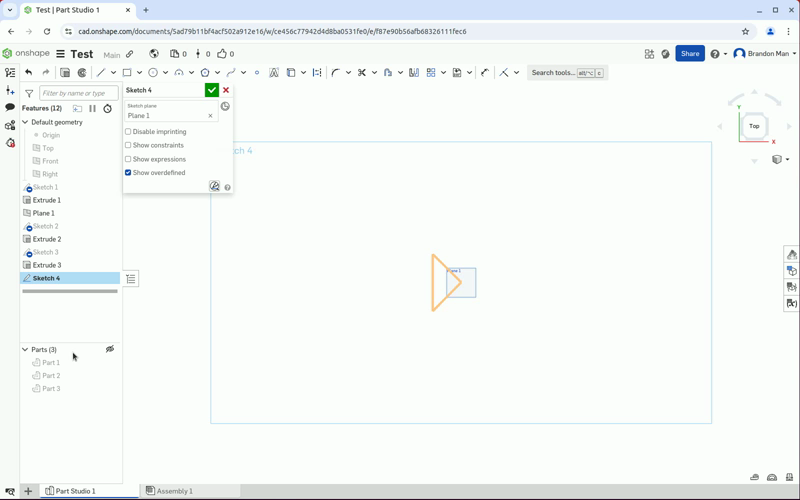
mouse_move(432, 311)
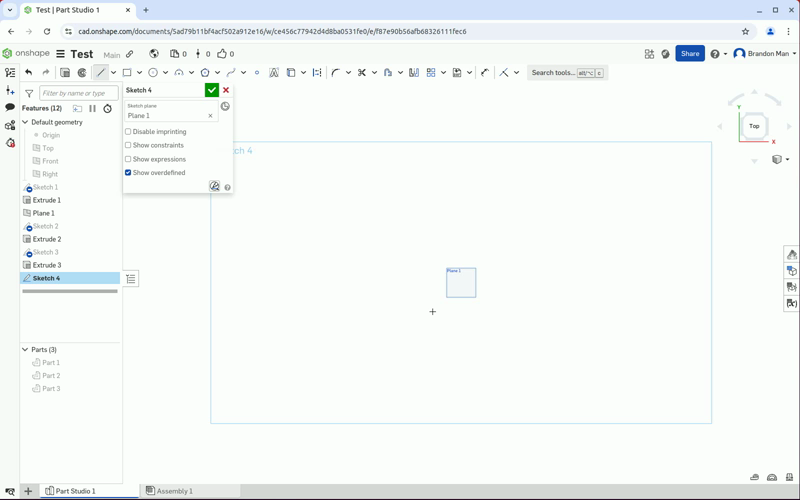
click(432, 311)
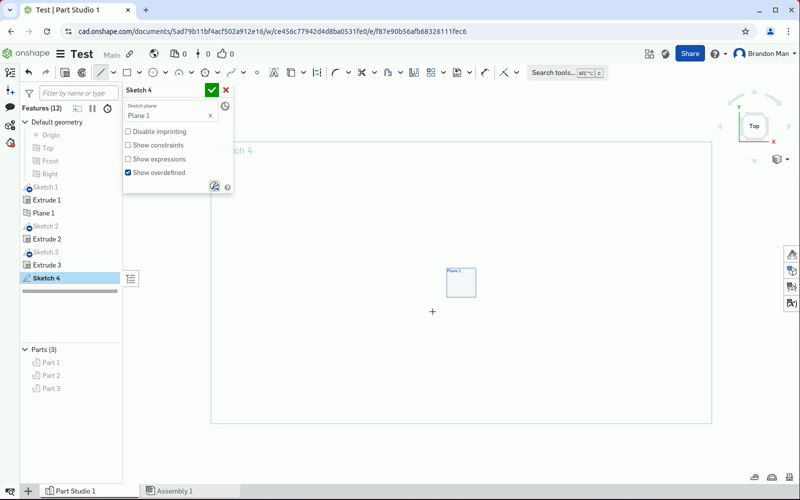
key_up(shift)
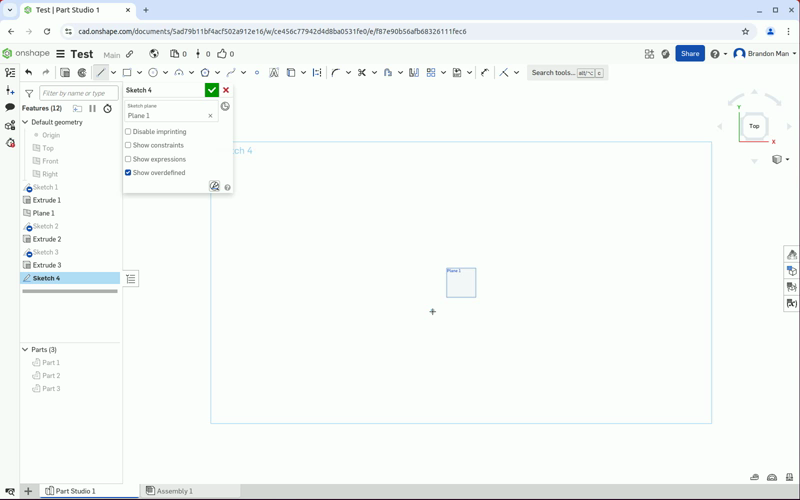
key_down(shift)
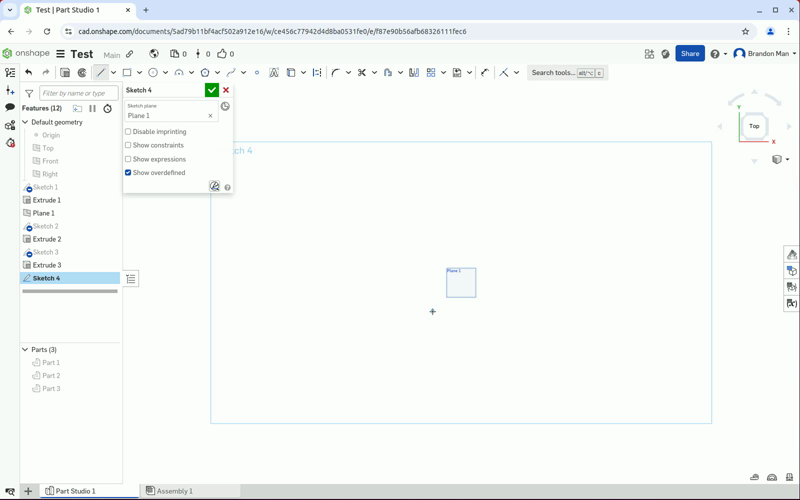
mouse_move(462, 311)
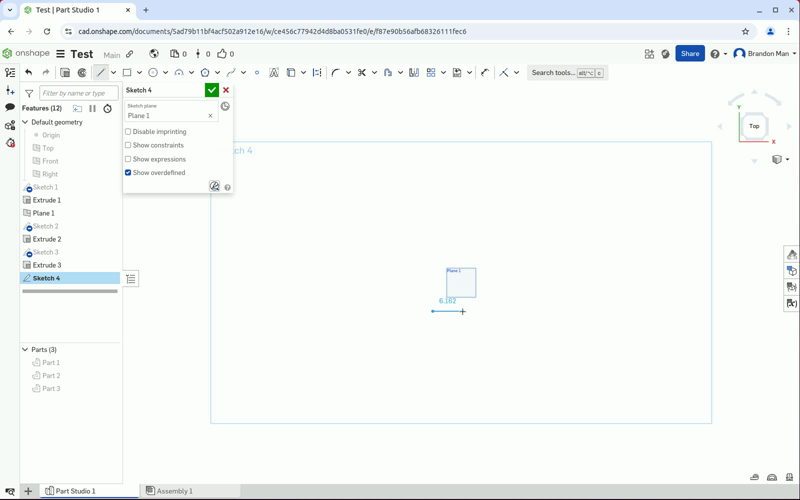
mouse_move(489, 311)
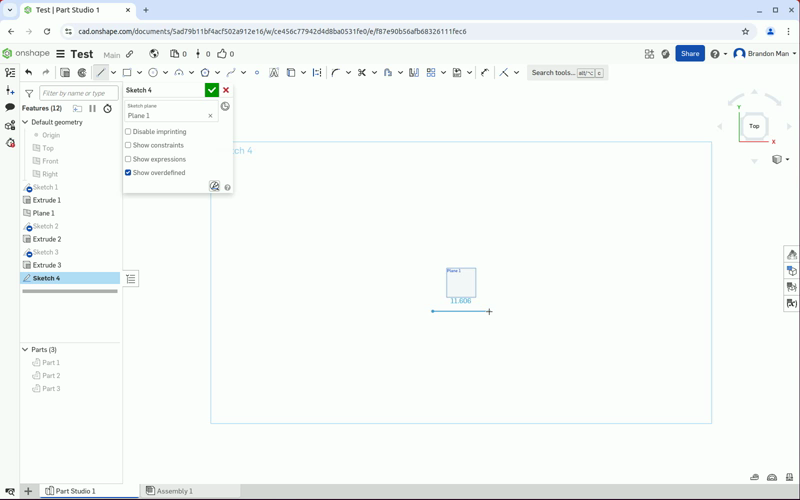
click(489, 311)
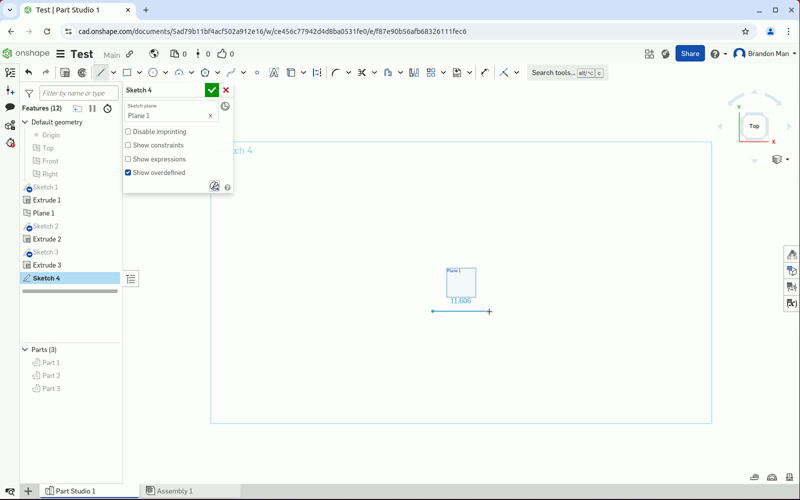
key_up(shift)
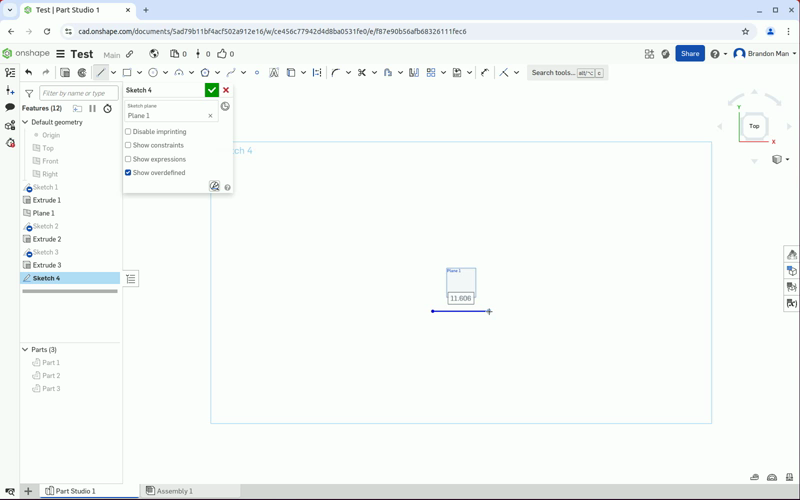
key_down(shift)
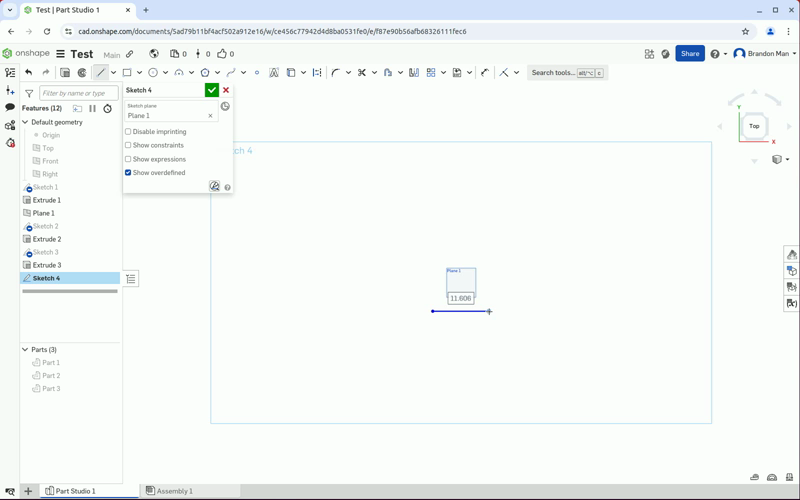
mouse_move(519, 311)
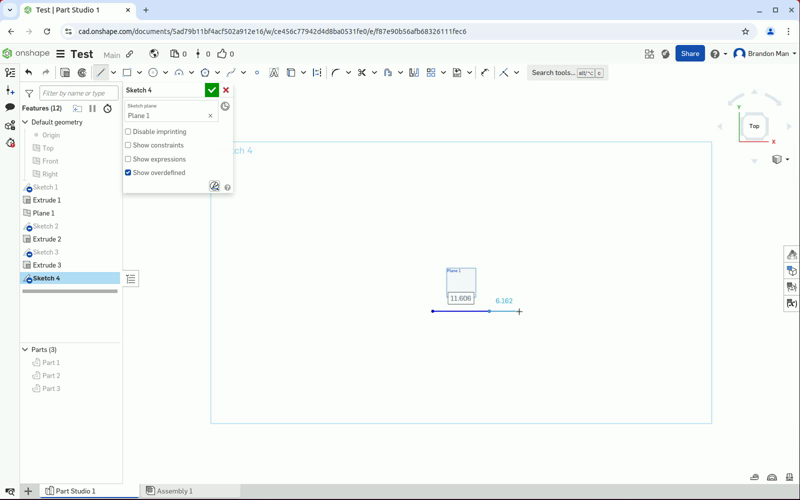
mouse_move(461, 282)
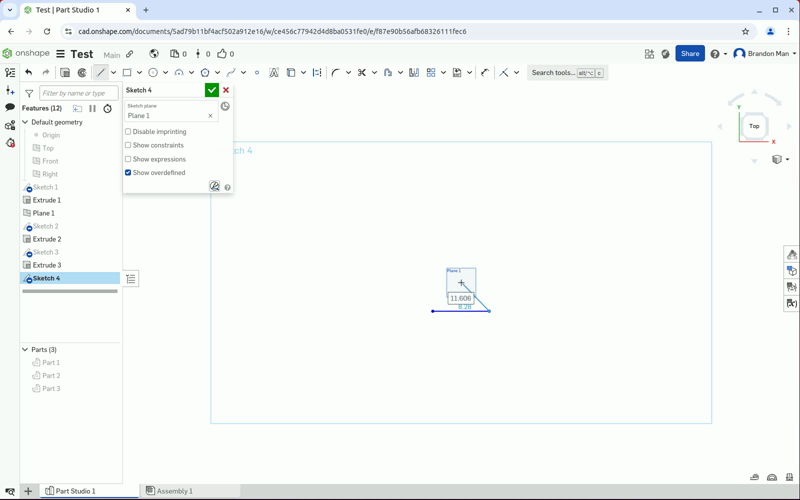
click(461, 282)
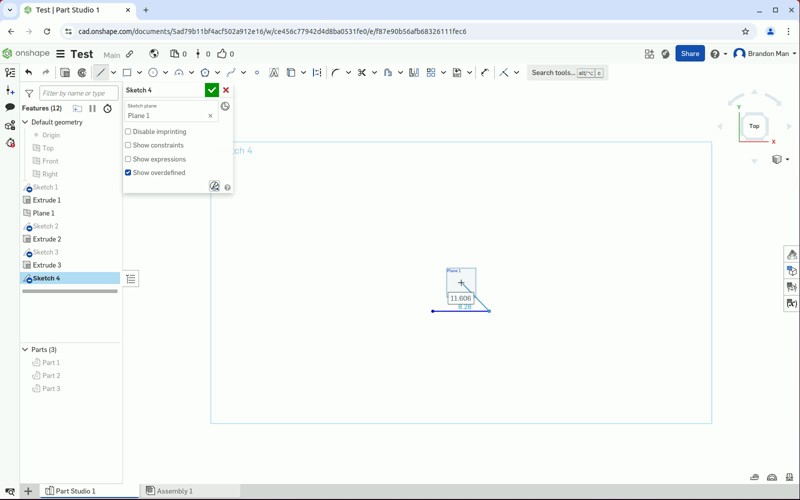
key_up(shift)
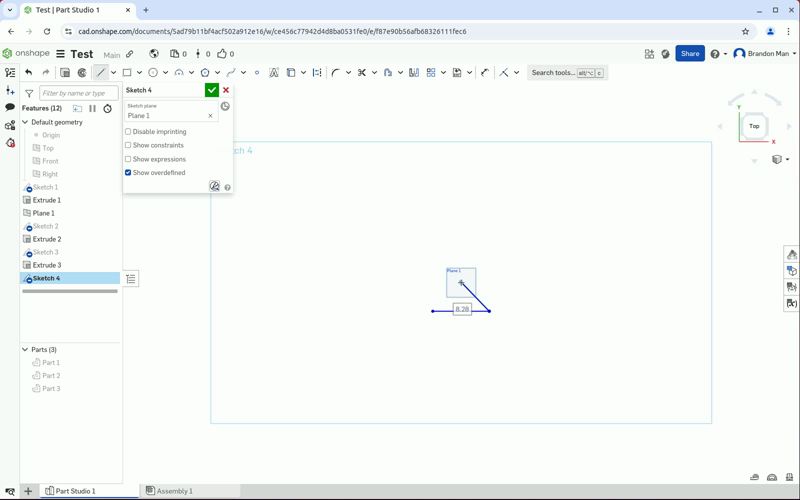
mouse_move(491, 282)
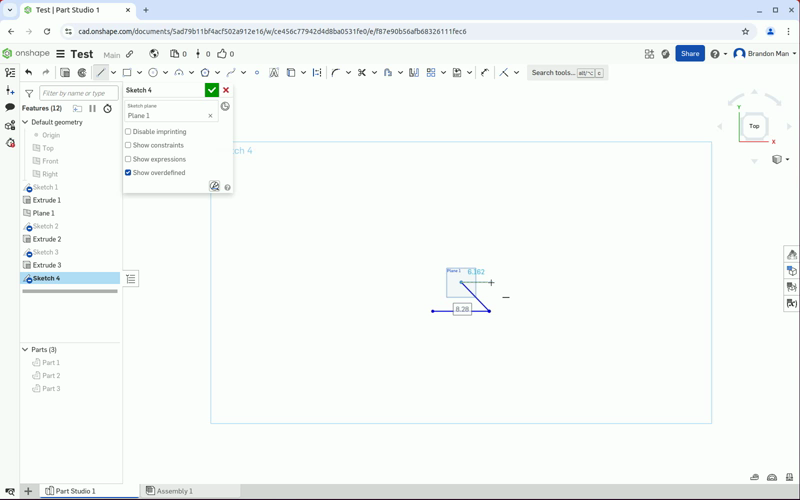
key_down(shift)
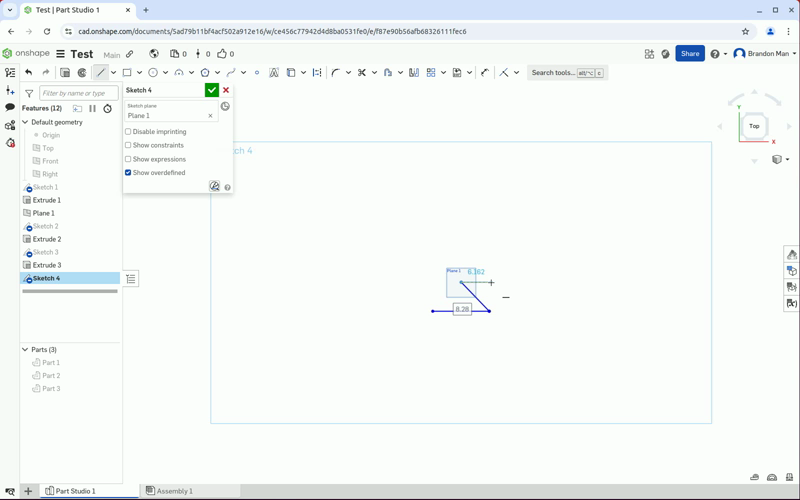
mouse_move(432, 311)
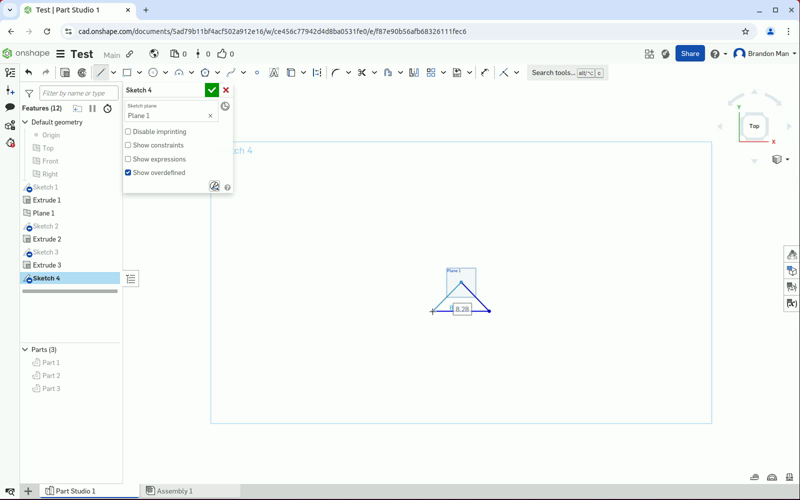
key_up(shift)
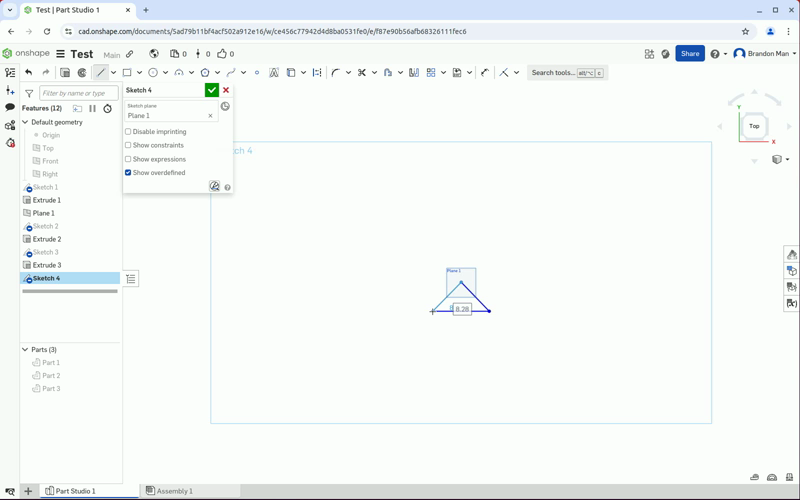
click(432, 311)
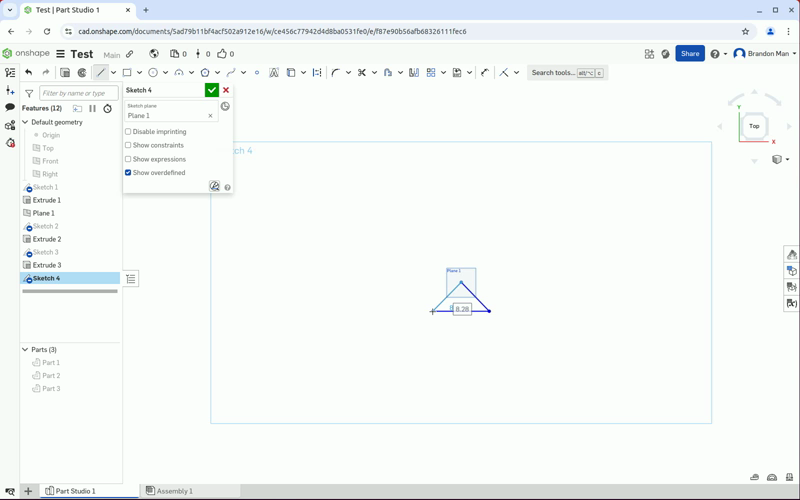
key(esc)
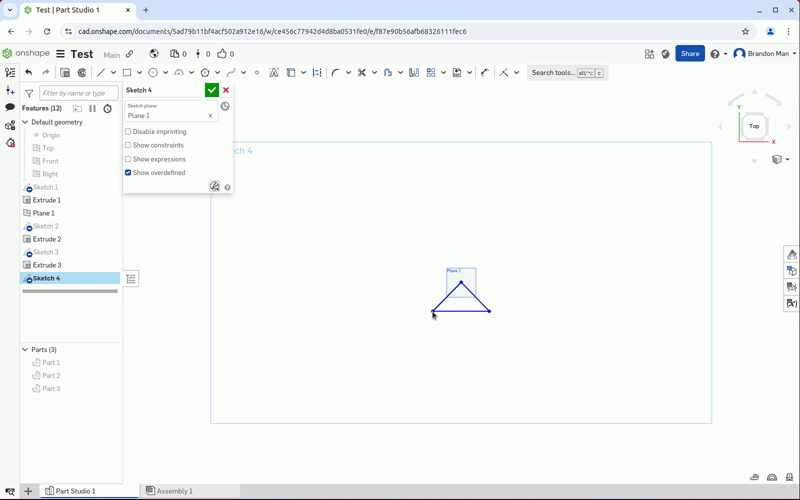
mouse_move(436, 309)
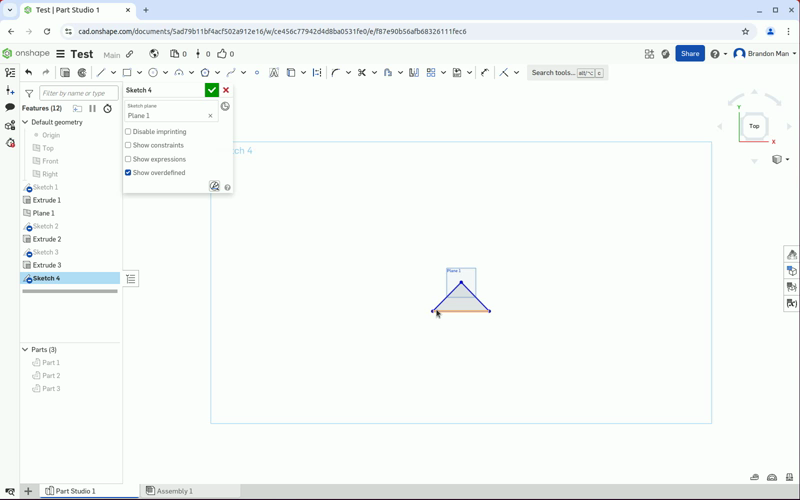
scroll(6)
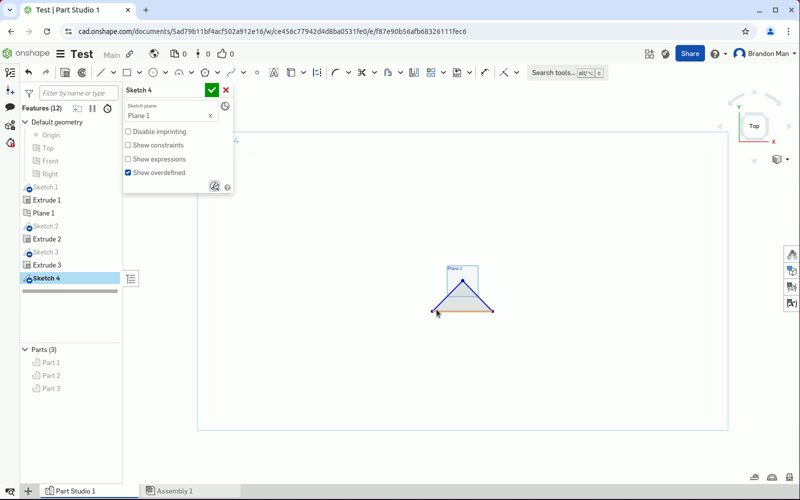
scroll(6)
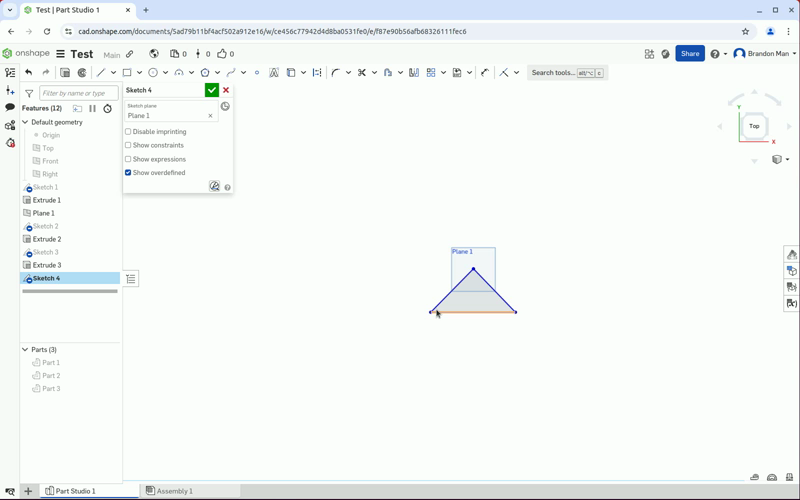
scroll(6)
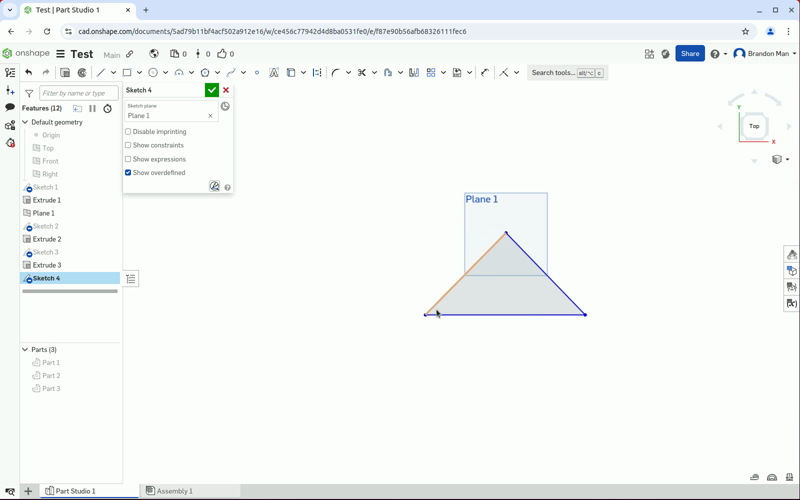
scroll(6)
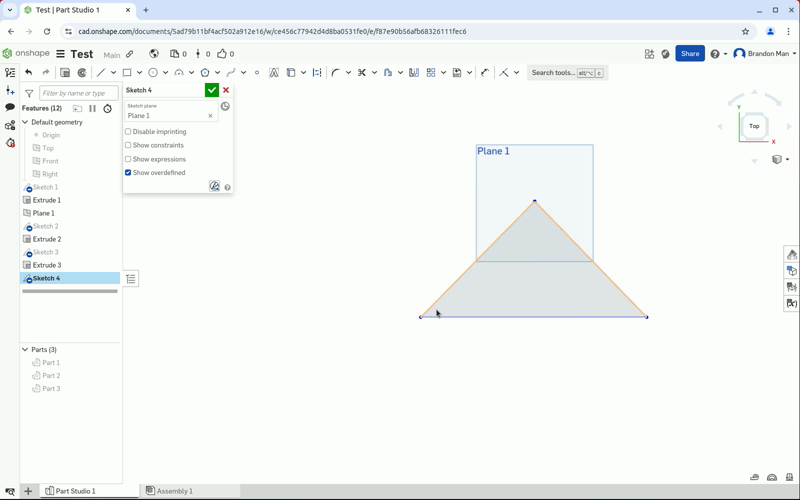
scroll(6)
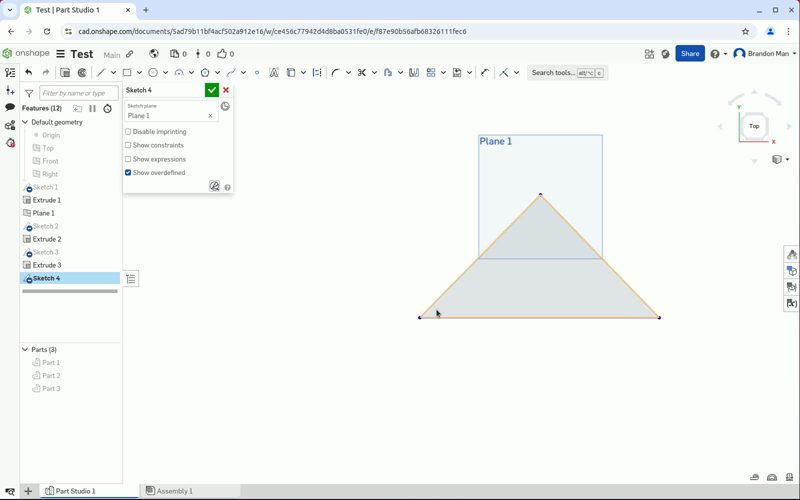
scroll(6)
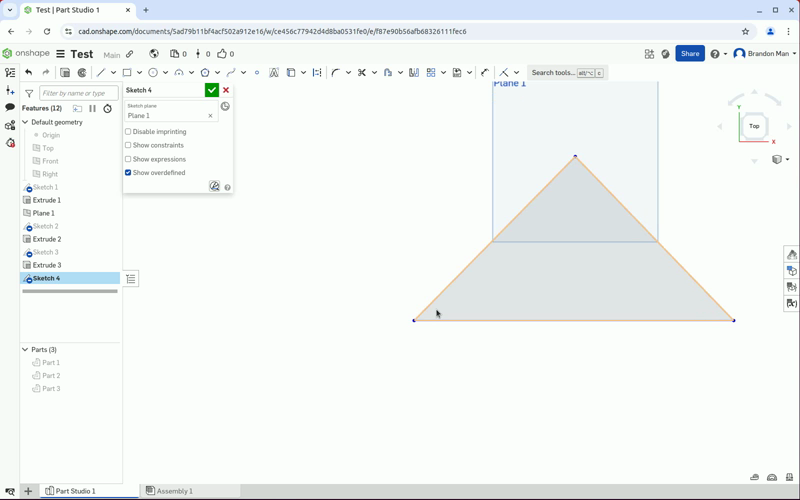
scroll(6)
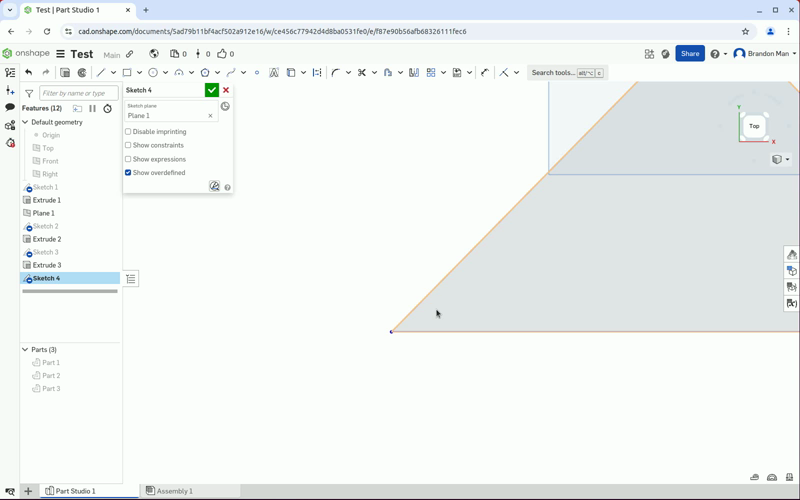
click(436, 309)
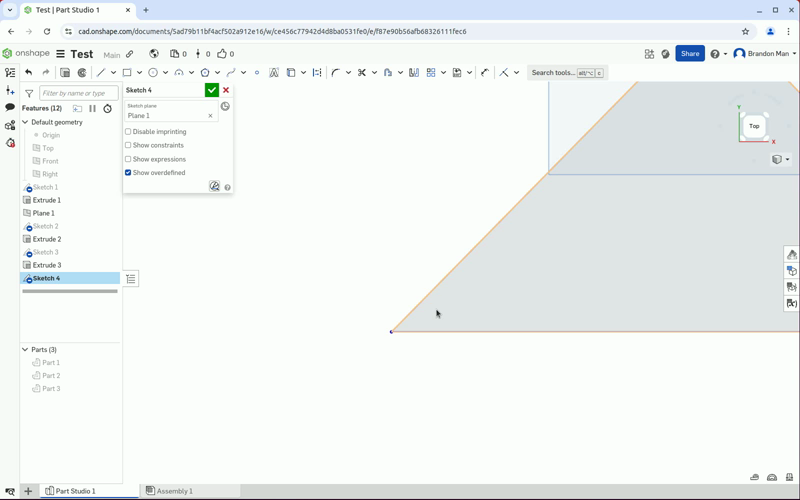
scroll(-6)
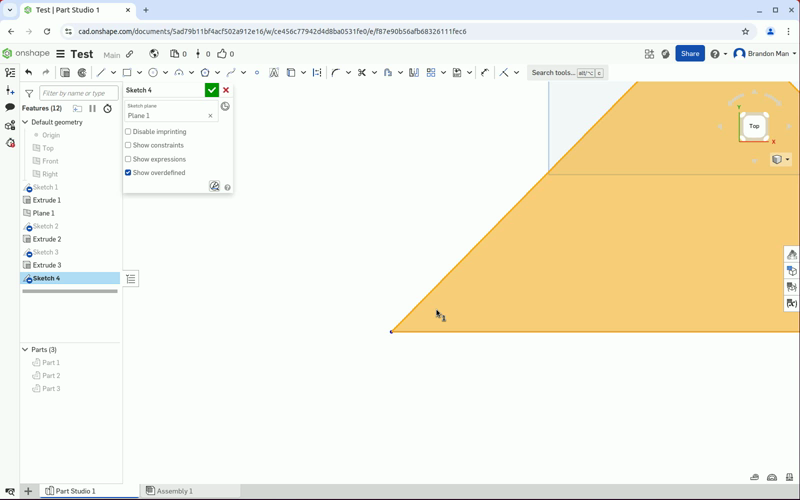
scroll(-6)
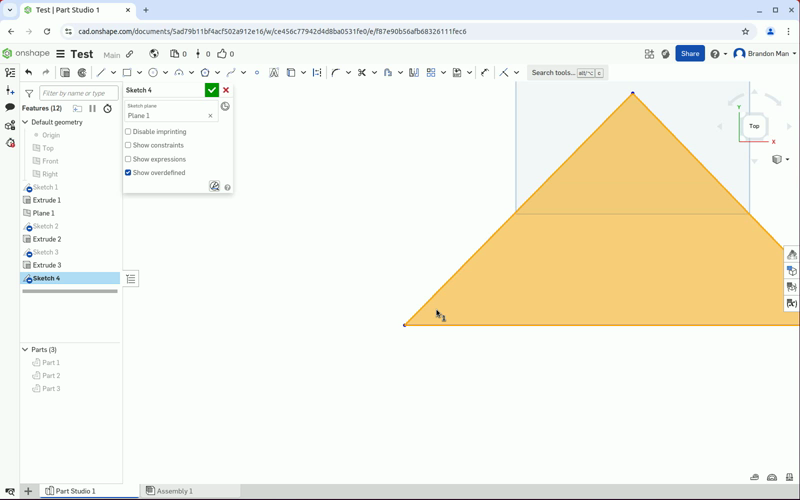
scroll(-6)
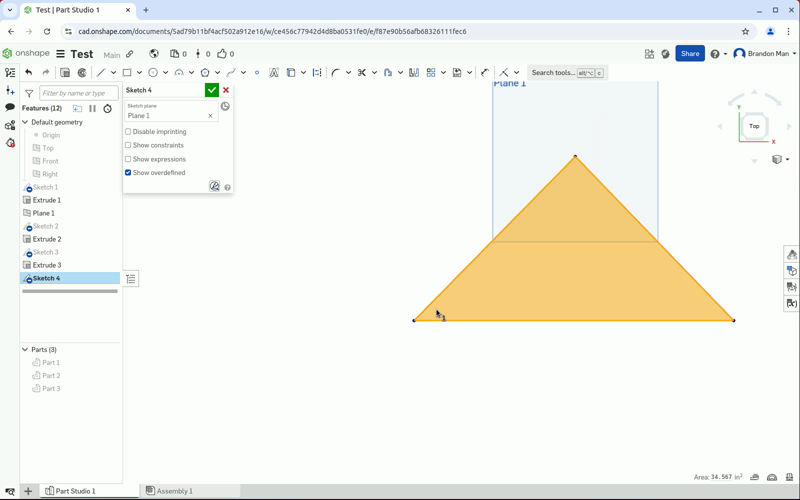
scroll(-6)
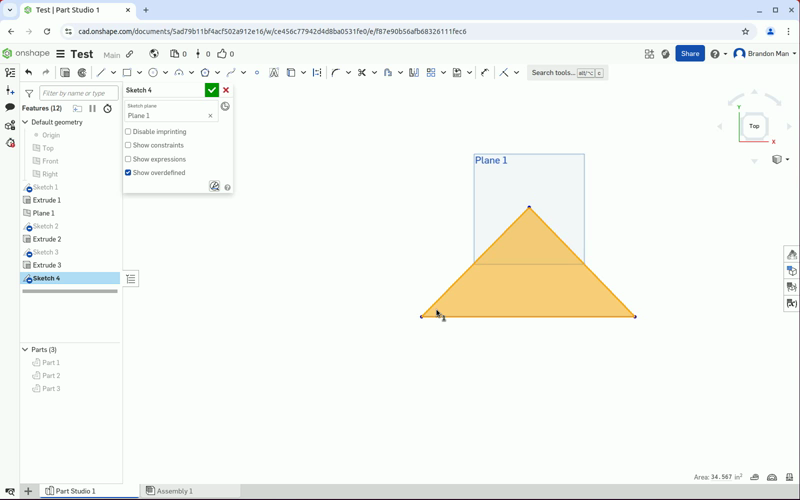
scroll(-6)
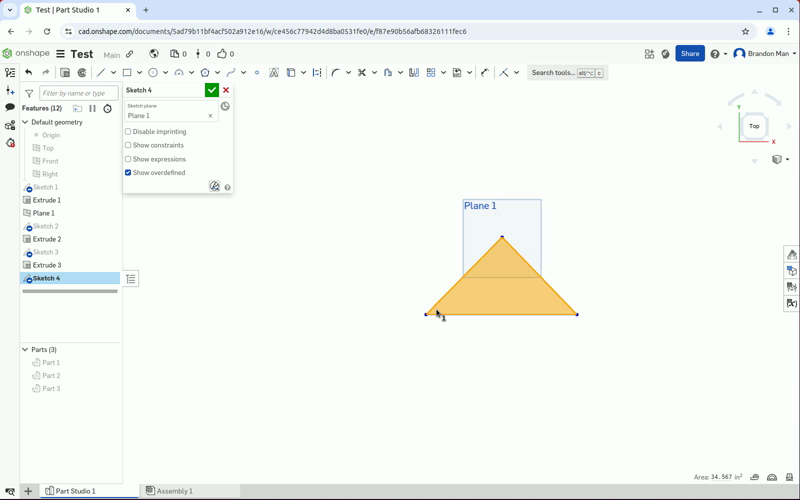
scroll(-6)
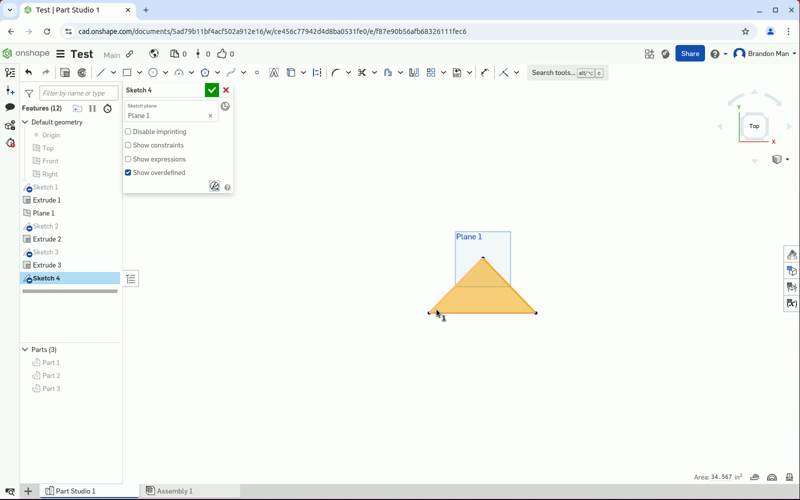
scroll(-6)
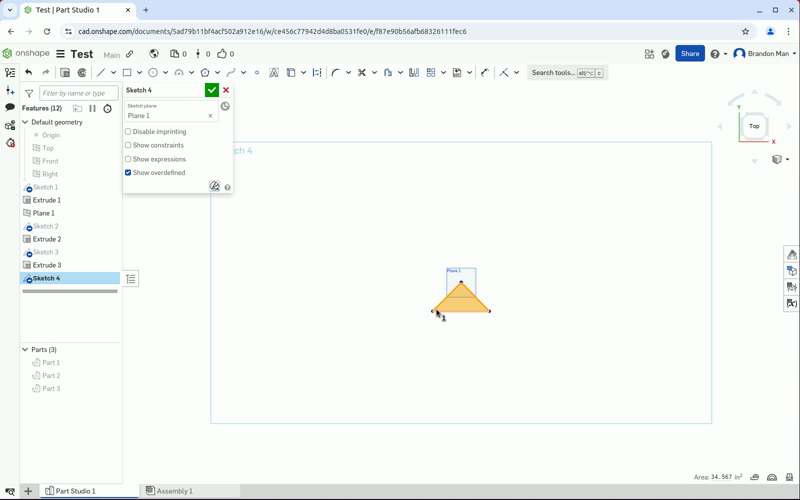
mouse_move(73, 352)
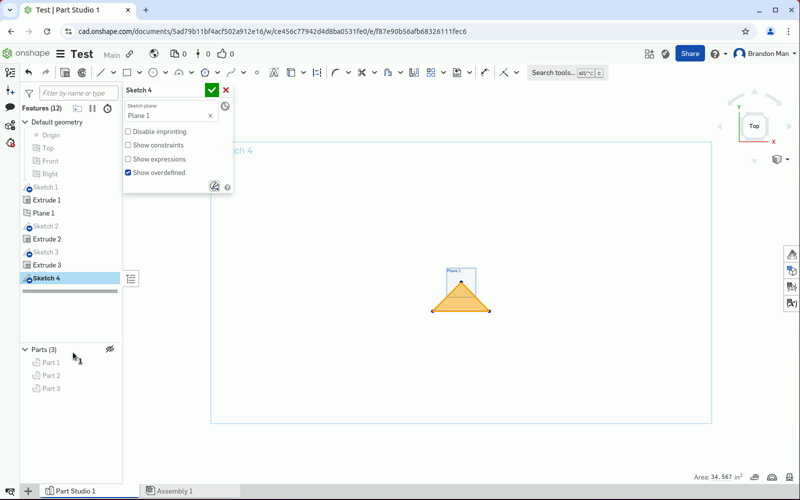
key(shift+y)
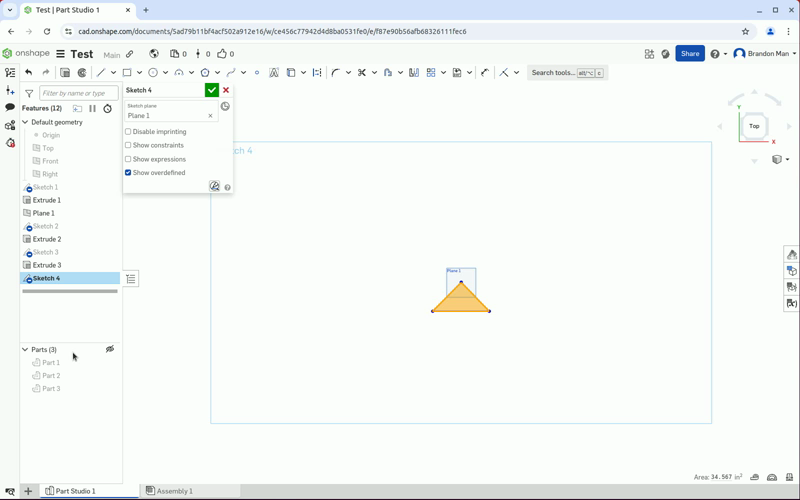
key(shift+e)
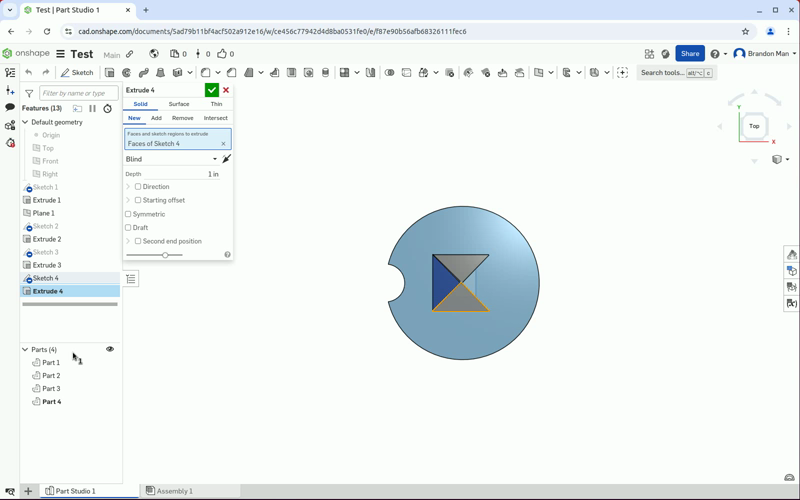
mouse_move(143, 106)
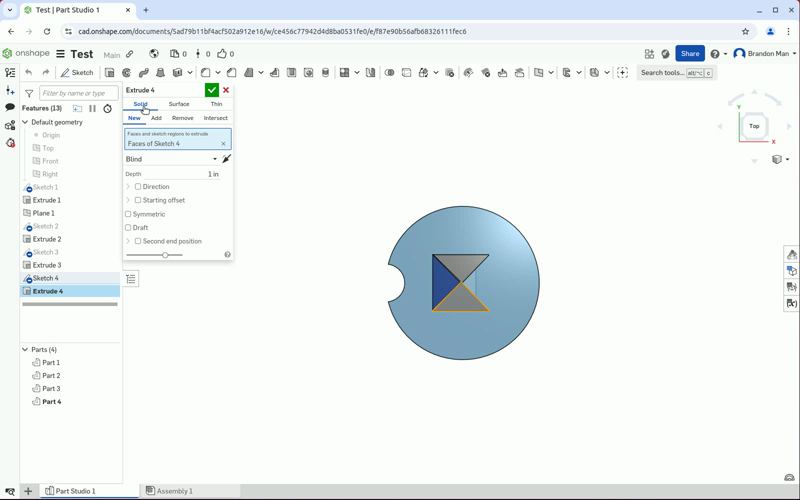
click(143, 106)
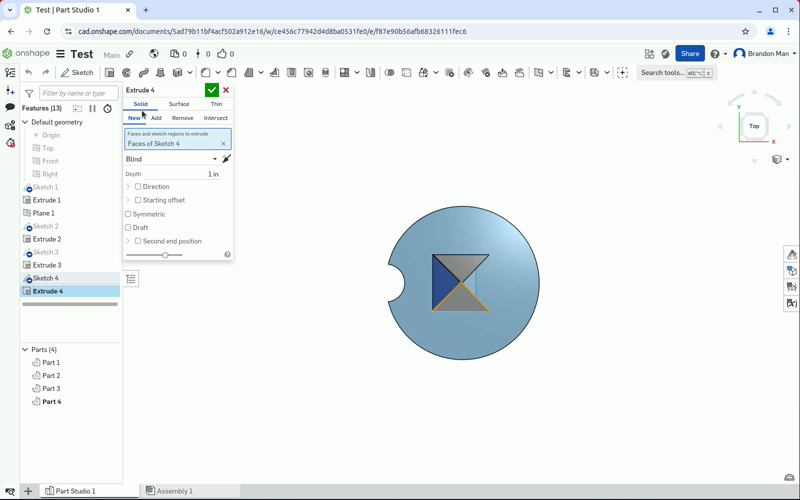
mouse_move(137, 120)
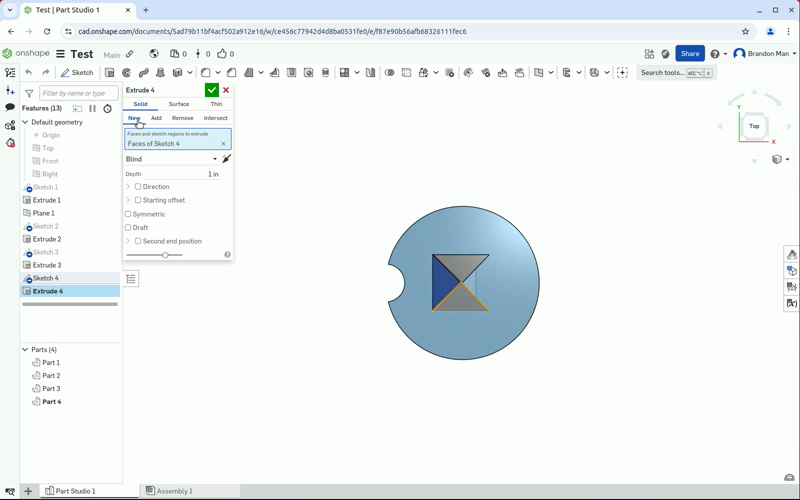
click(137, 120)
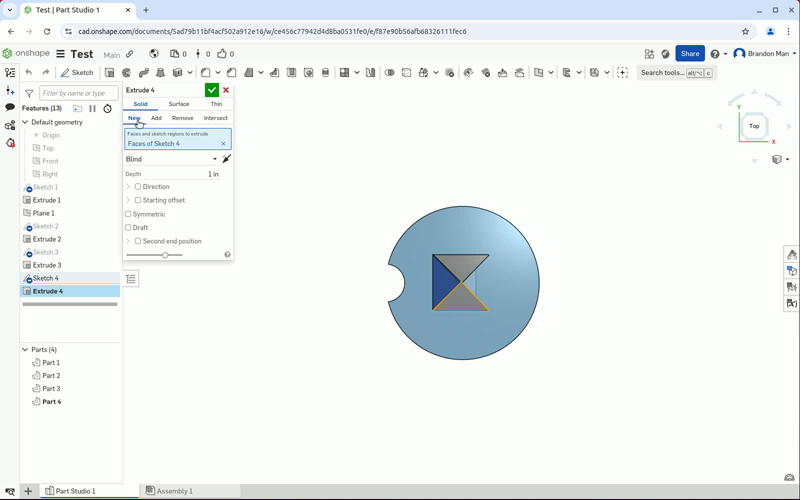
key(tab, 4)
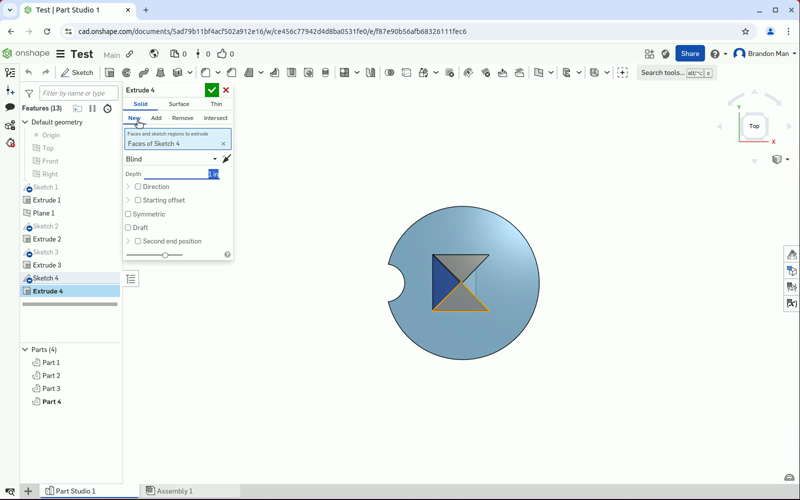
text(7.703)
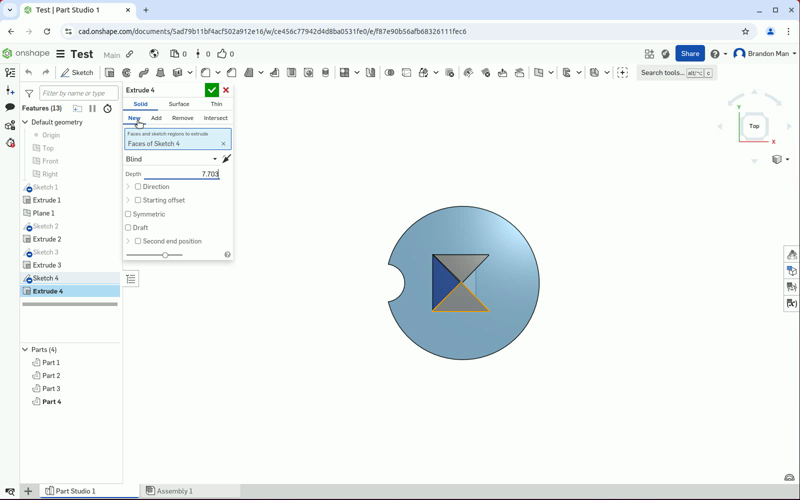
key(enter)
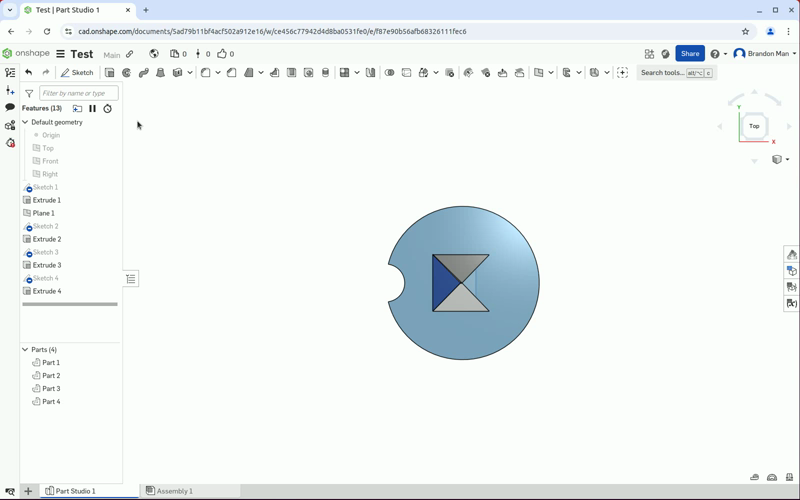
key(shift+h)
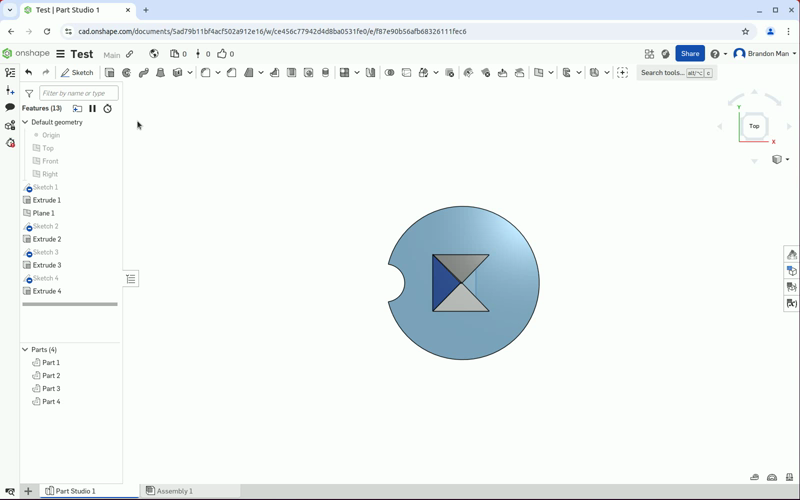
key(shift+h)
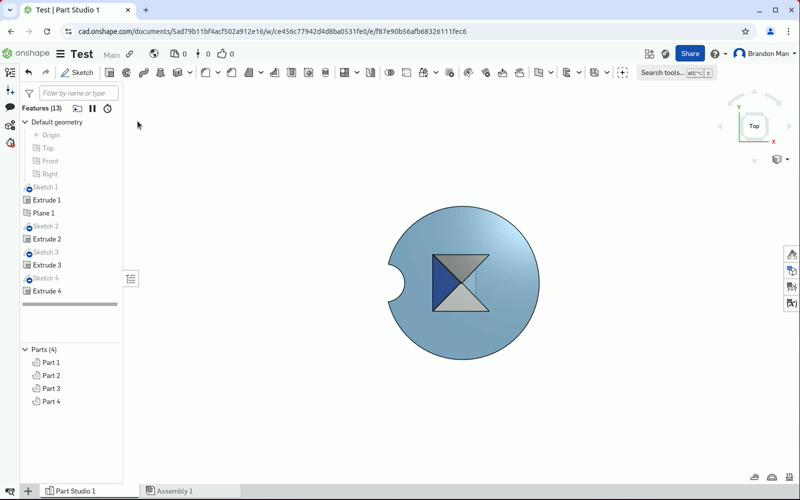
mouse_move(73, 189)
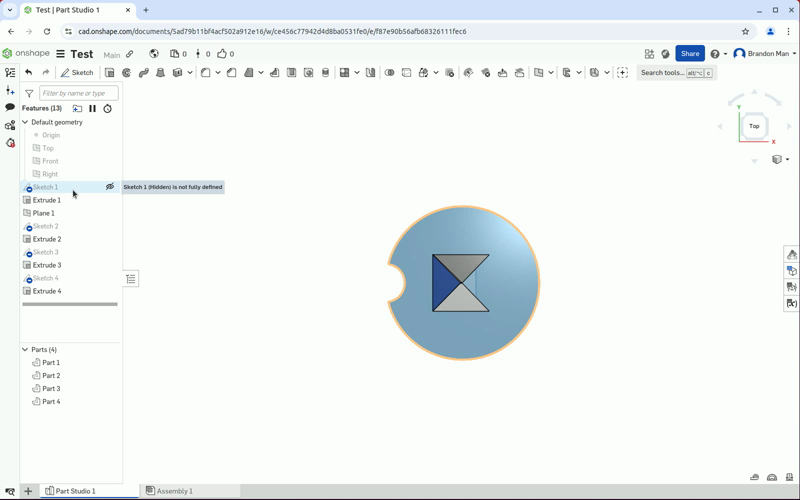
click(73, 189)
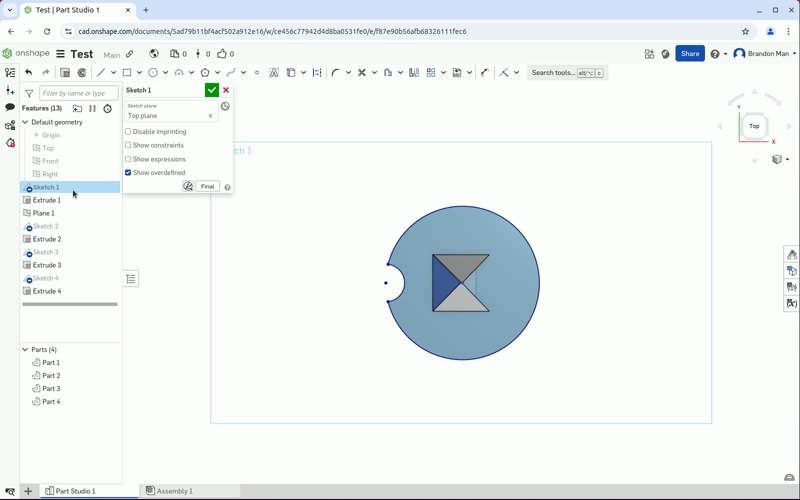
mouse_move(229, 92)
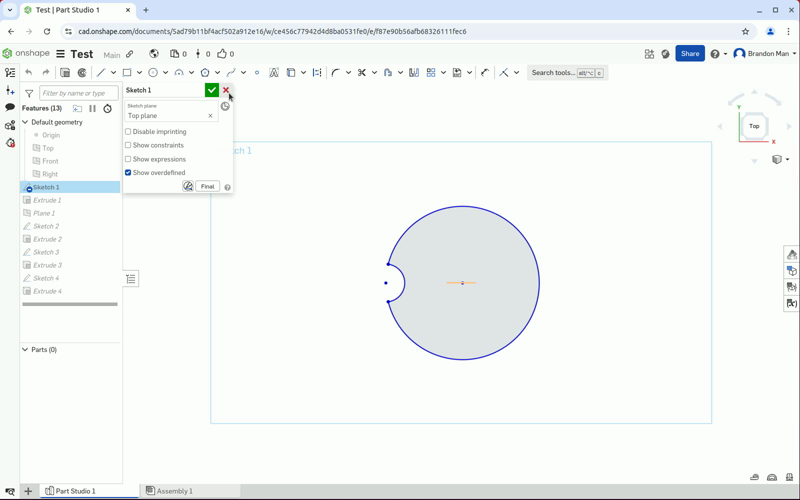
click(229, 92)
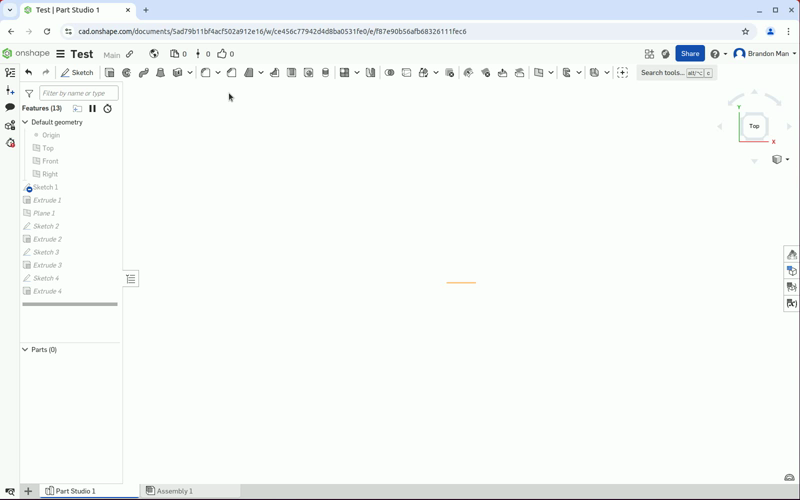
key(shift+s)
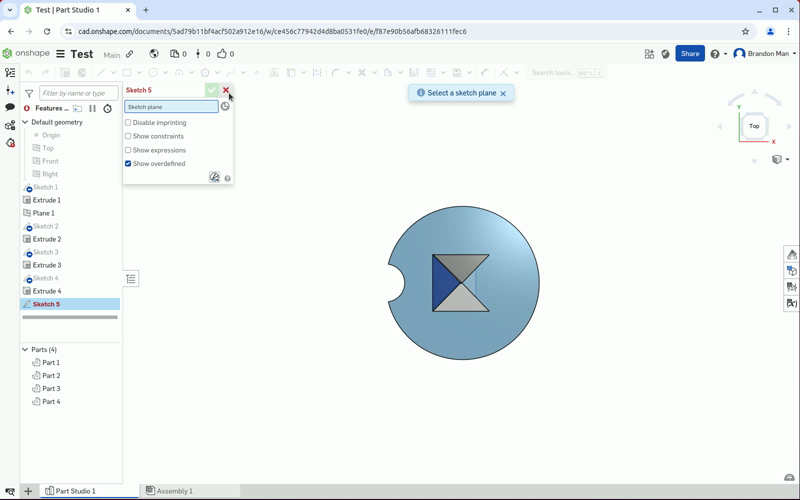
mouse_move(73, 215)
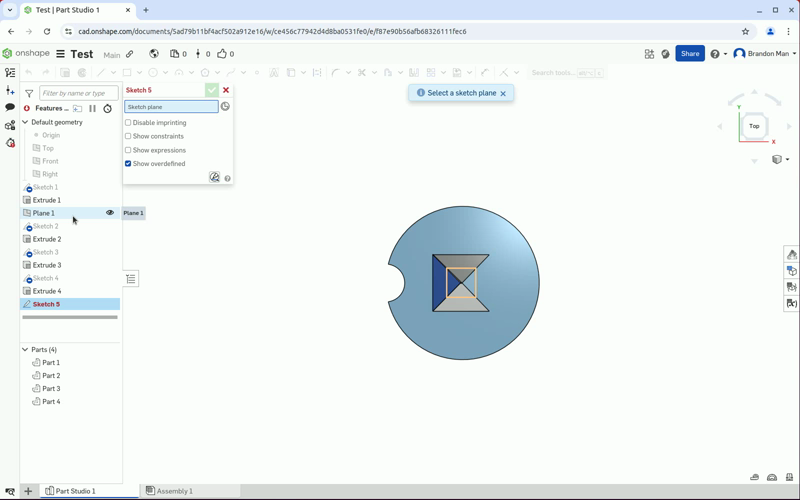
click(73, 215)
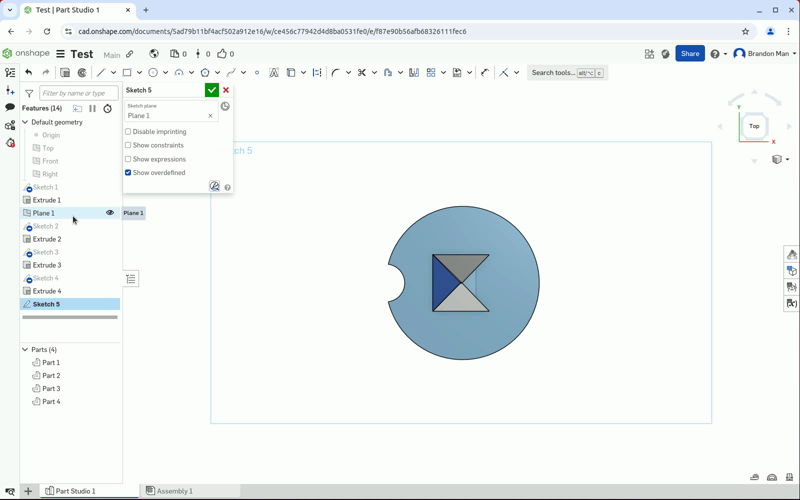
mouse_move(73, 352)
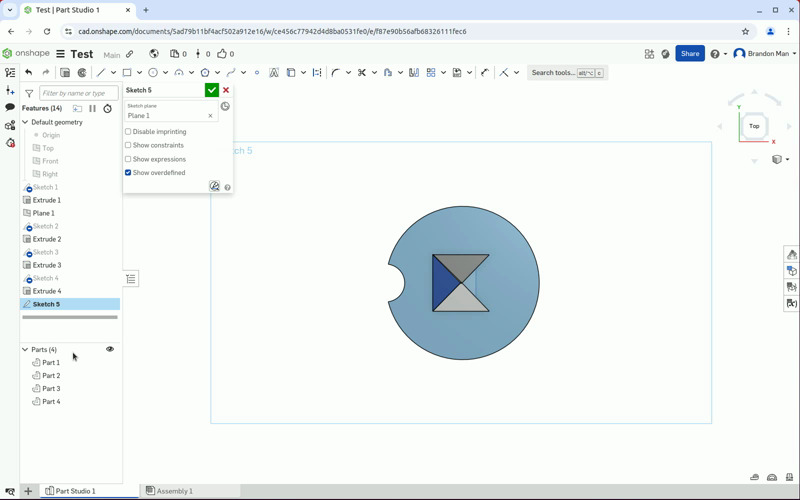
key(y)
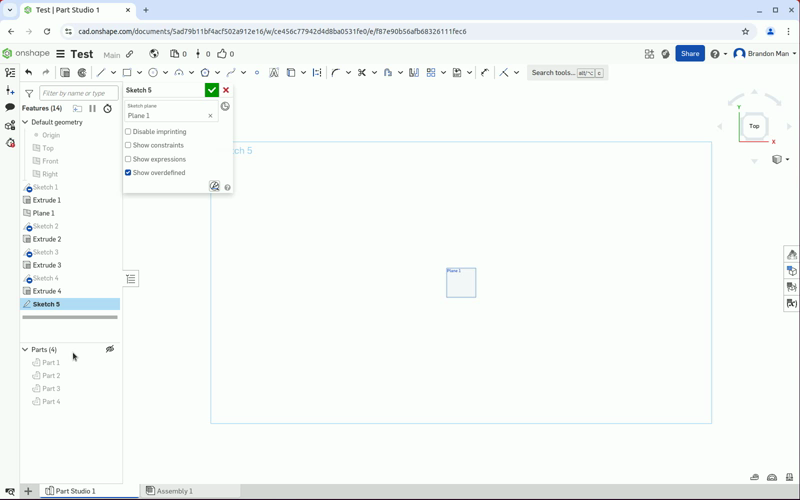
key(l)
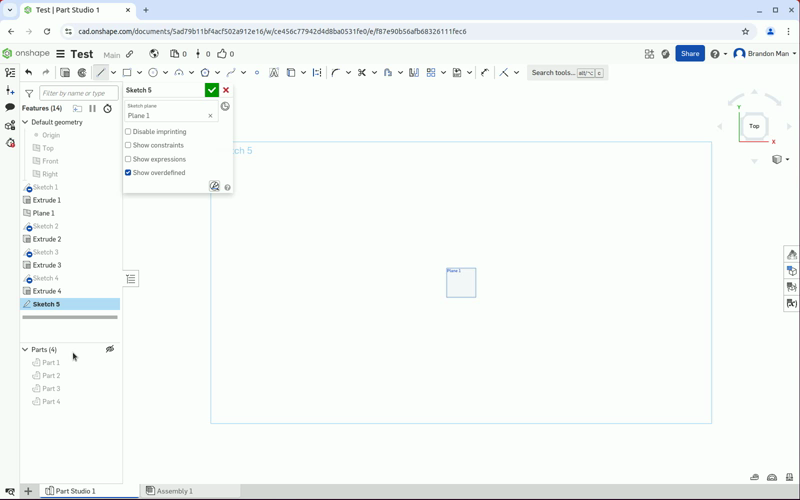
key_down(shift)
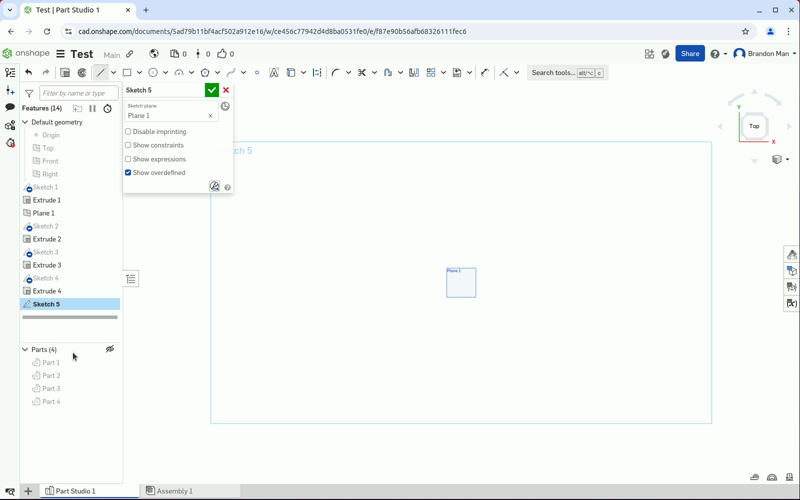
mouse_move(460, 282)
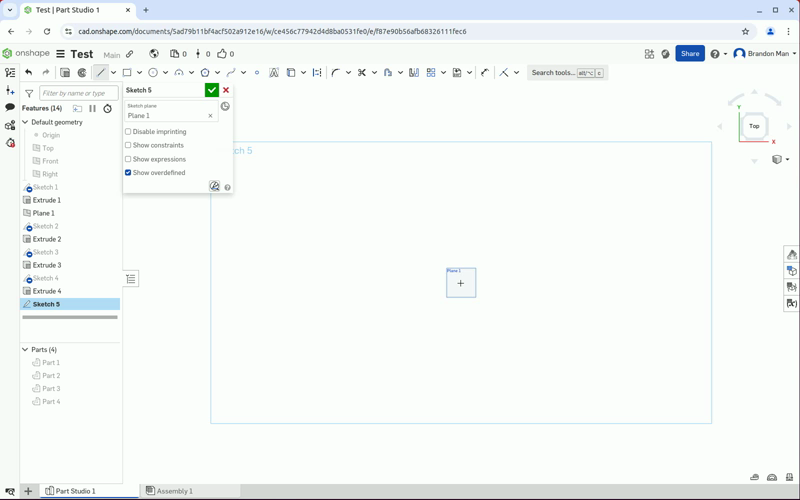
click(460, 282)
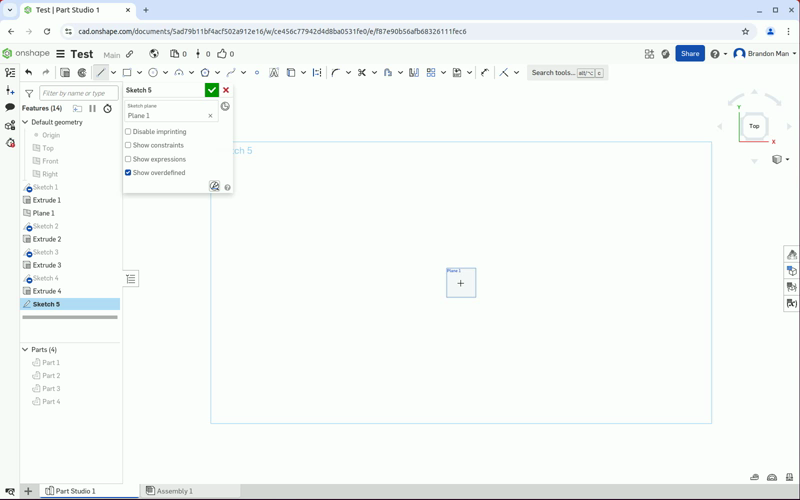
key_up(shift)
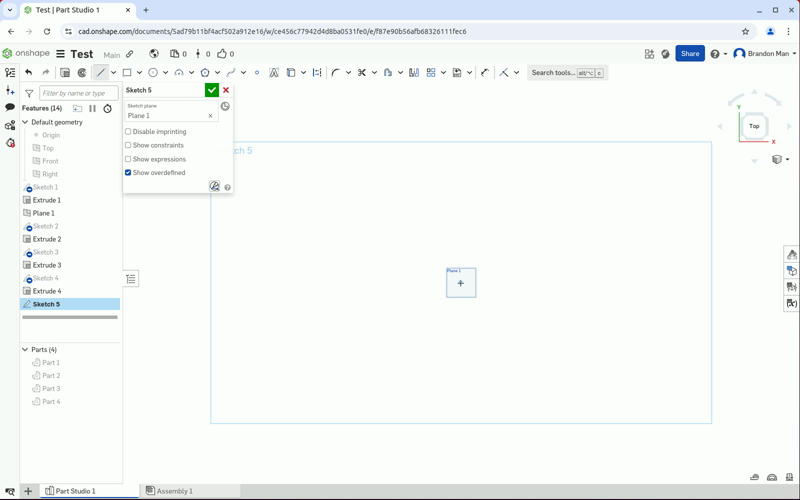
key_down(shift)
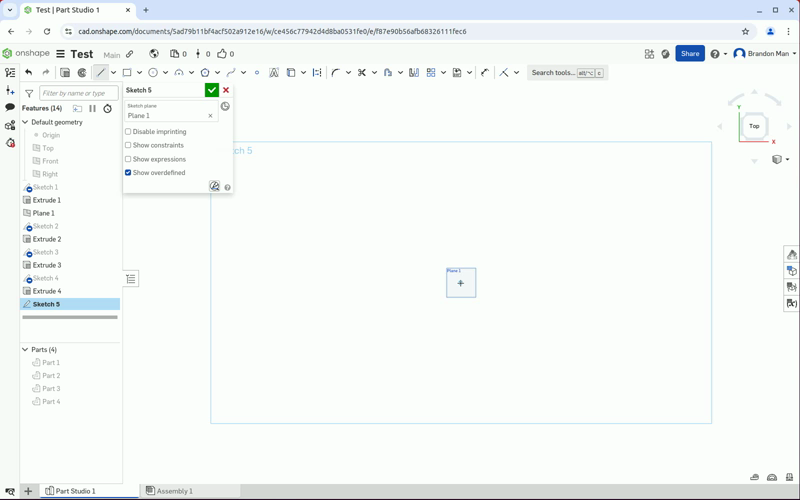
mouse_move(490, 282)
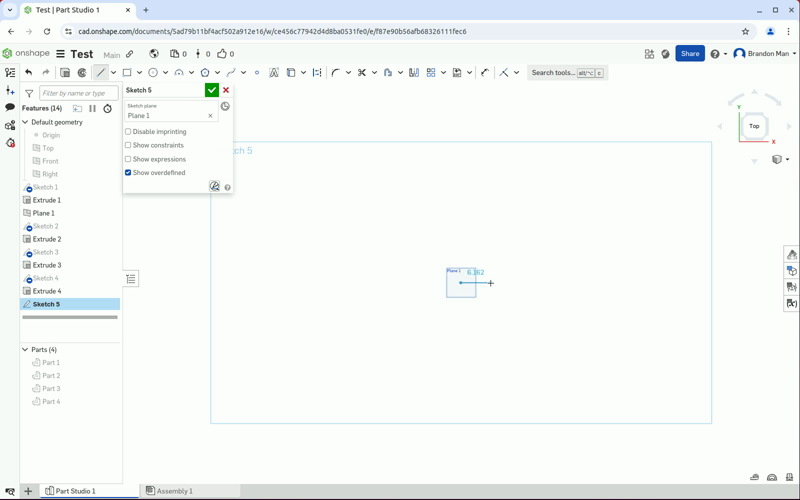
mouse_move(489, 312)
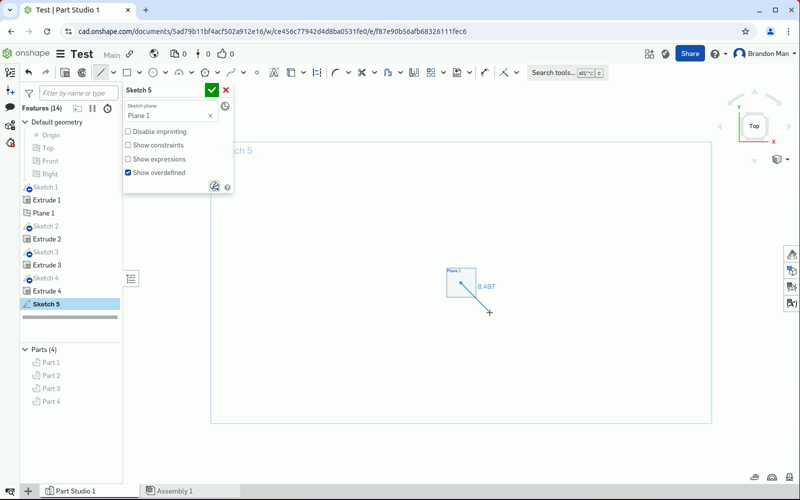
click(489, 312)
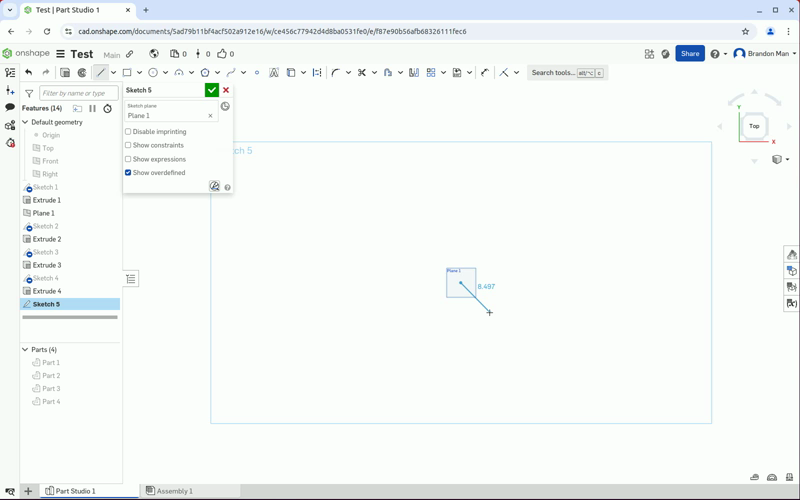
key_up(shift)
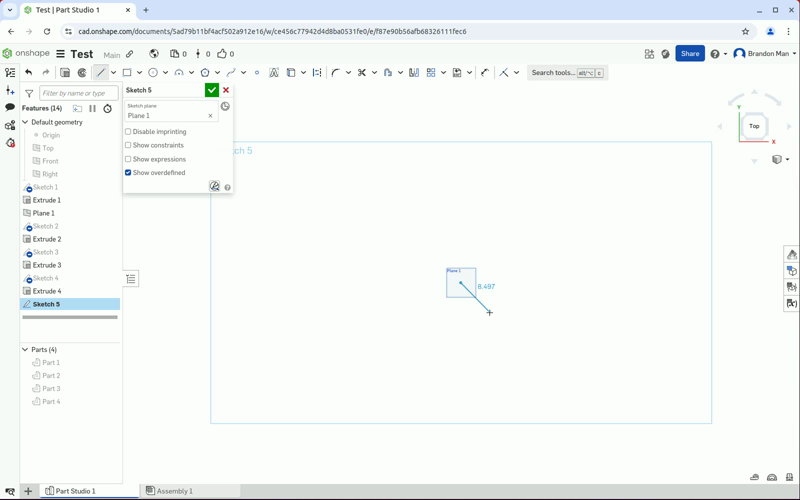
key_down(shift)
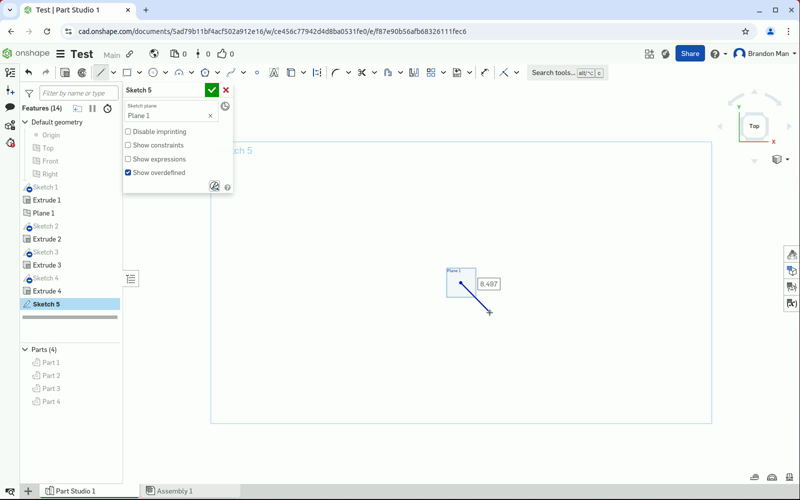
mouse_move(519, 312)
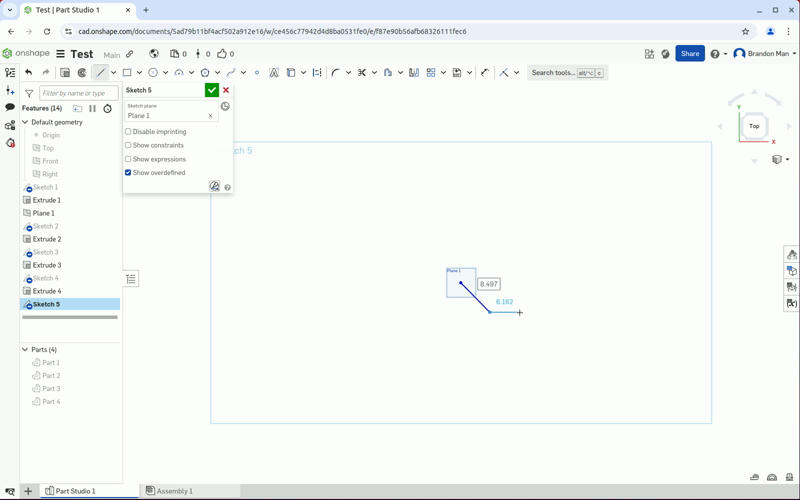
mouse_move(489, 253)
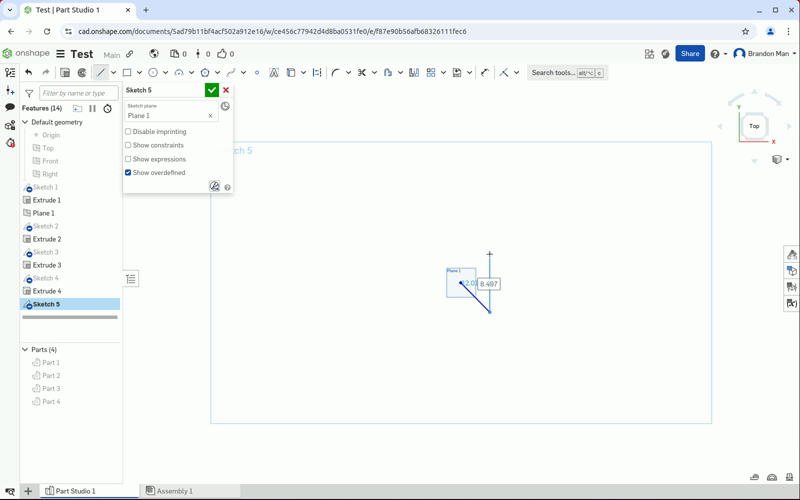
click(489, 253)
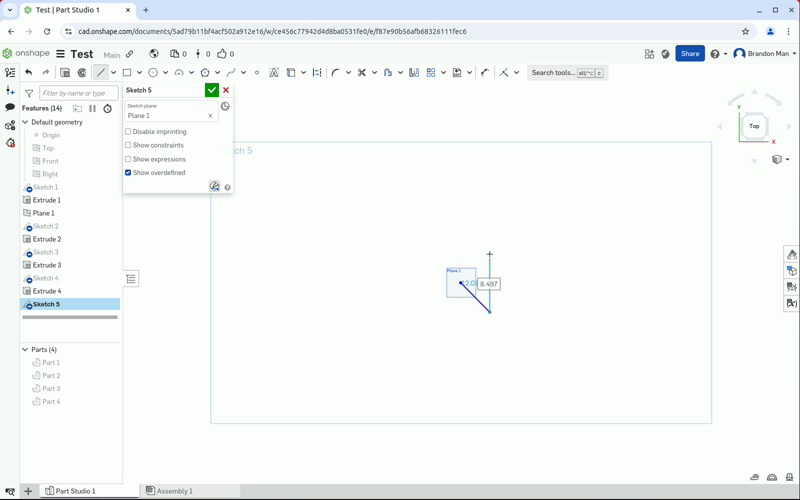
key_up(shift)
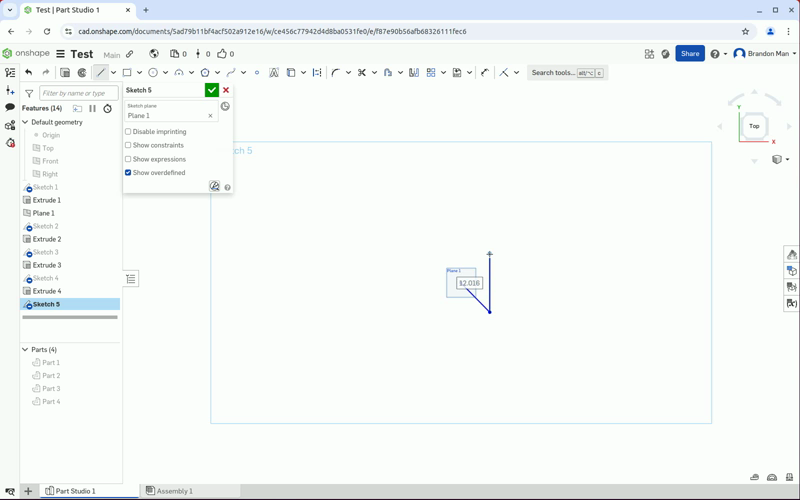
mouse_move(519, 253)
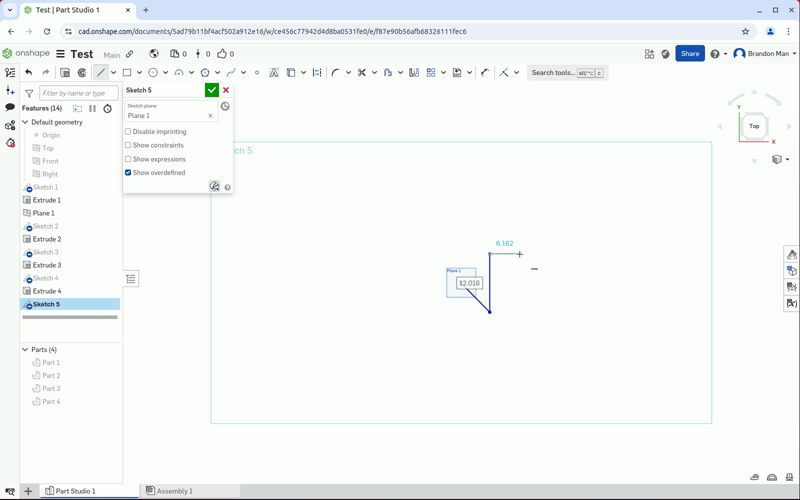
key_down(shift)
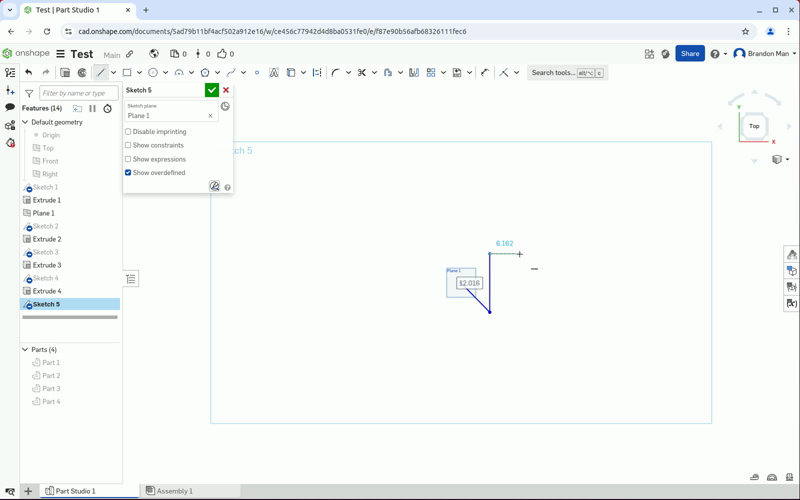
mouse_move(460, 282)
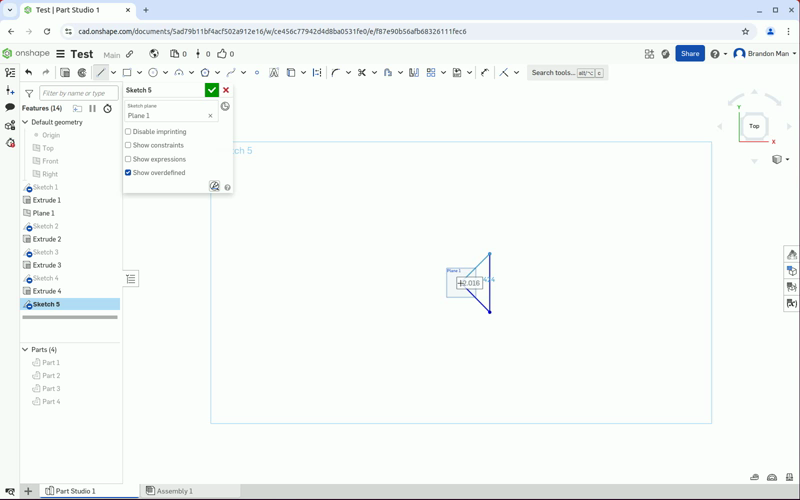
key_up(shift)
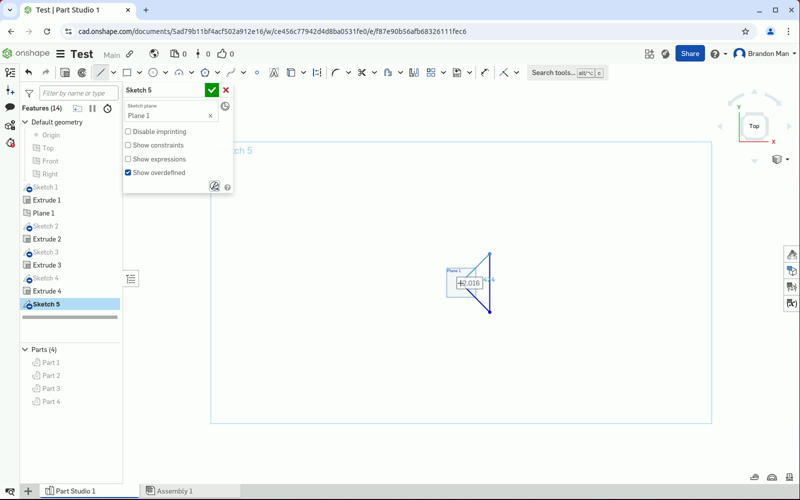
click(460, 282)
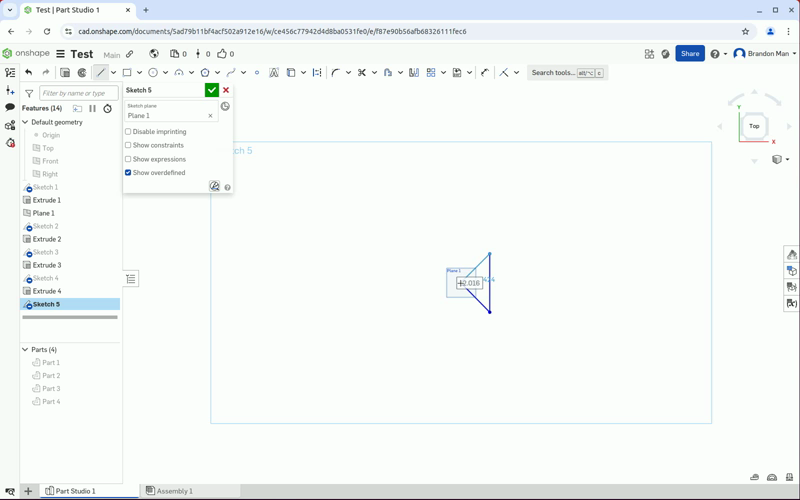
key(esc)
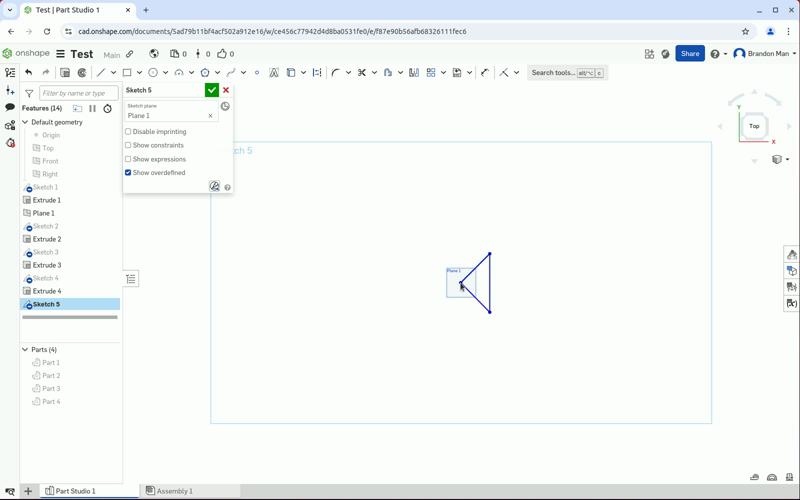
mouse_move(482, 302)
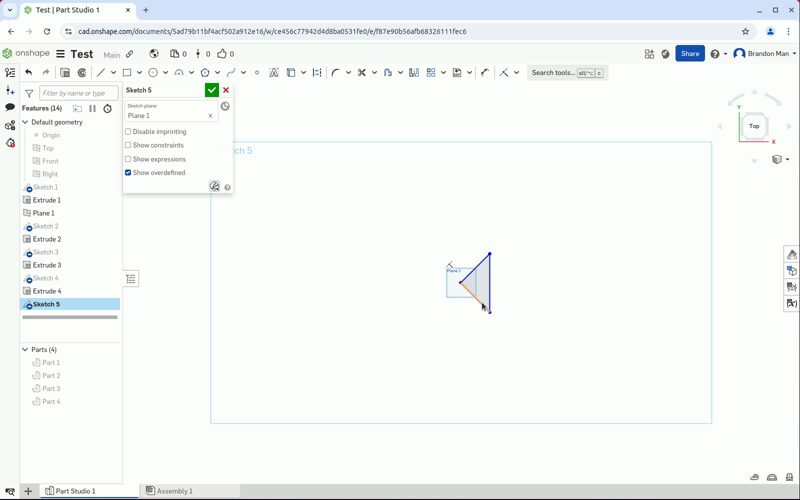
scroll(6)
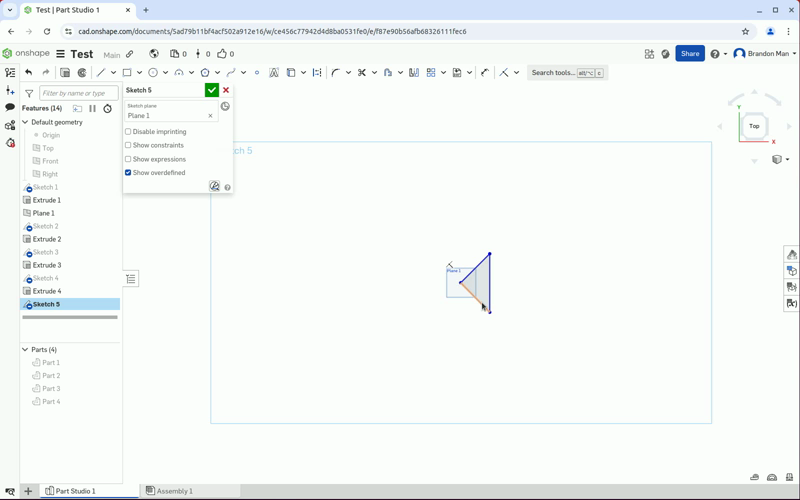
scroll(6)
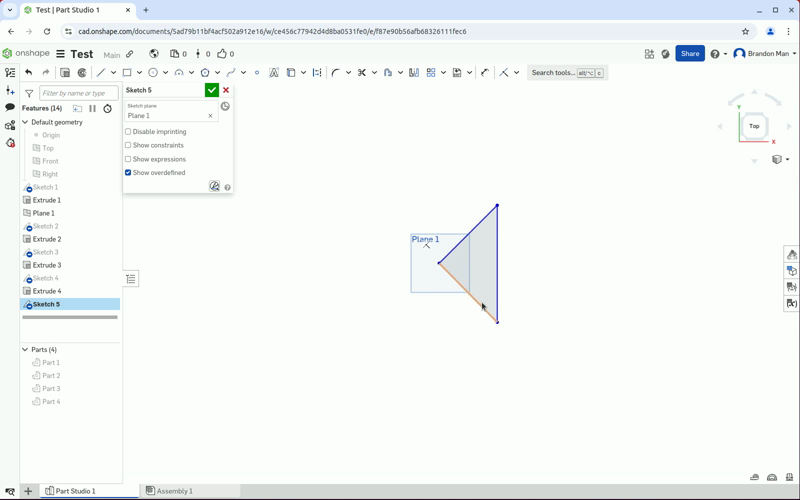
scroll(6)
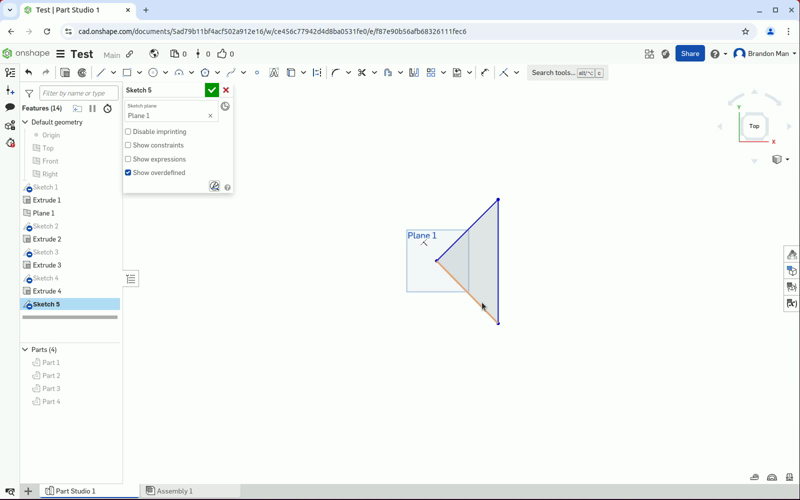
scroll(6)
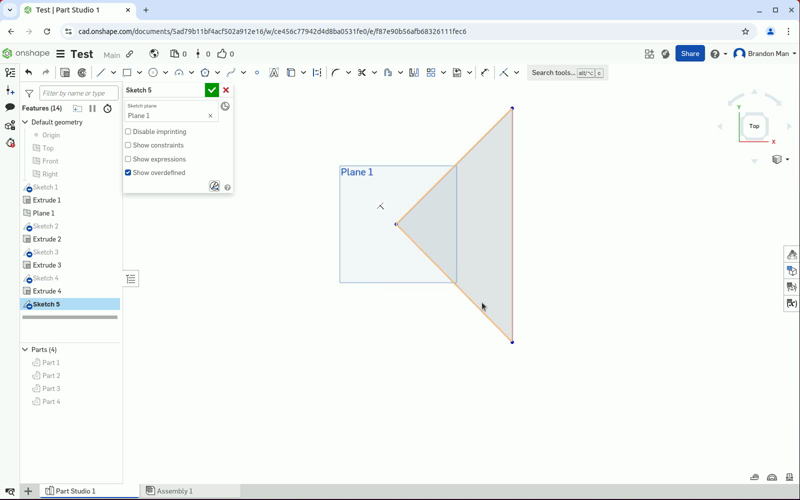
scroll(6)
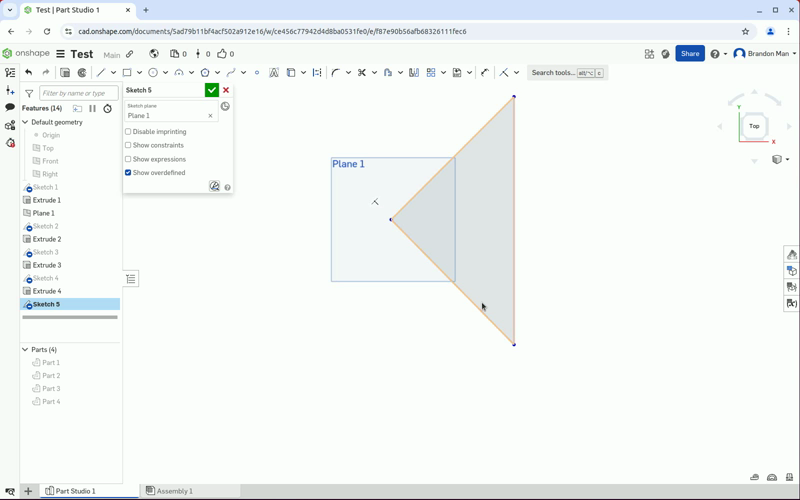
scroll(6)
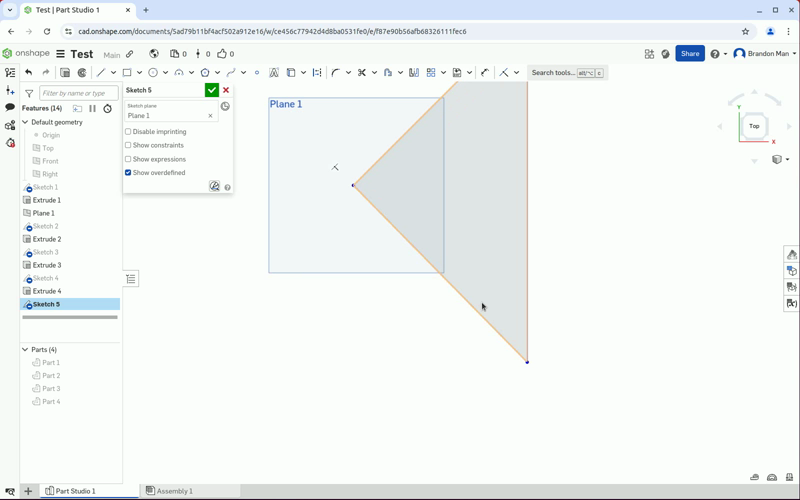
scroll(6)
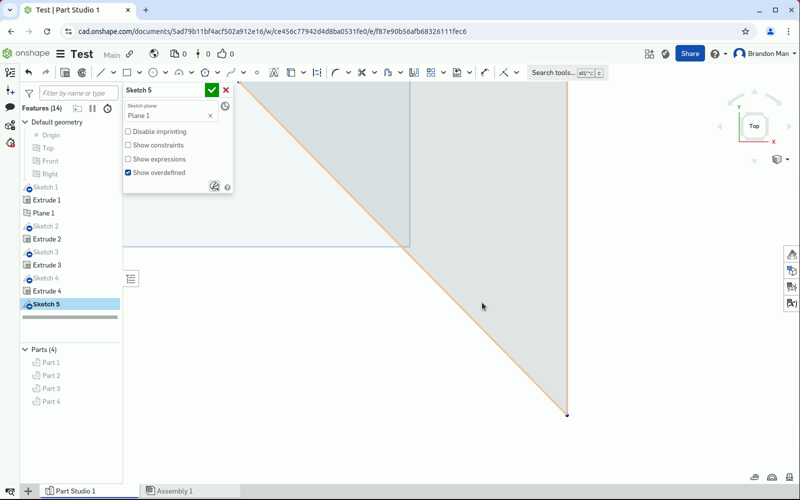
click(482, 302)
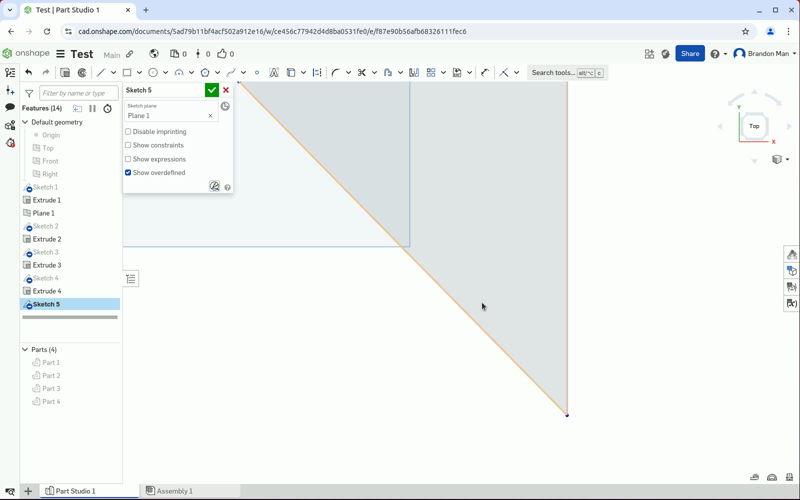
scroll(-6)
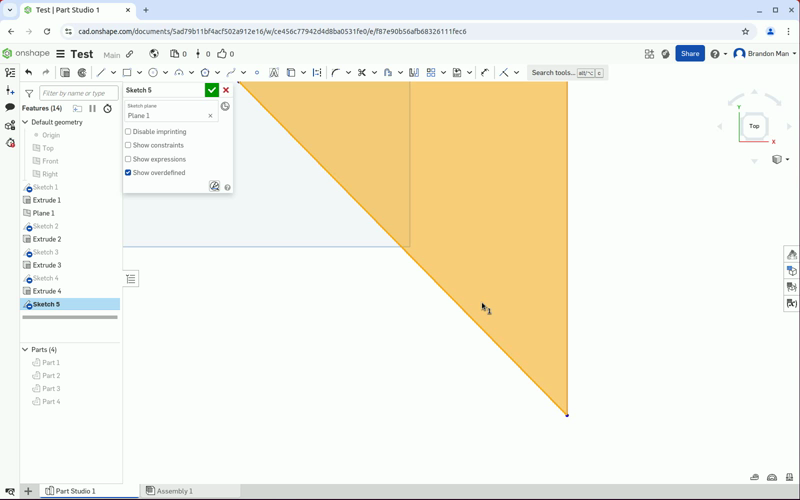
scroll(-6)
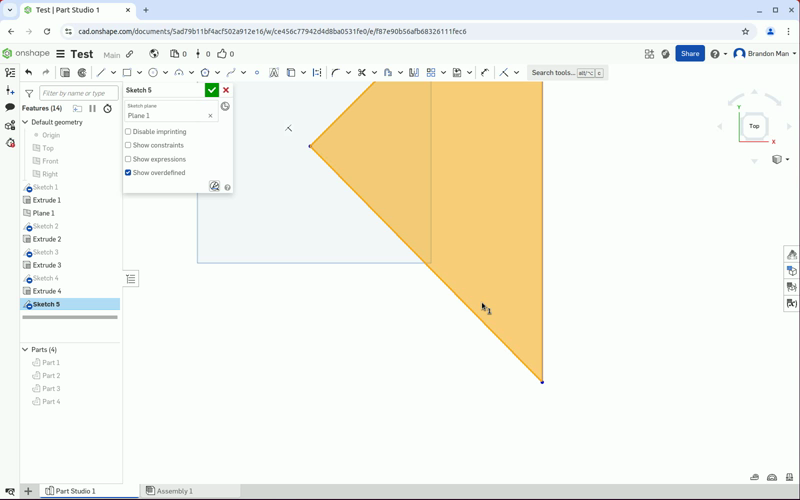
scroll(-6)
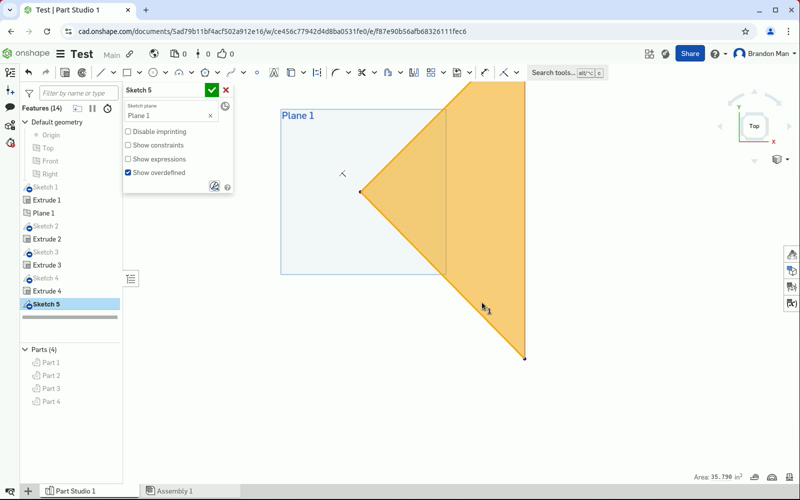
scroll(-6)
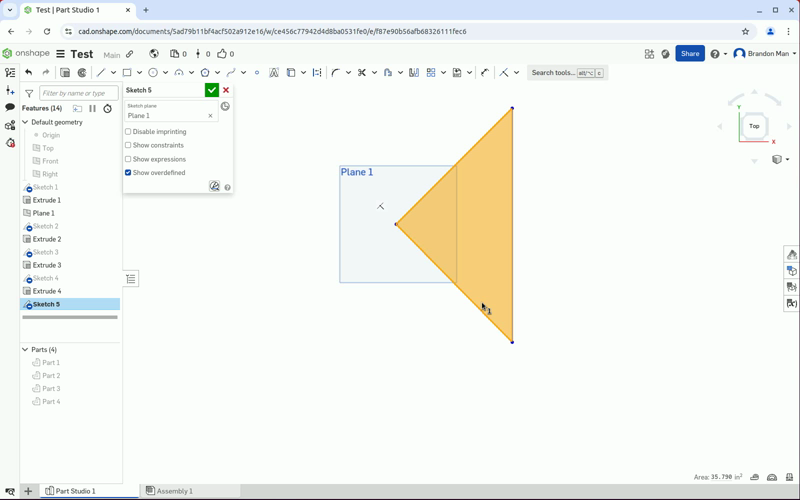
scroll(-6)
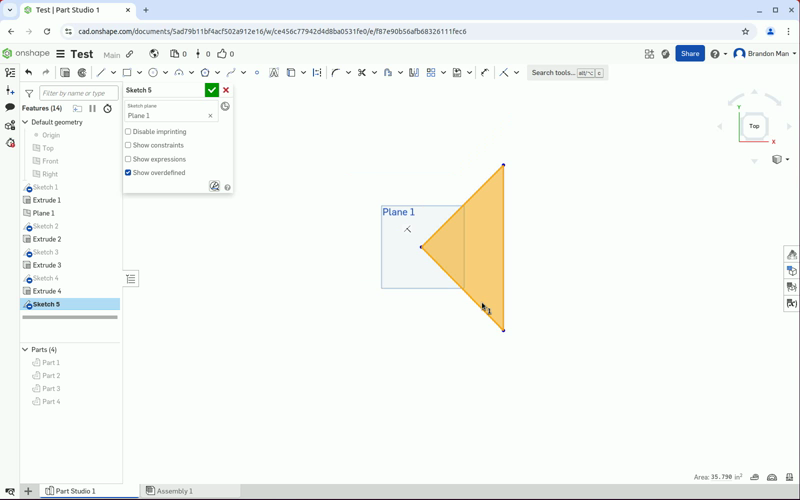
scroll(-6)
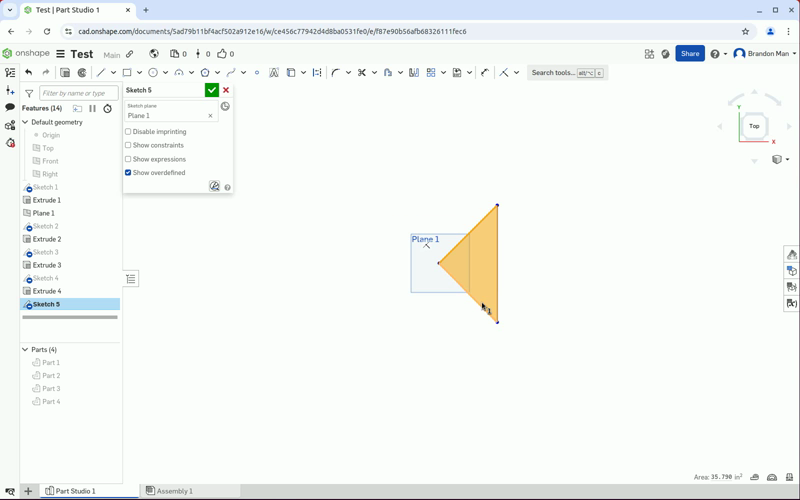
scroll(-6)
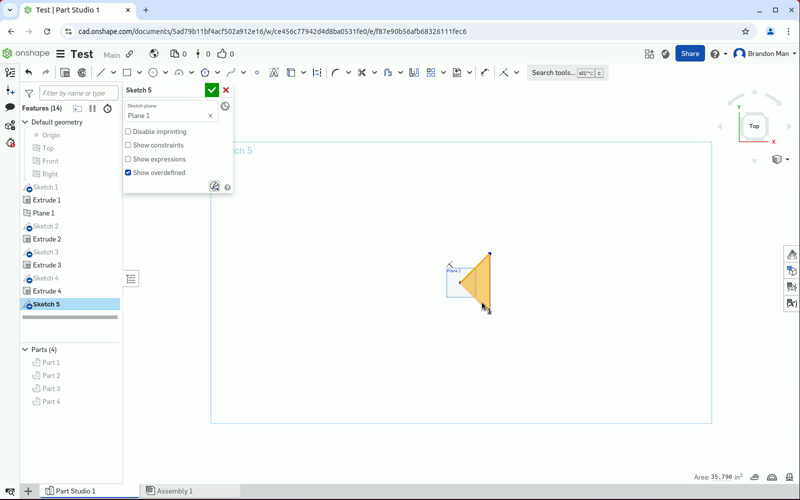
mouse_move(73, 352)
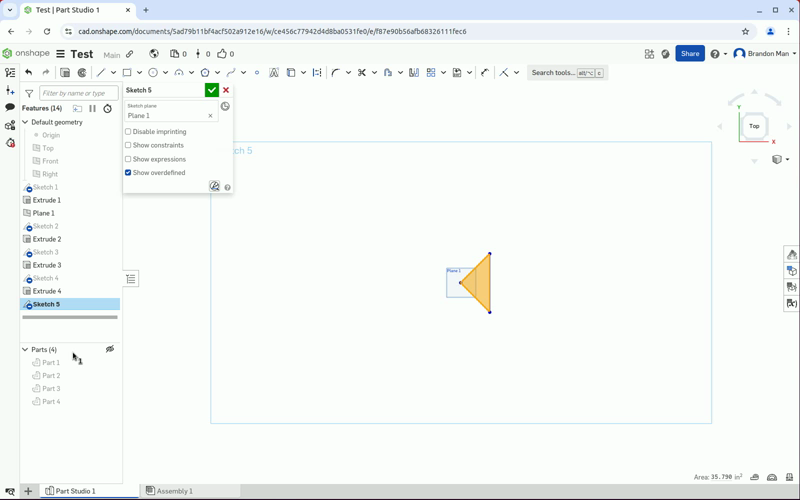
key(shift+y)
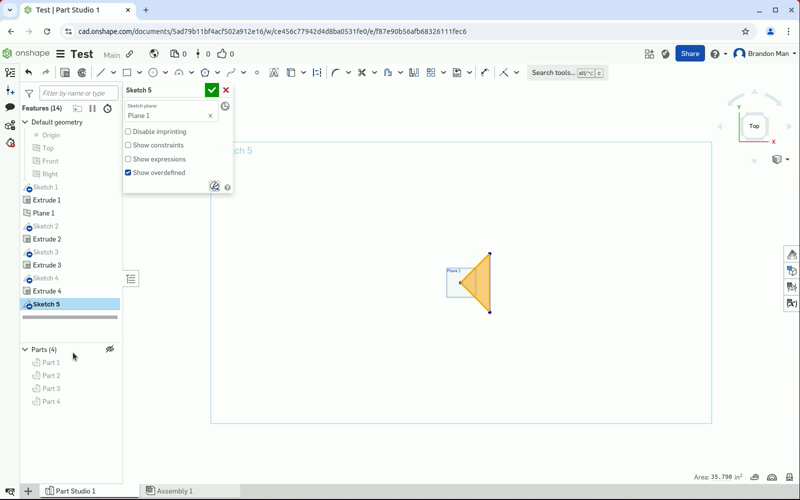
key(shift+e)
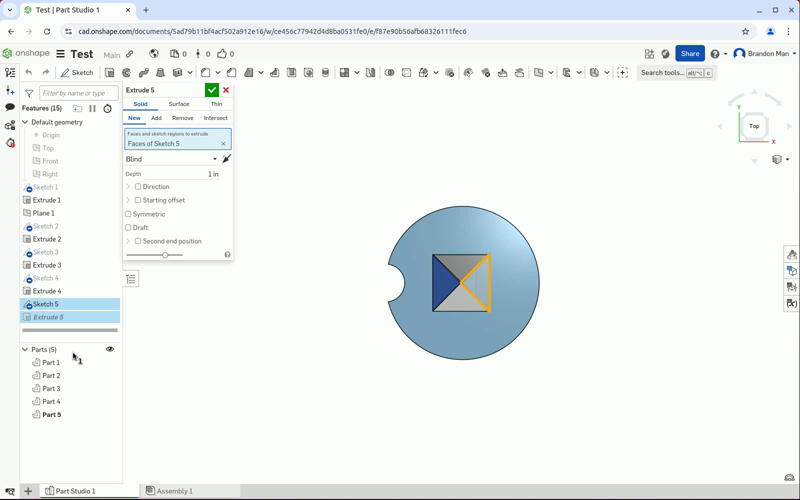
mouse_move(143, 106)
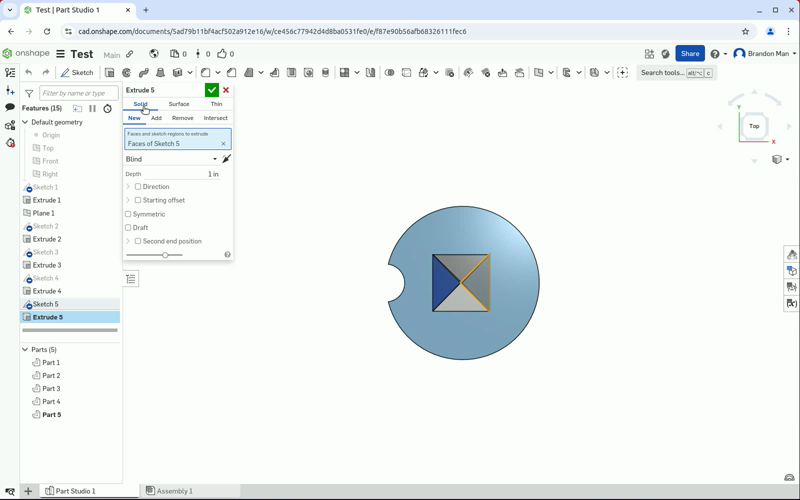
click(143, 106)
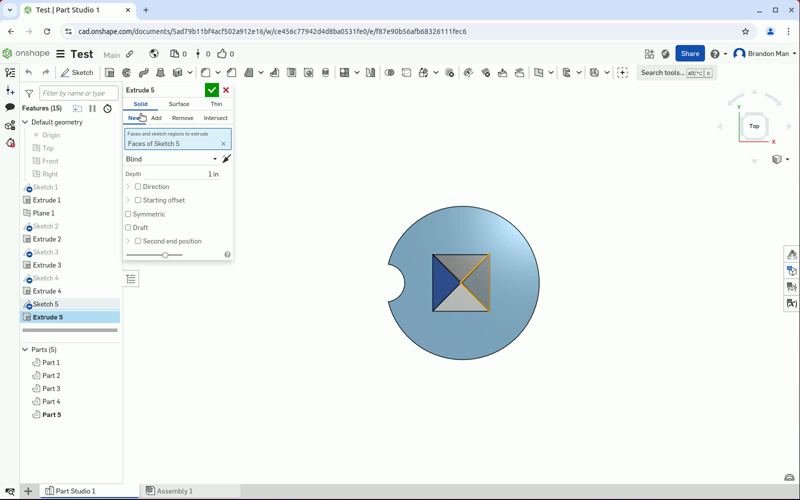
mouse_move(137, 120)
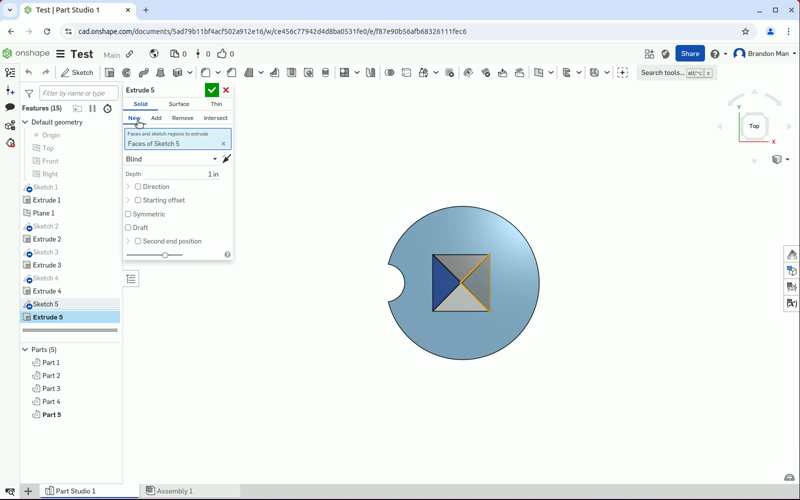
click(137, 120)
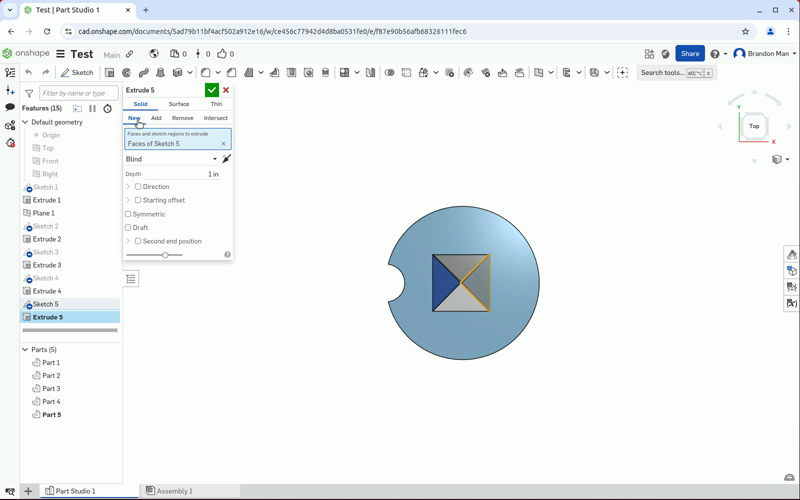
key(tab, 4)
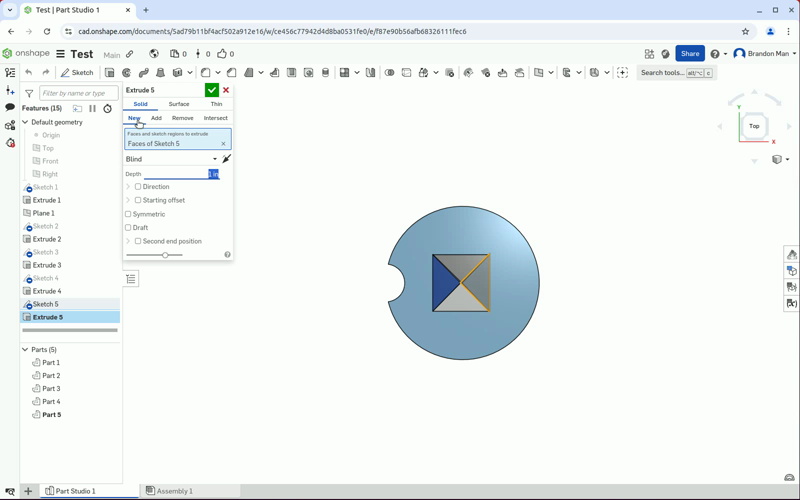
text(7.703)
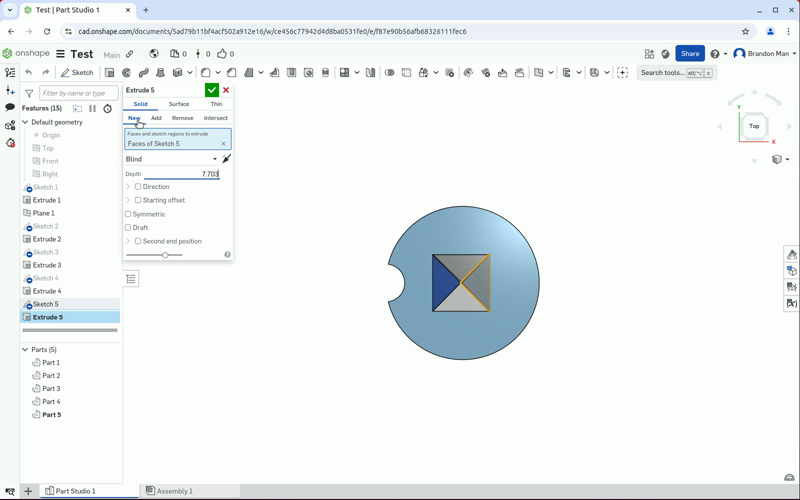
key(enter)
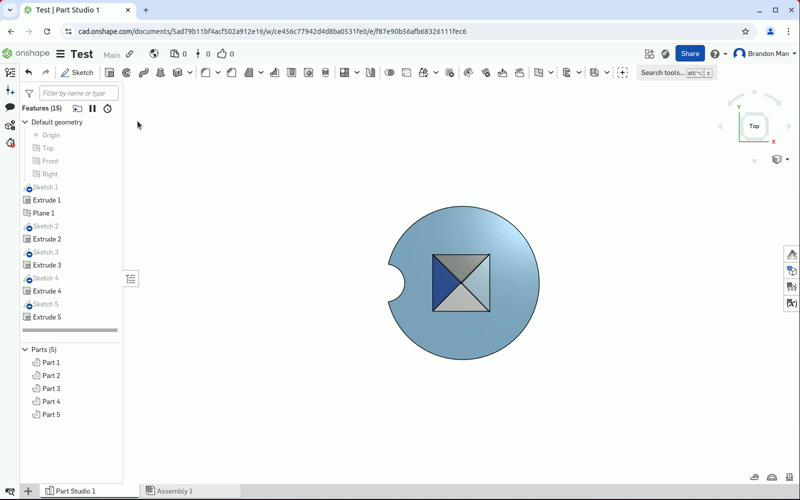
key(shift+h)
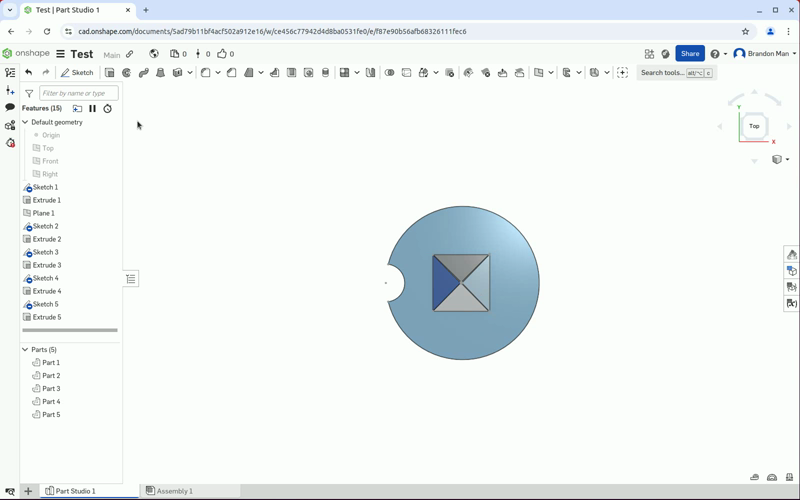
key(shift+h)
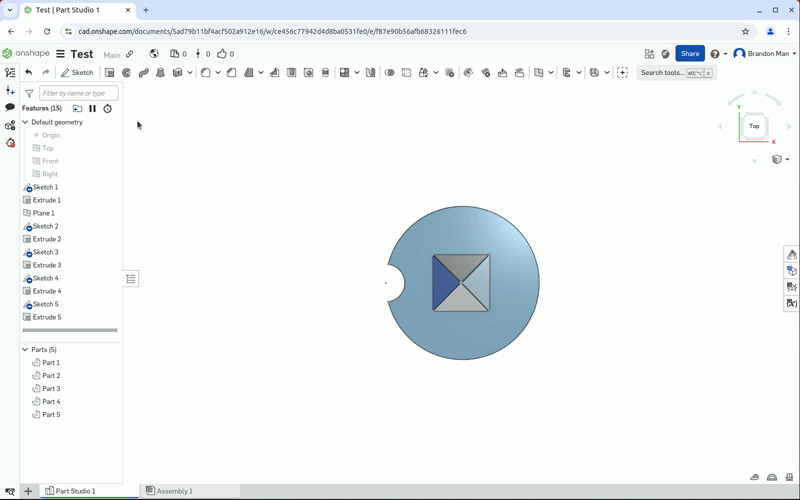
key(shift+7)
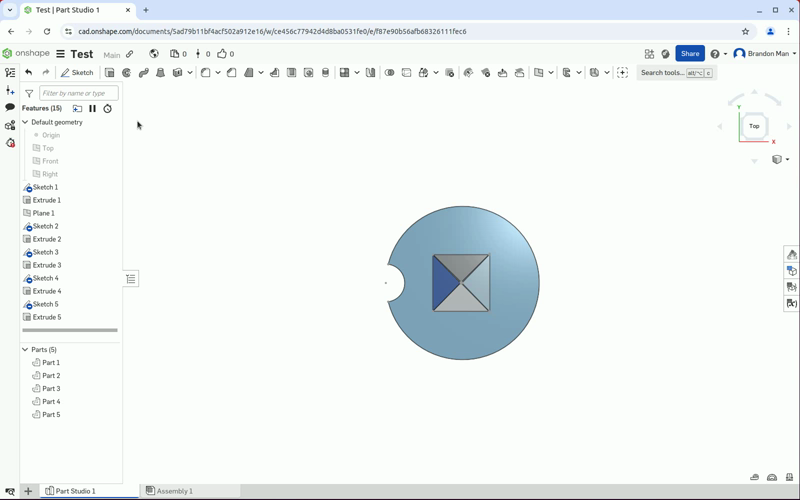
key(up, 3)
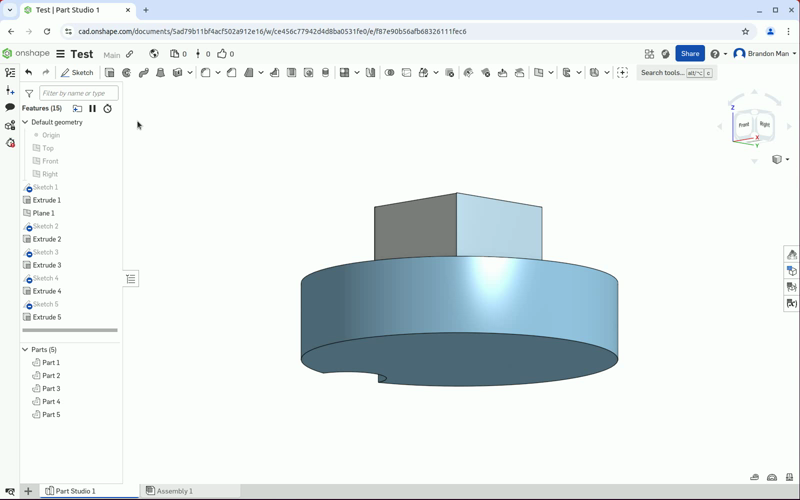
key(left, 3)
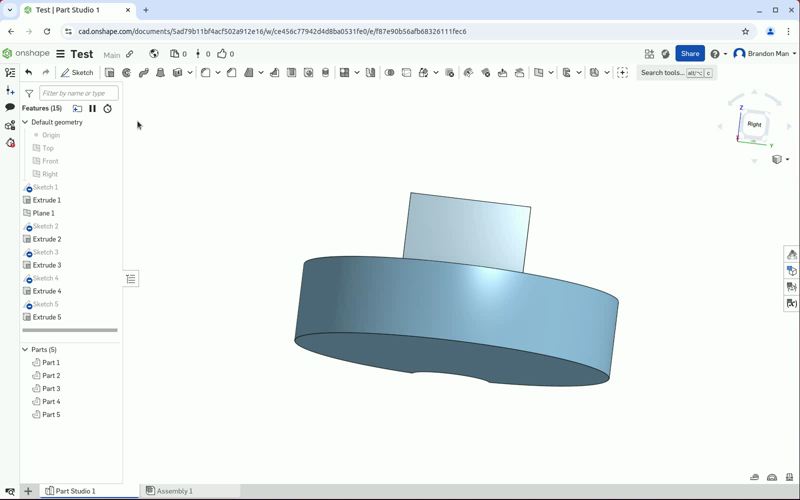
key(right, 3)
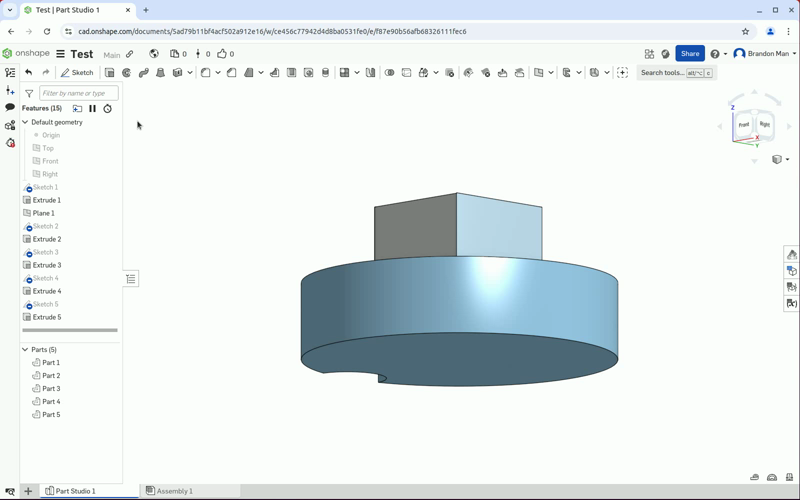
key(down, 3)
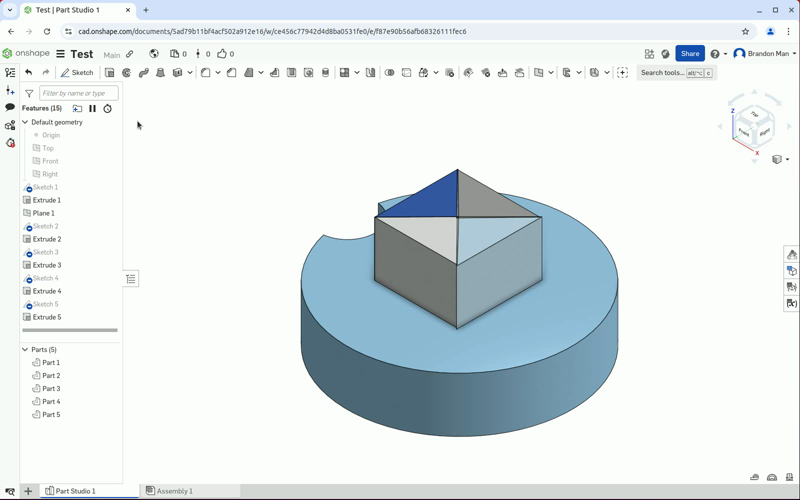
mouse_move(73, 189)
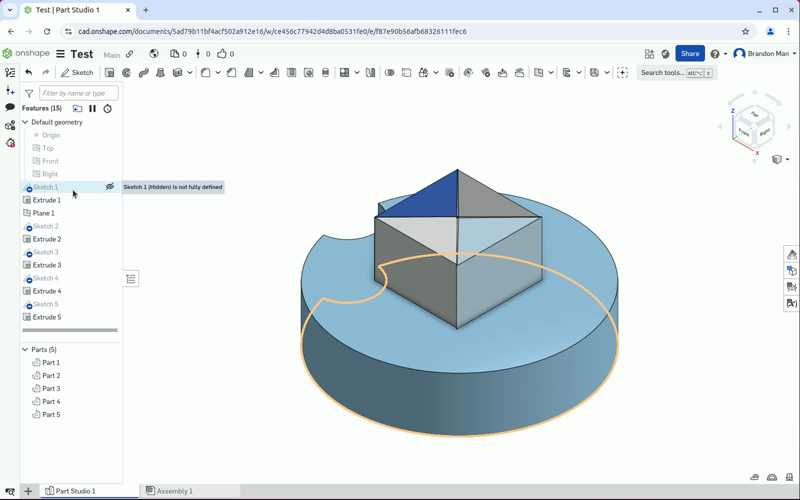
click(73, 189)